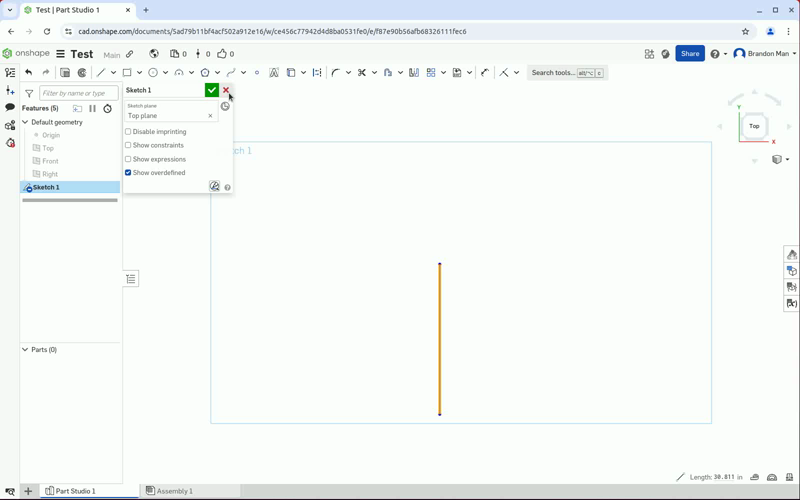
key(shift+h)
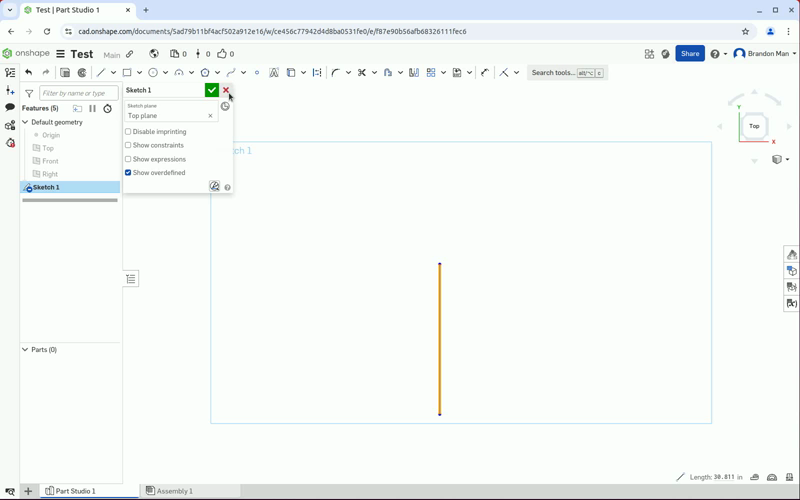
key(shift+s)
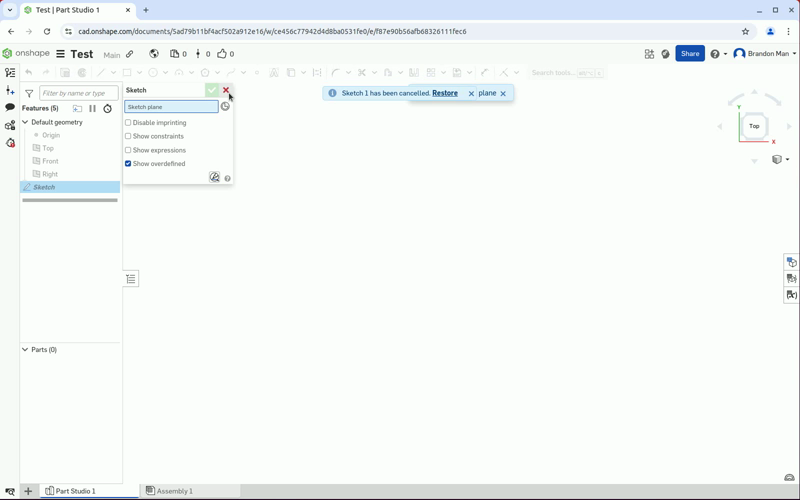
mouse_move(73, 150)
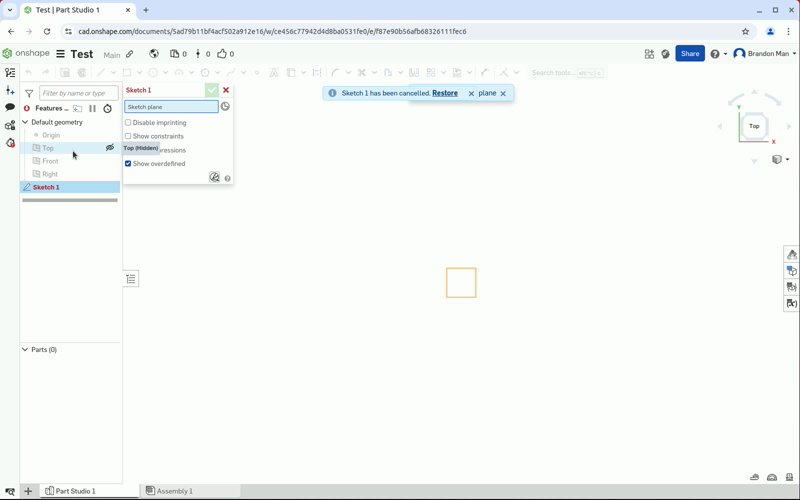
click(73, 150)
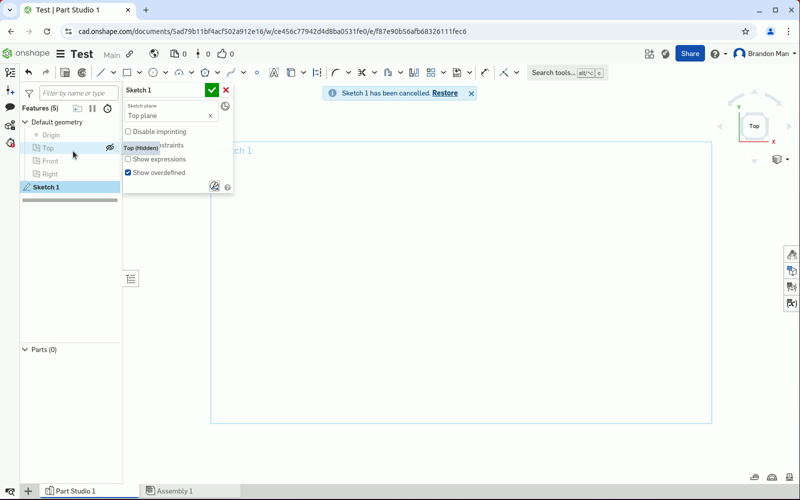
mouse_move(73, 352)
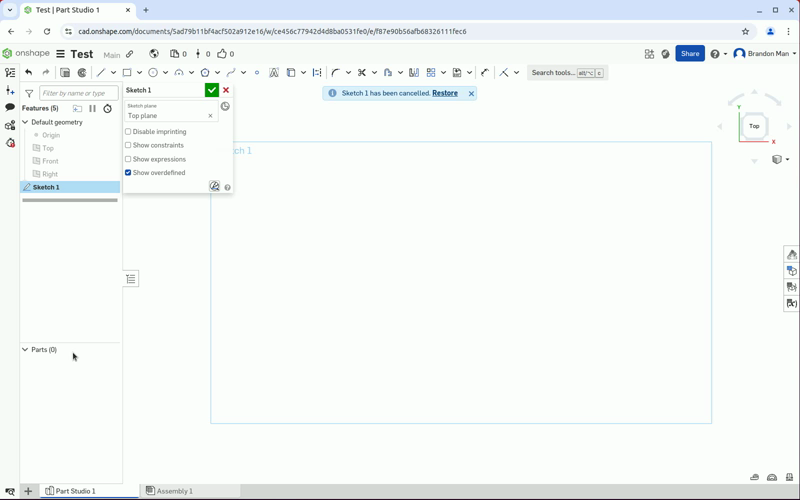
key(y)
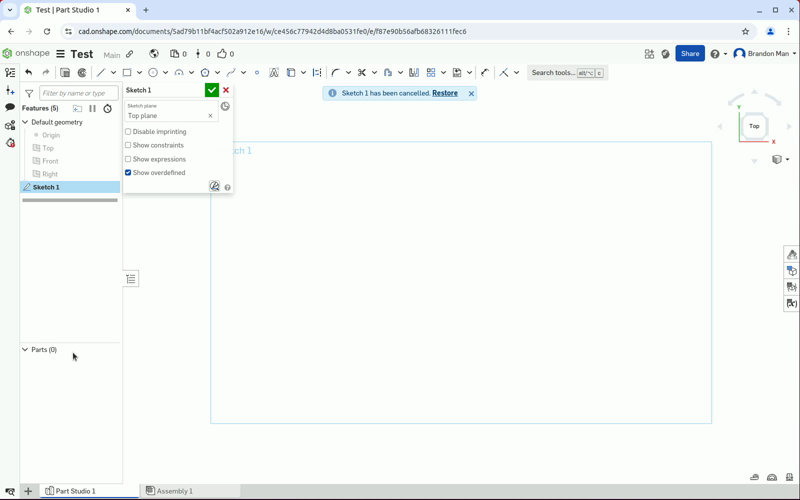
key(l)
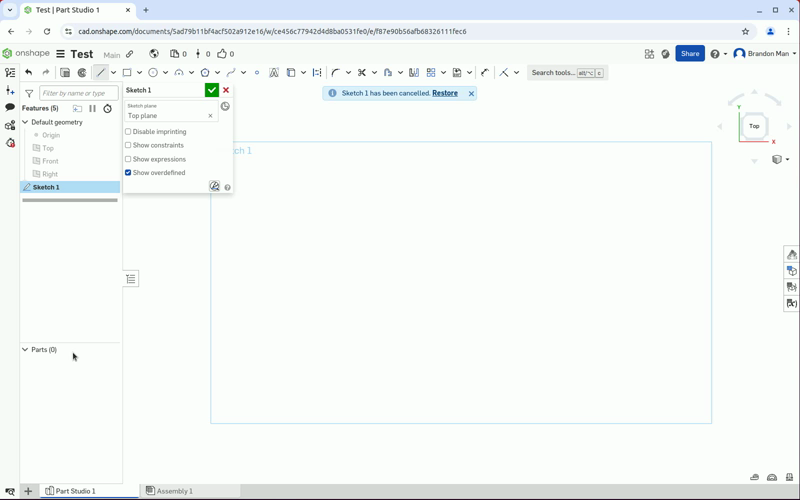
key_down(shift)
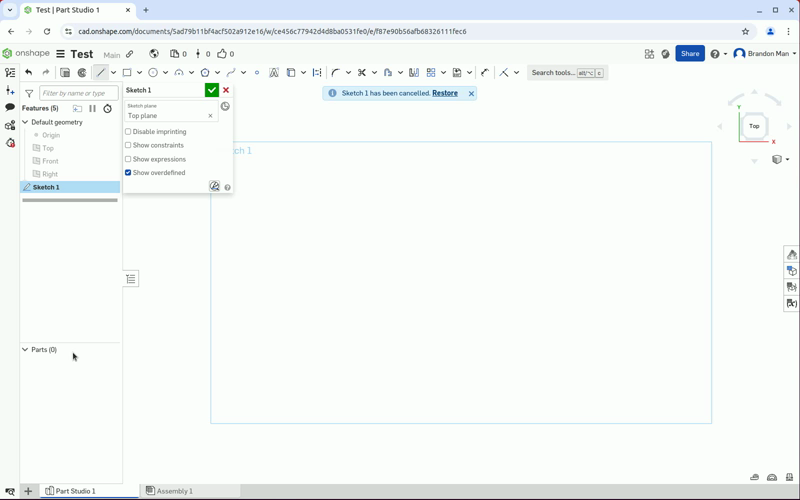
mouse_move(444, 230)
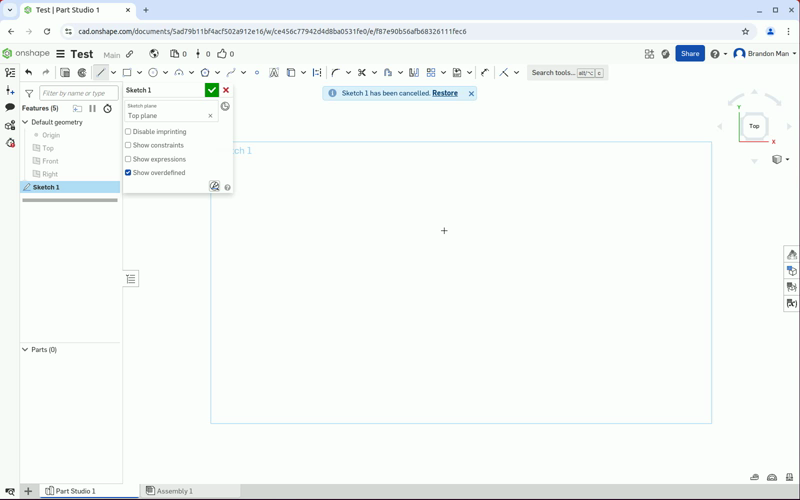
click(444, 230)
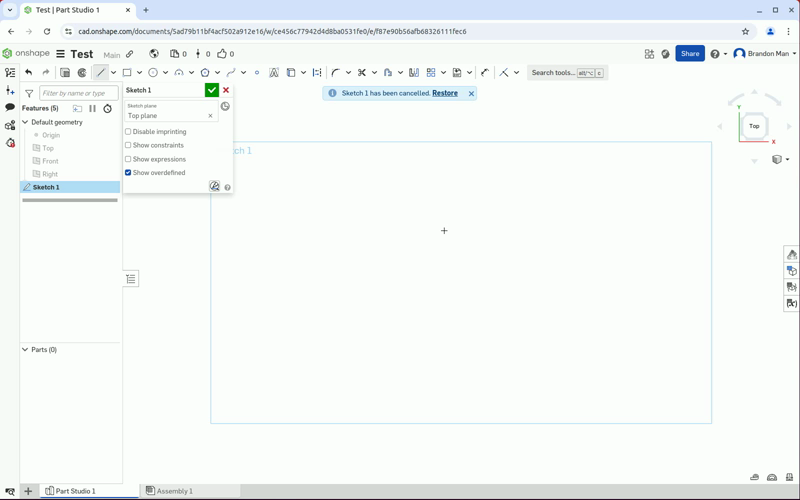
key_up(shift)
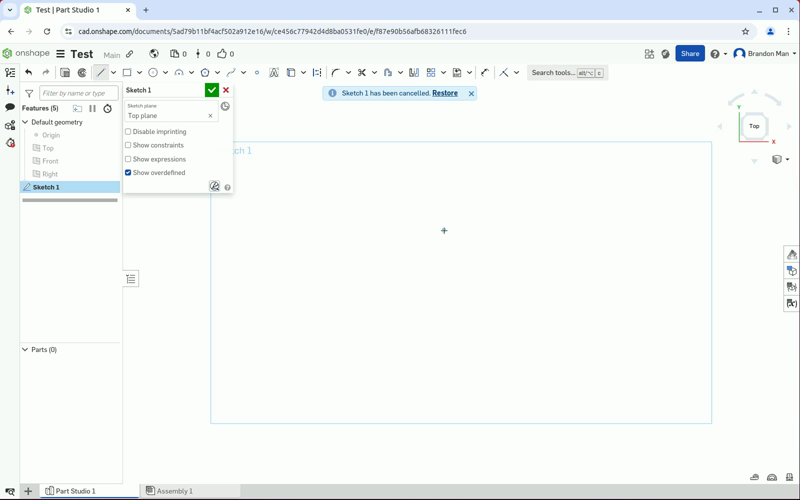
key_down(shift)
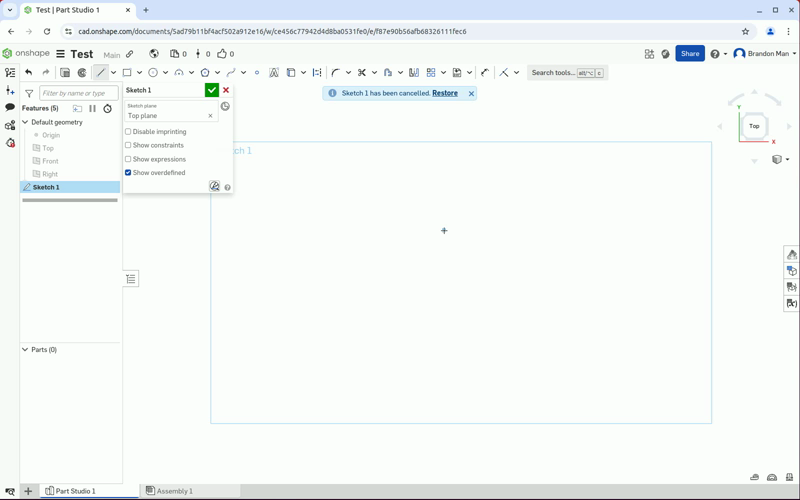
mouse_move(474, 230)
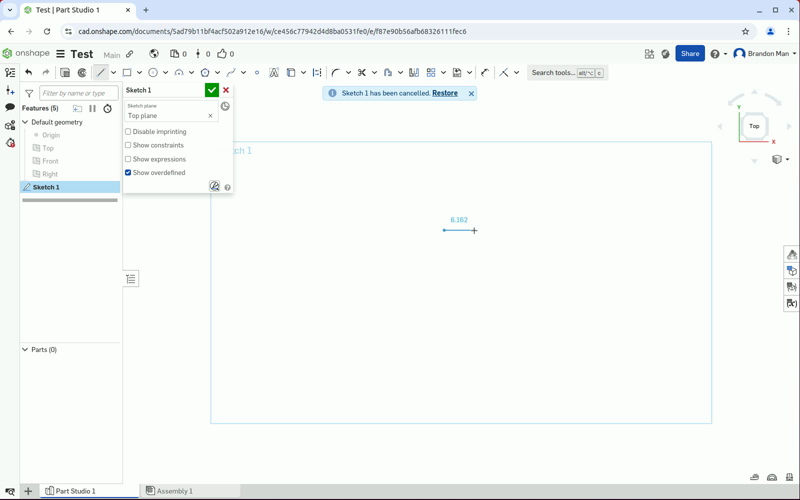
mouse_move(456, 230)
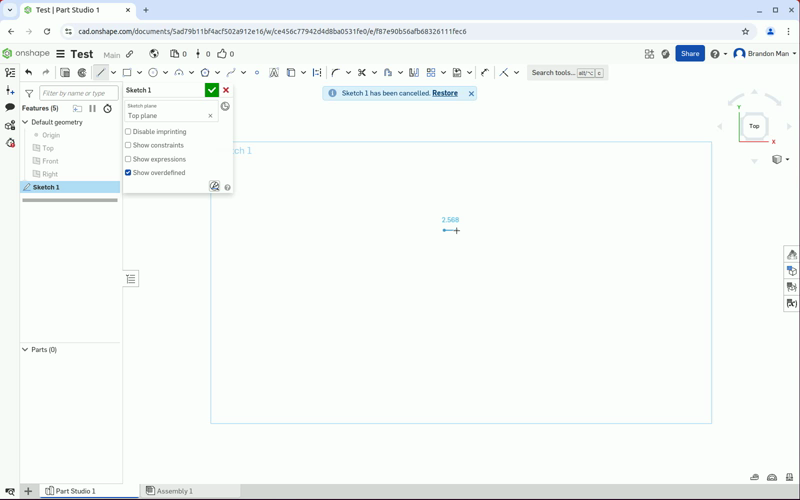
click(456, 230)
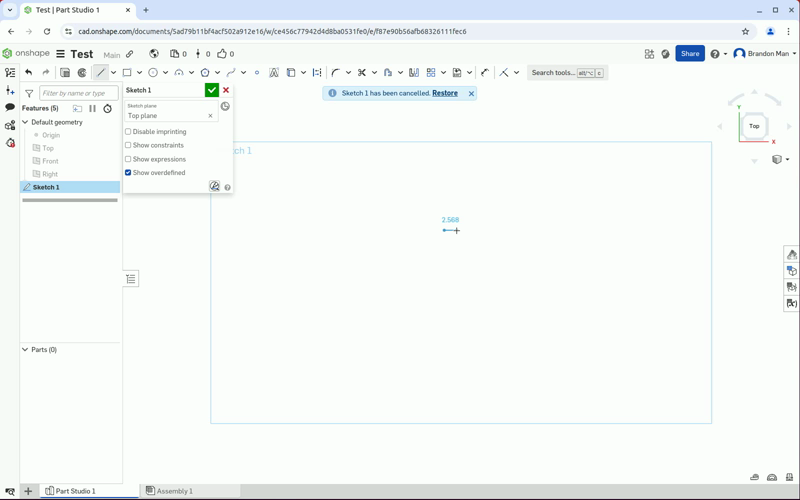
key_up(shift)
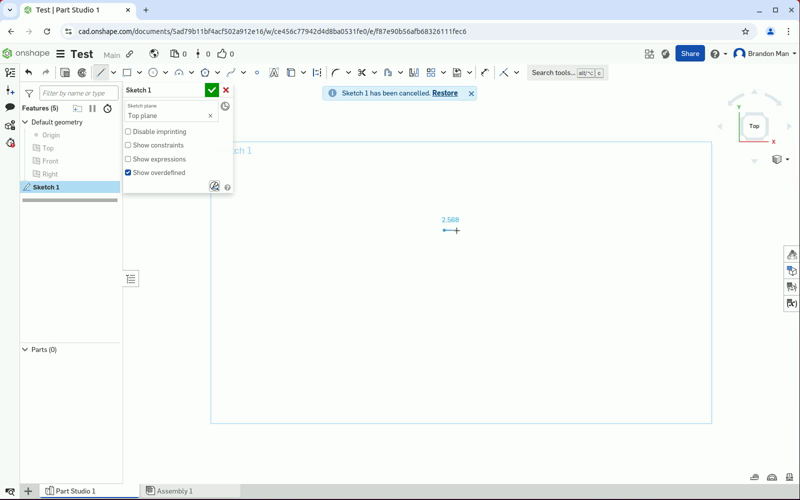
key_down(shift)
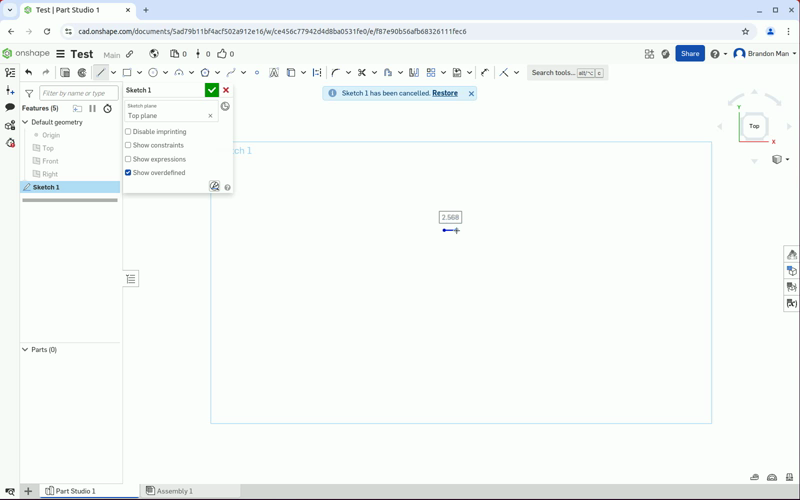
mouse_move(486, 230)
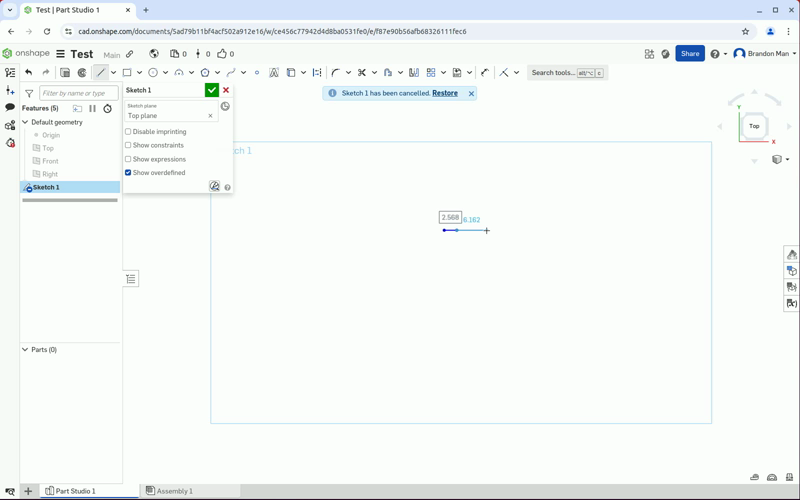
mouse_move(456, 209)
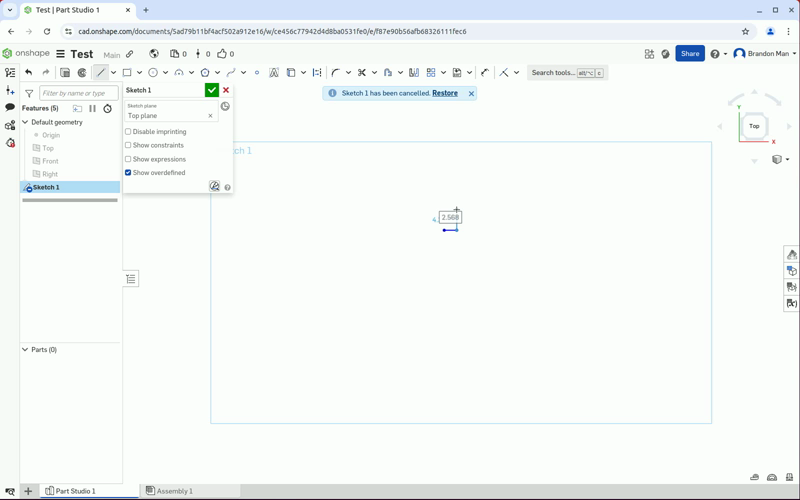
click(456, 209)
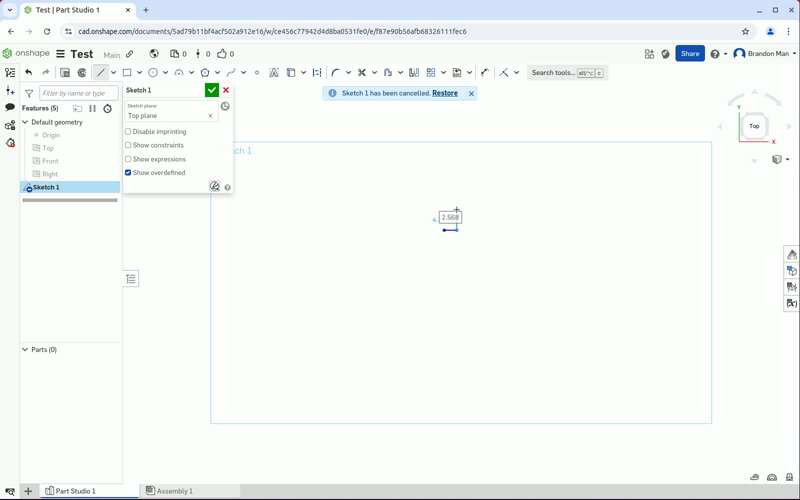
key_up(shift)
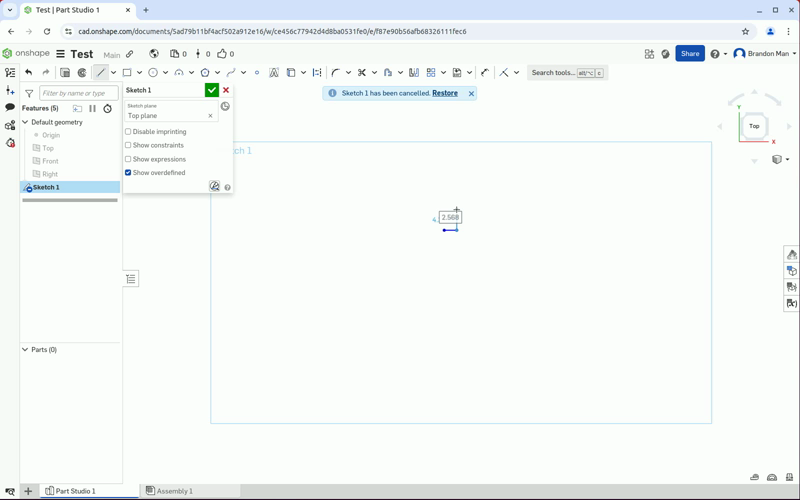
key_down(shift)
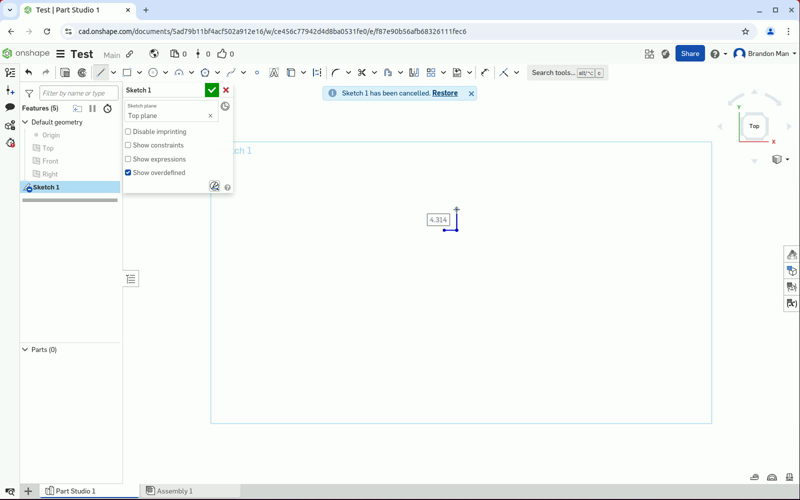
mouse_move(486, 209)
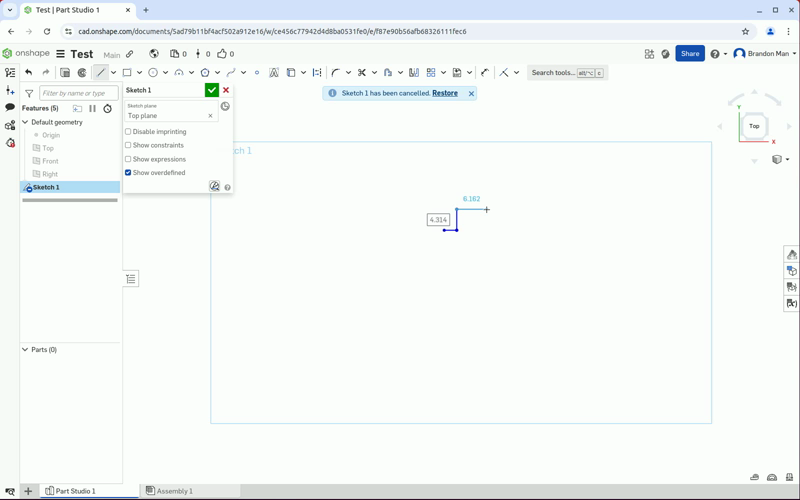
mouse_move(444, 209)
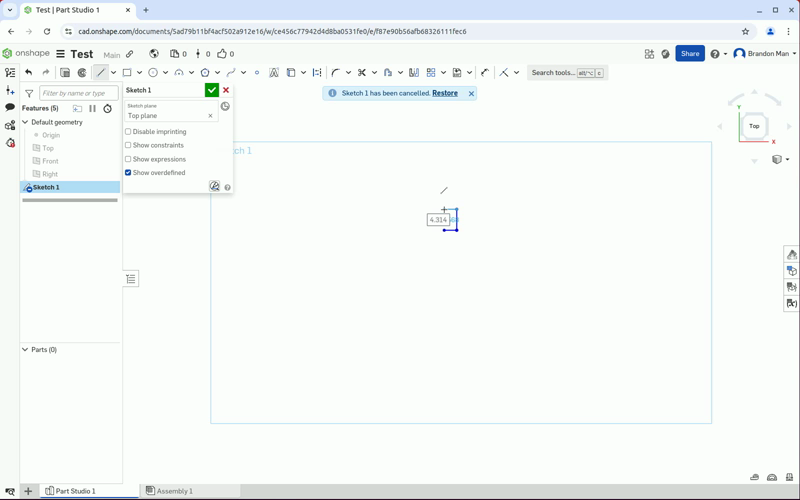
click(444, 209)
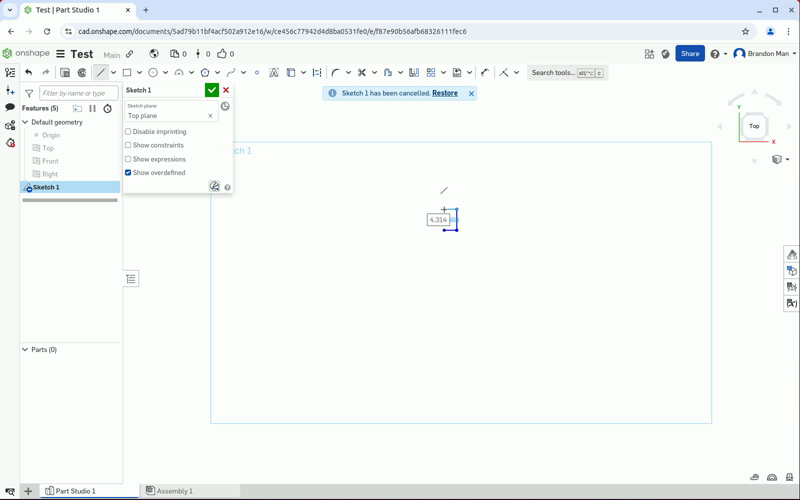
key_up(shift)
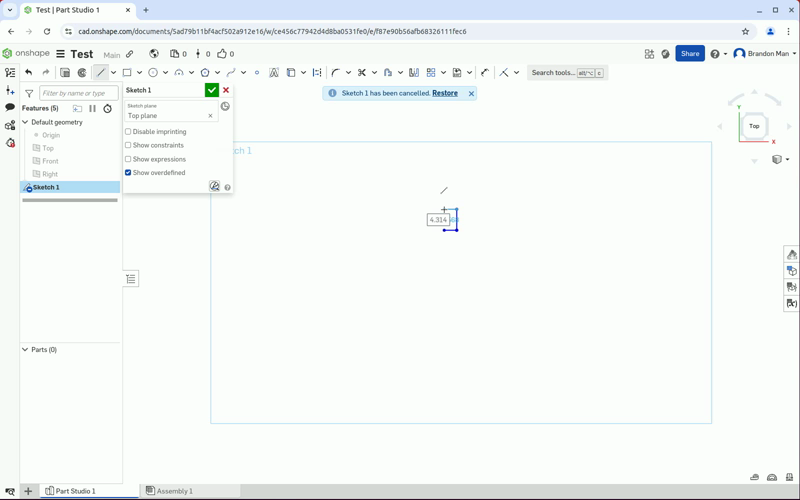
mouse_move(474, 209)
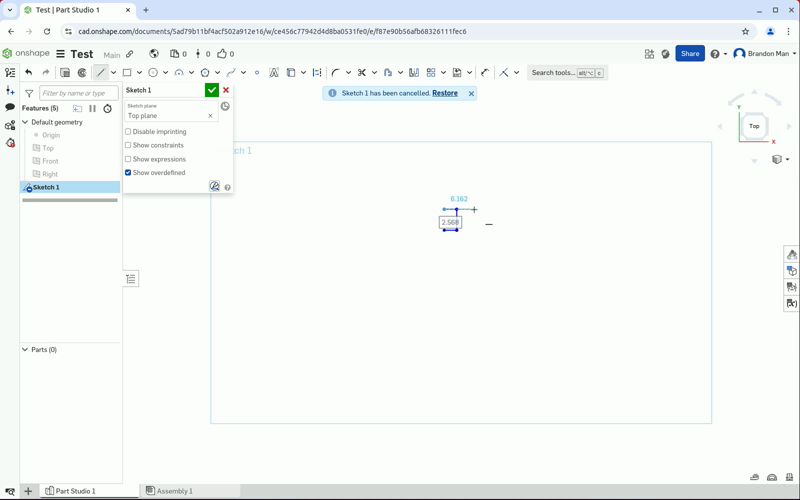
key_down(shift)
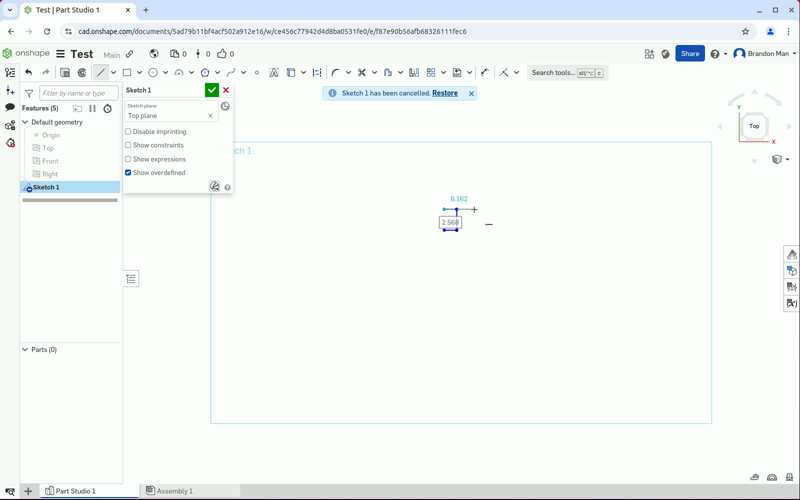
mouse_move(444, 230)
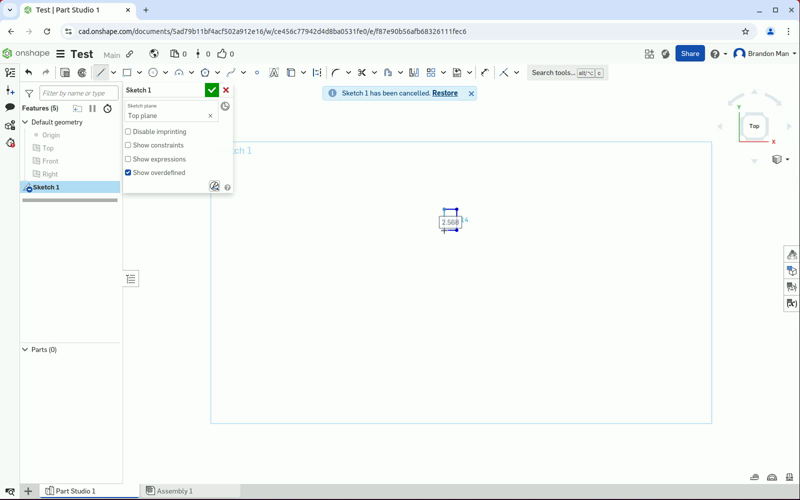
key_up(shift)
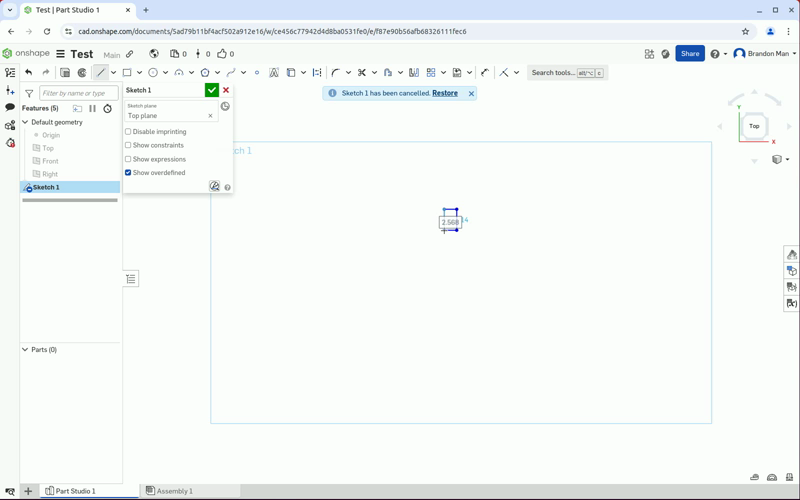
click(444, 230)
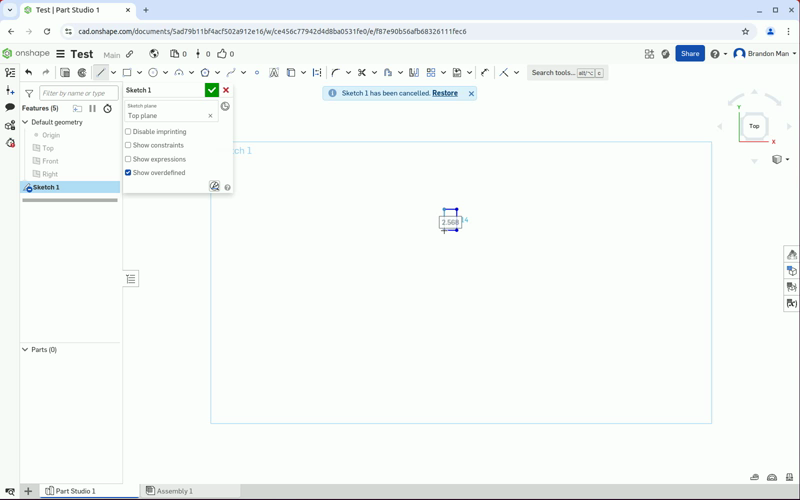
key(esc)
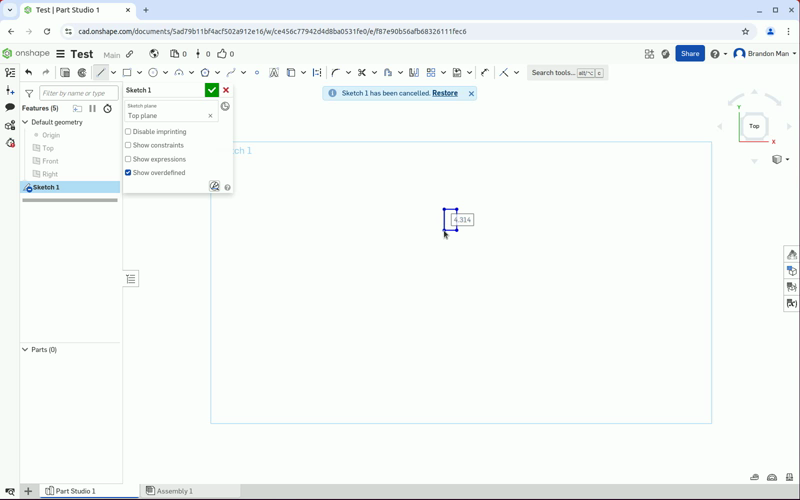
mouse_move(454, 213)
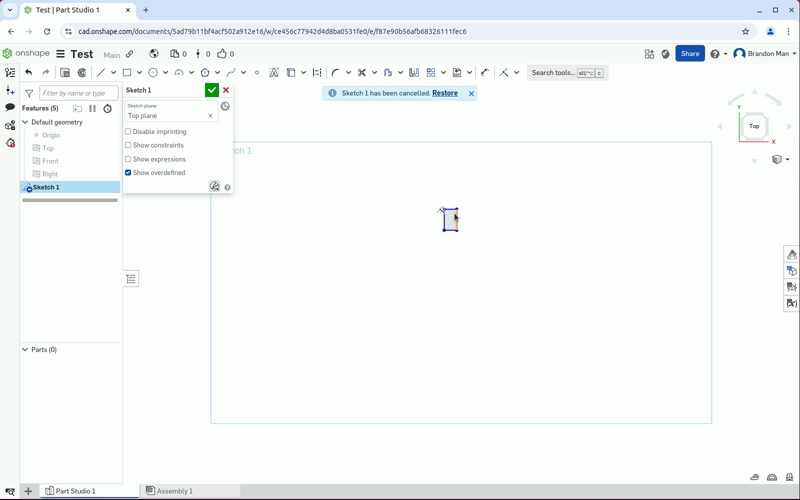
scroll(6)
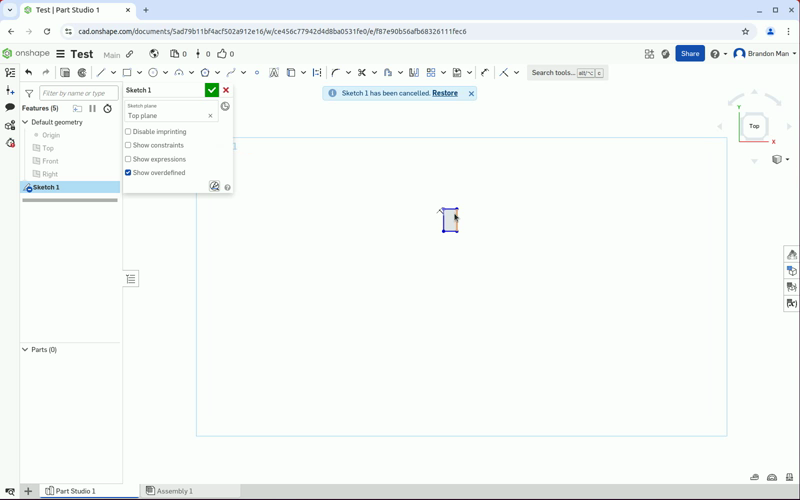
scroll(6)
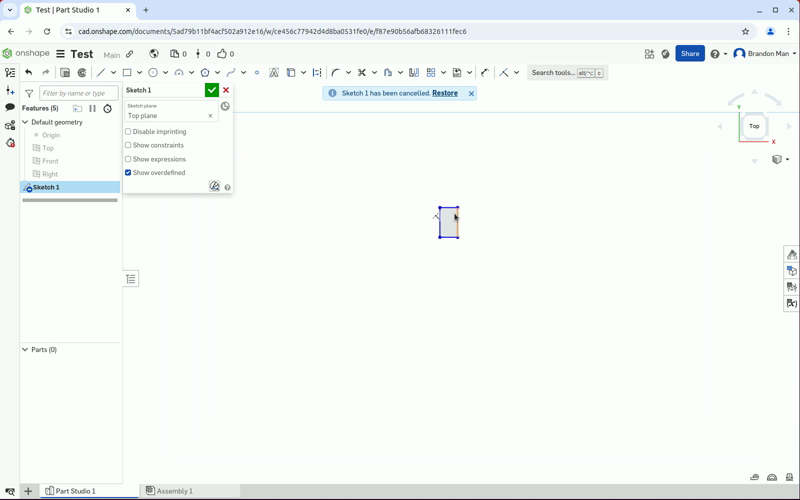
scroll(6)
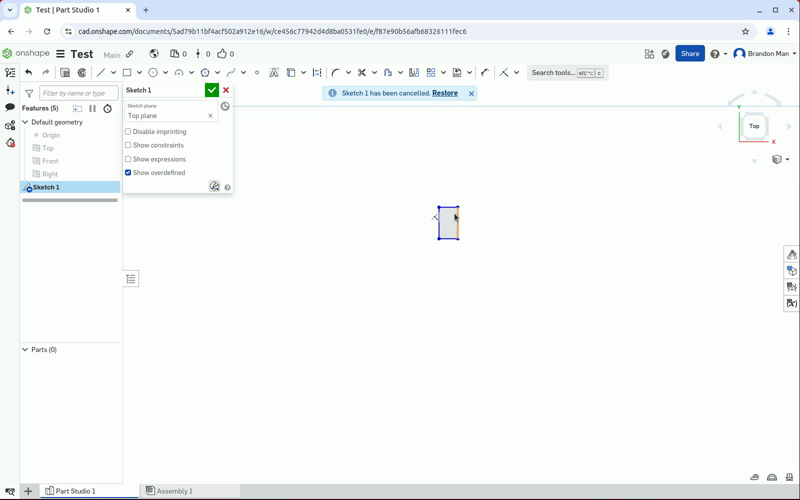
scroll(6)
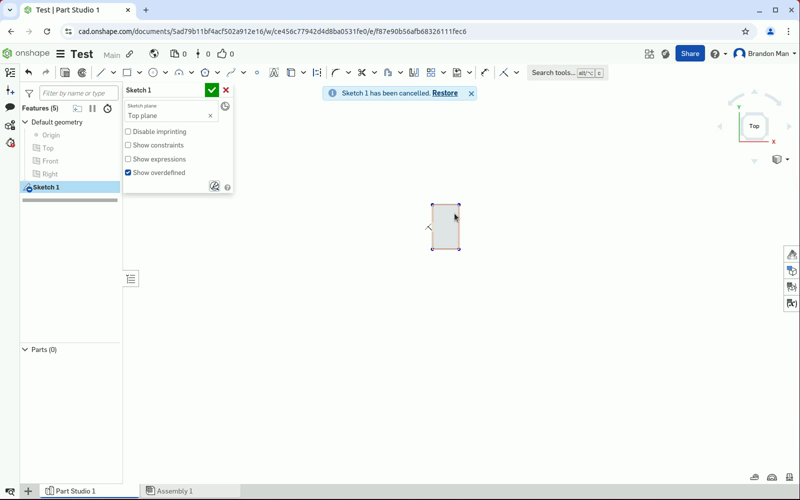
scroll(6)
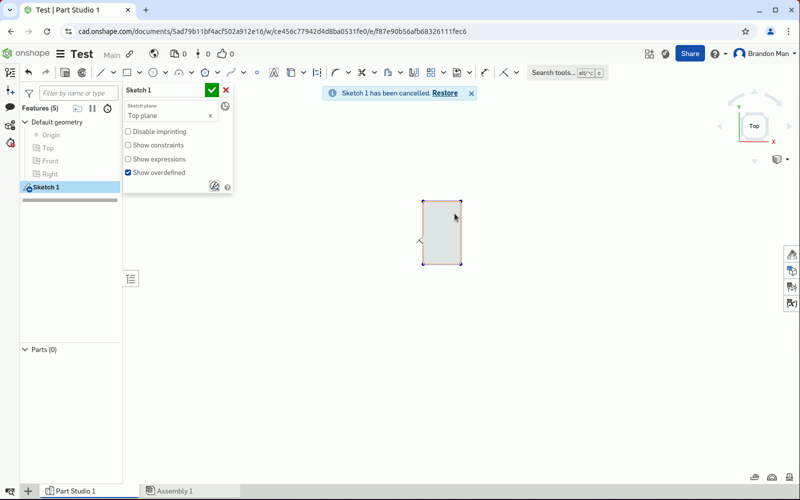
scroll(6)
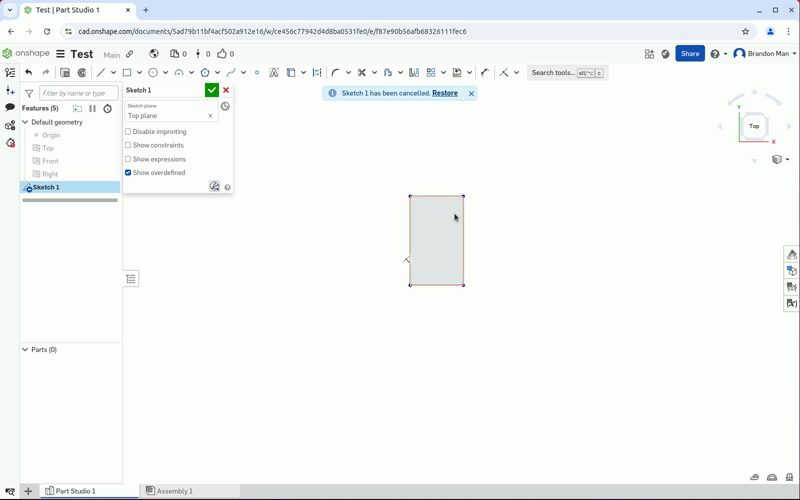
scroll(6)
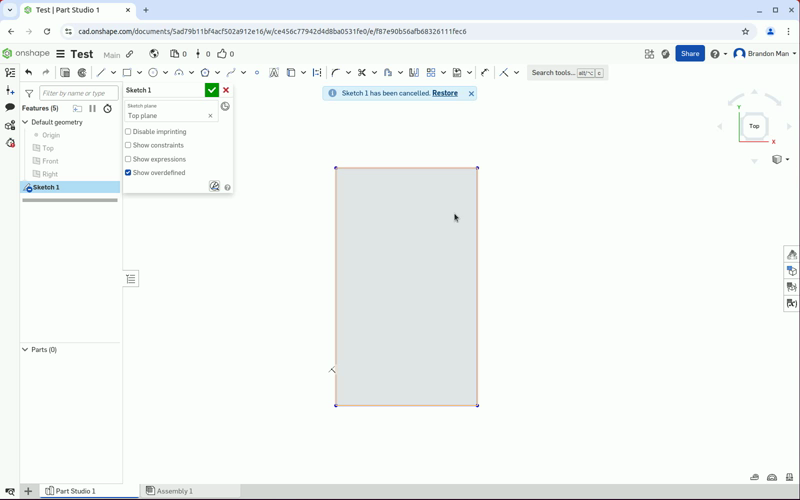
click(454, 213)
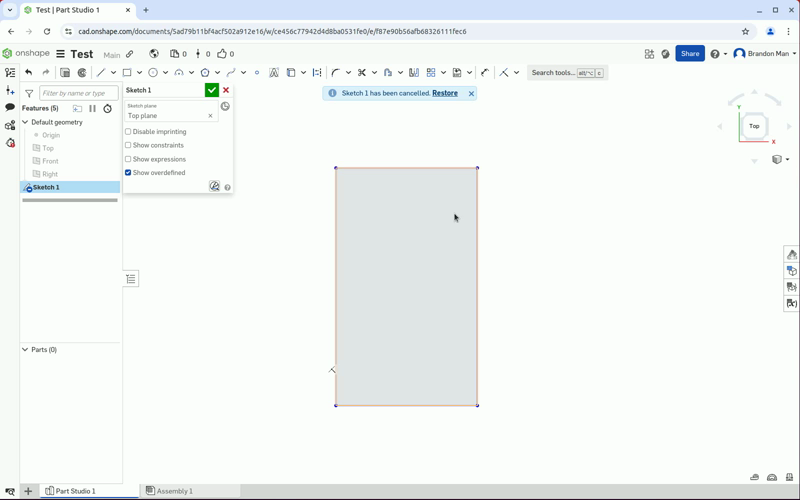
scroll(-6)
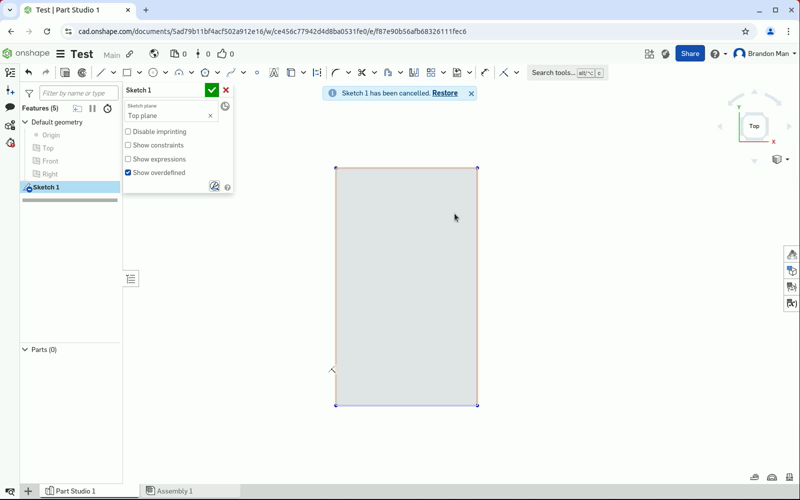
scroll(-6)
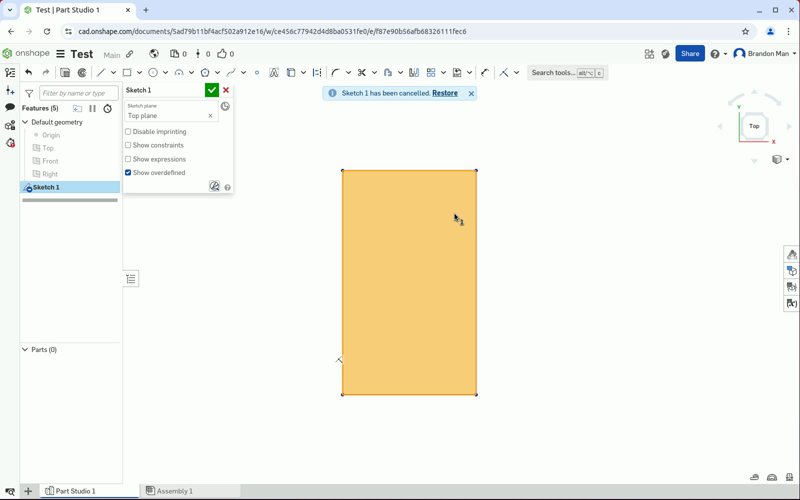
scroll(-6)
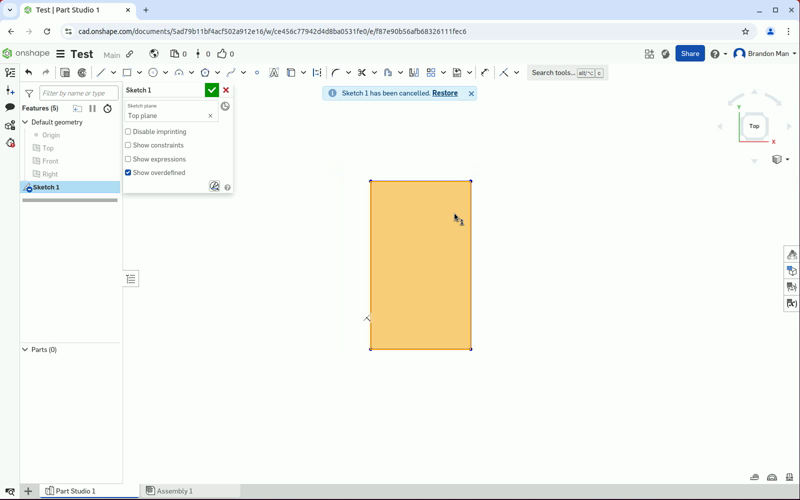
scroll(-6)
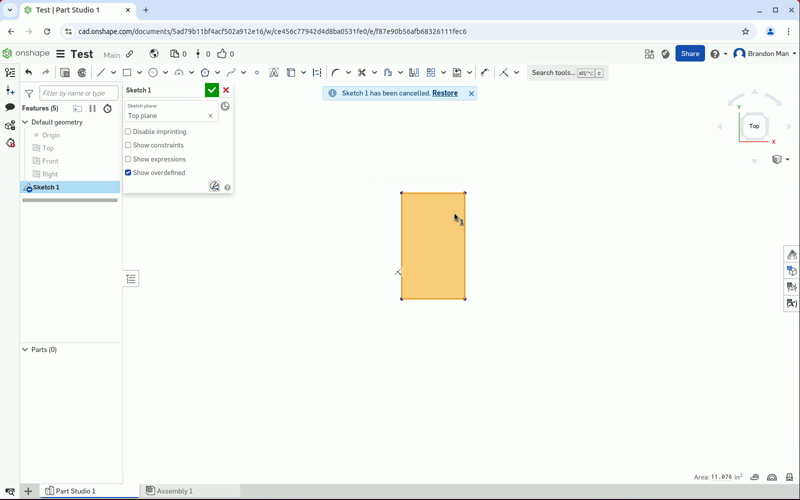
scroll(-6)
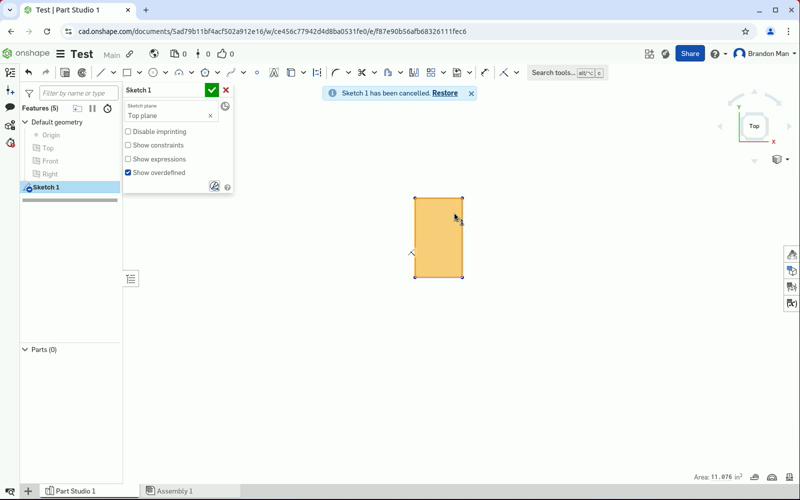
scroll(-6)
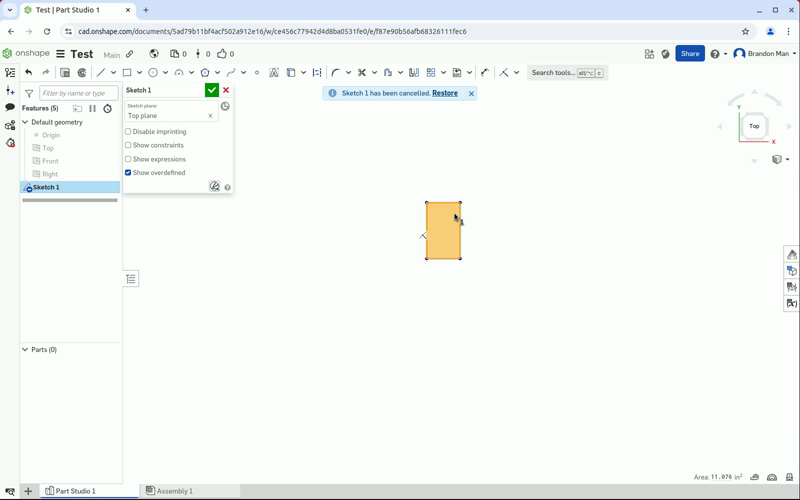
scroll(-6)
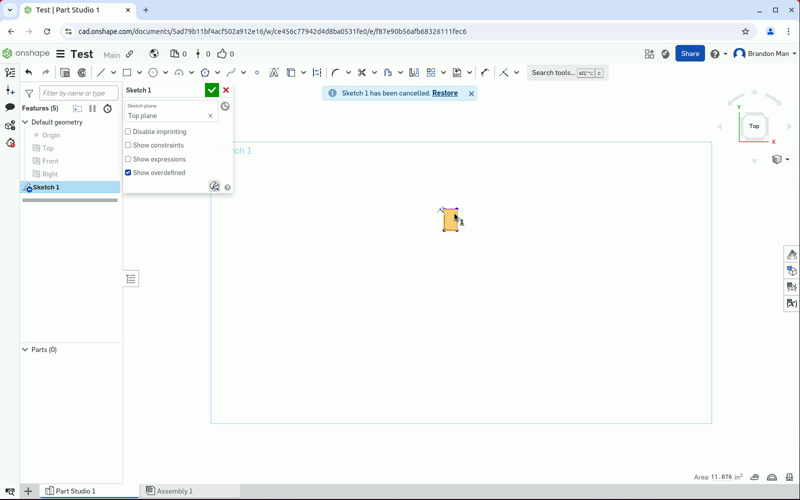
mouse_move(73, 352)
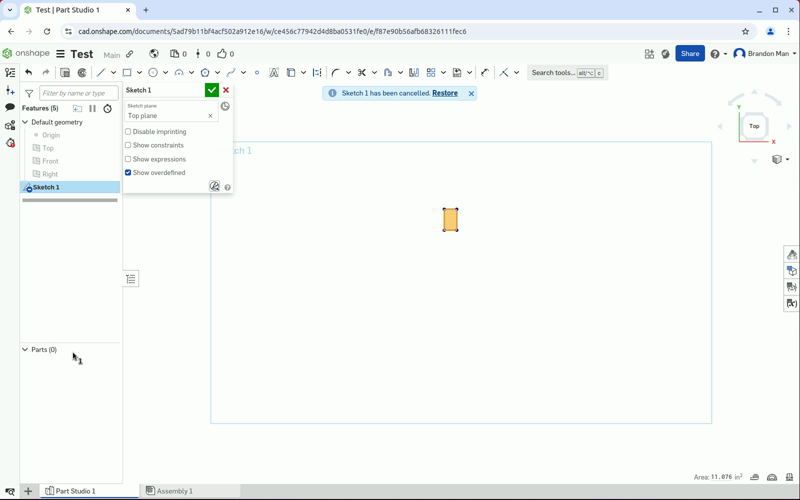
key(shift+y)
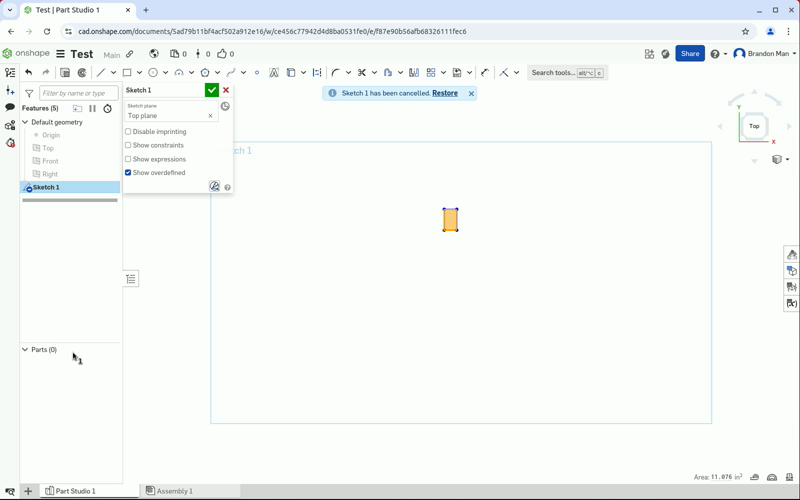
key(shift+e)
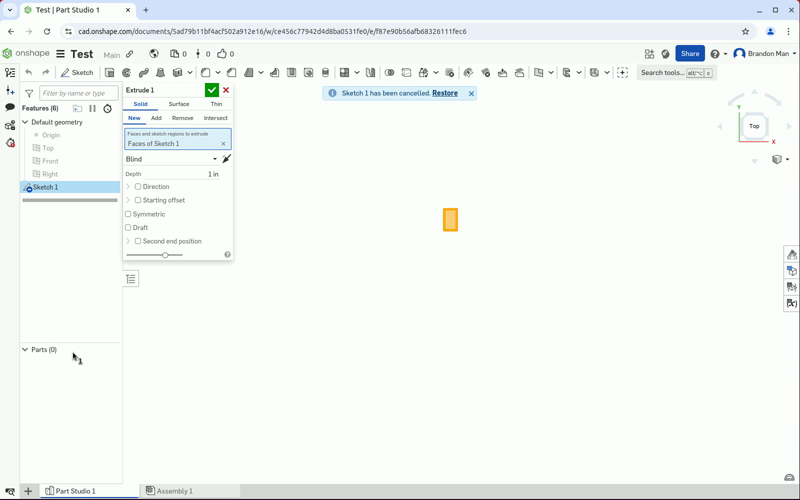
mouse_move(143, 106)
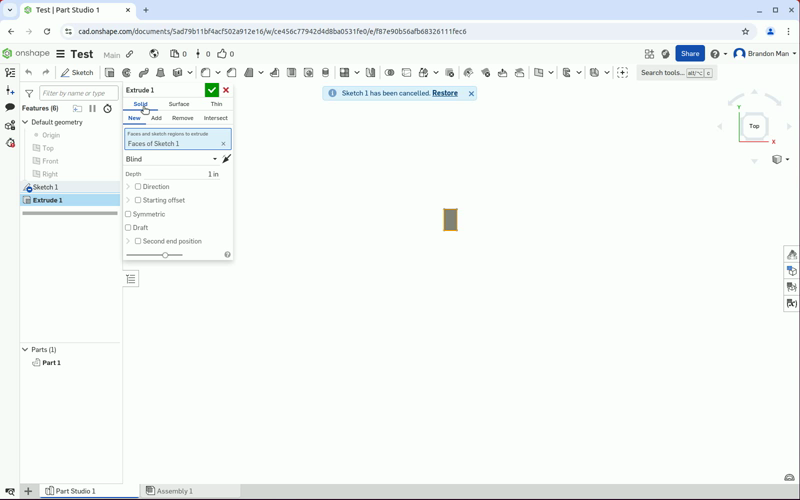
click(143, 106)
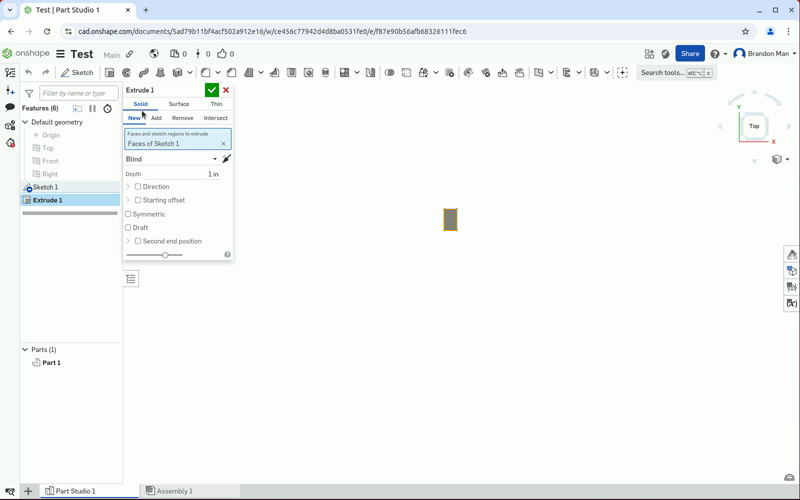
mouse_move(137, 120)
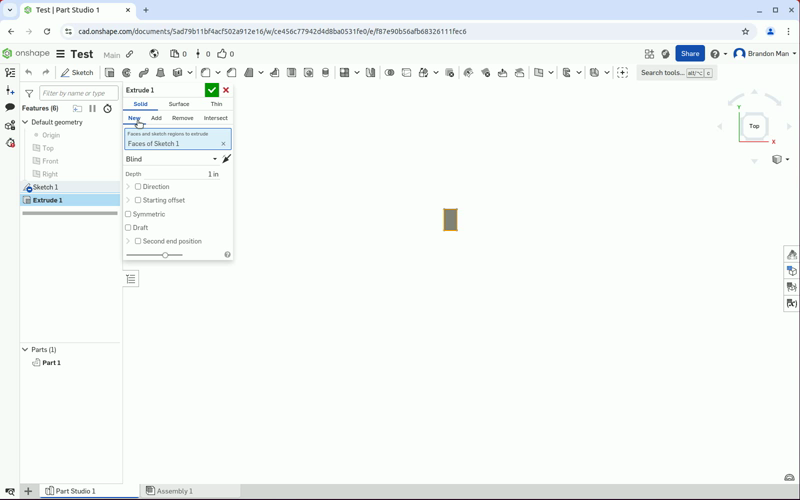
click(137, 120)
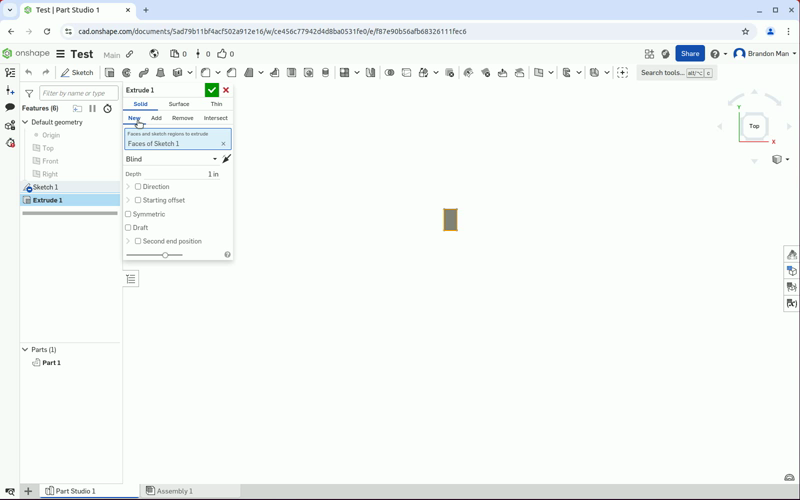
key(tab, 4)
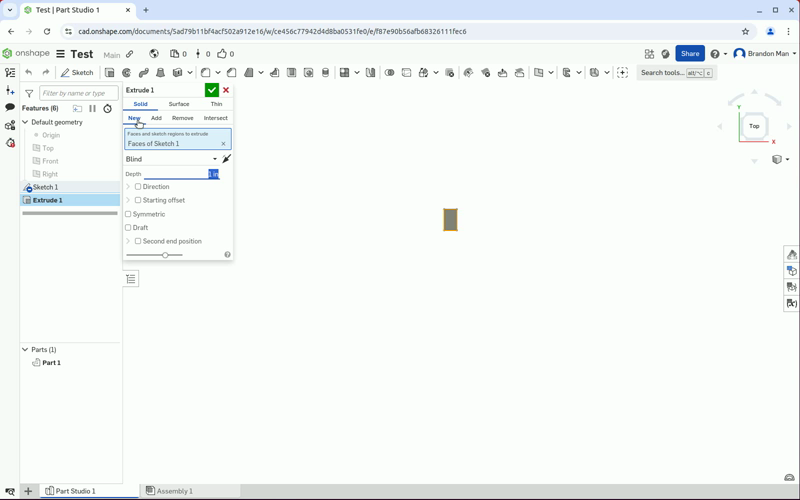
text(-16.368)
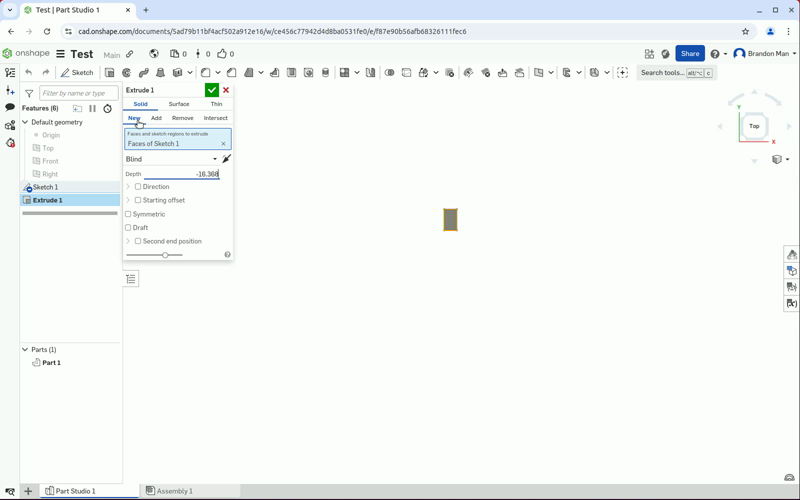
key(enter)
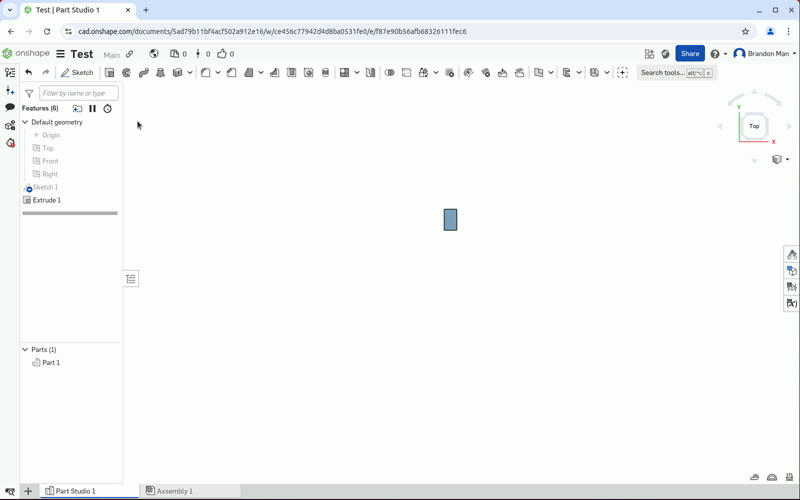
key(shift+h)
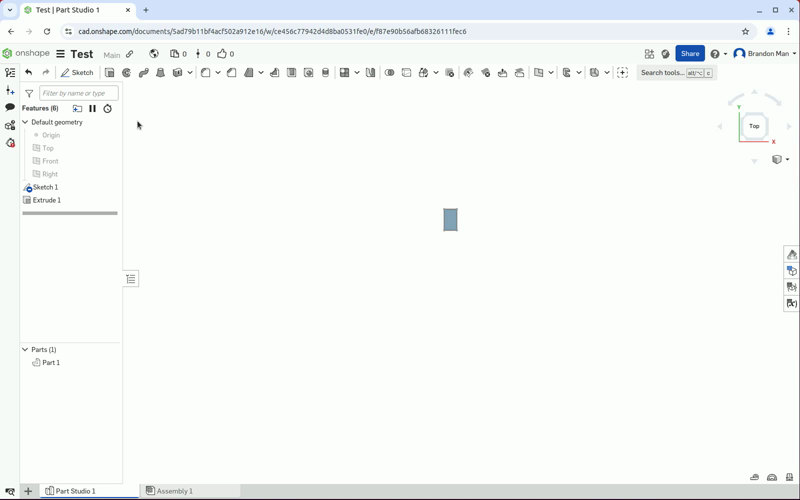
key(shift+h)
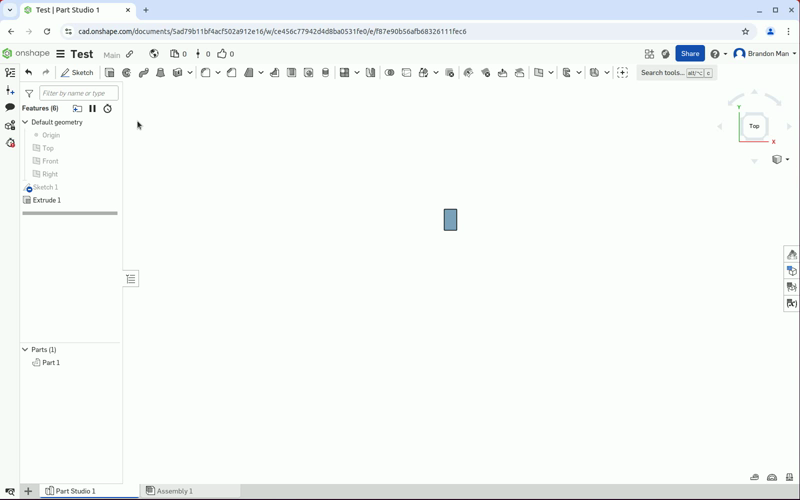
mouse_move(73, 189)
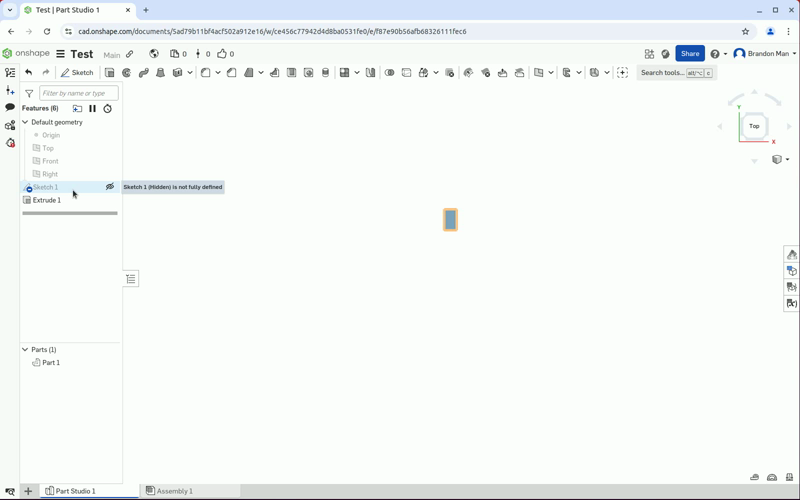
click(73, 189)
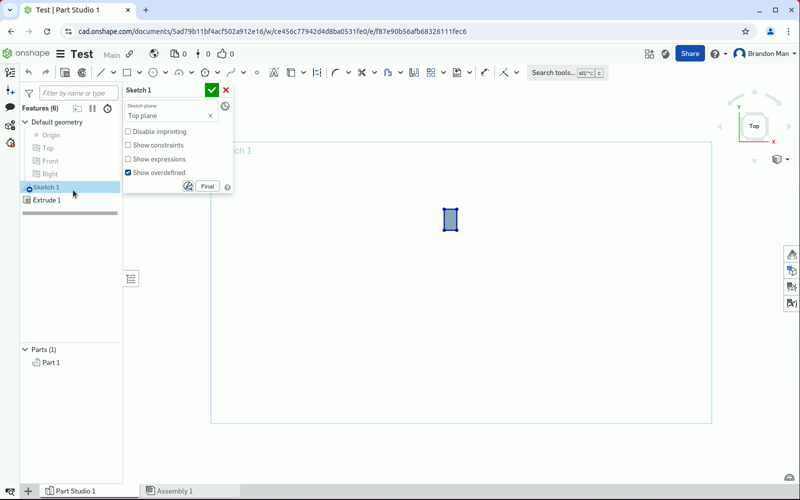
mouse_move(229, 92)
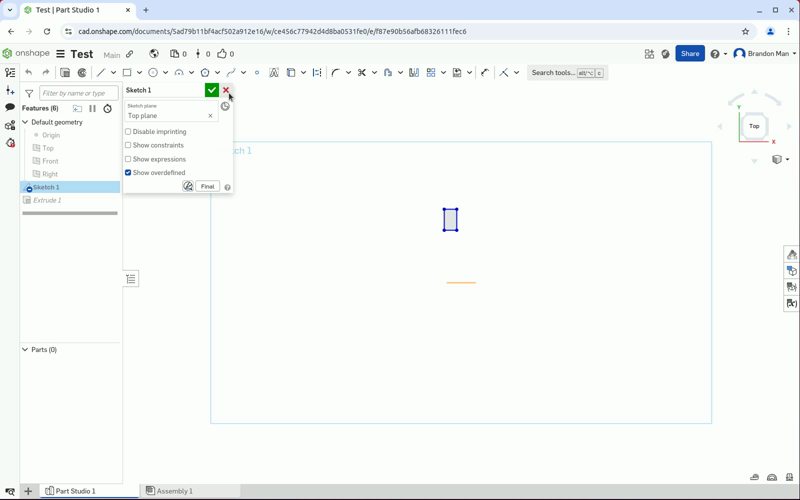
click(229, 92)
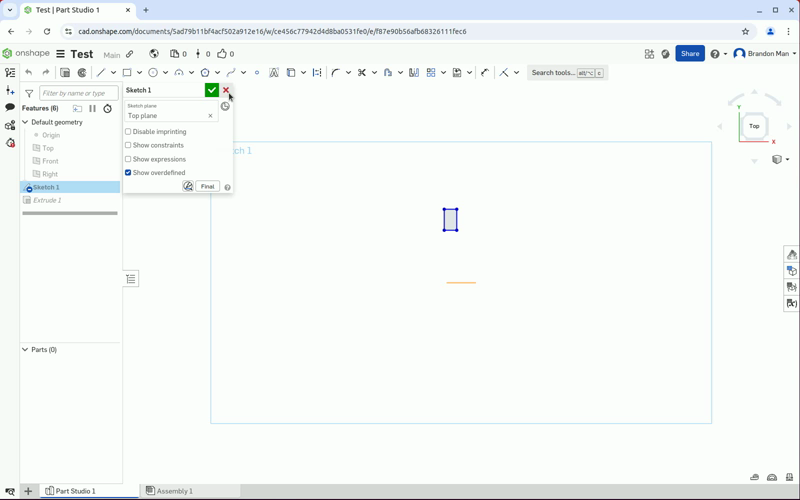
key(shift+s)
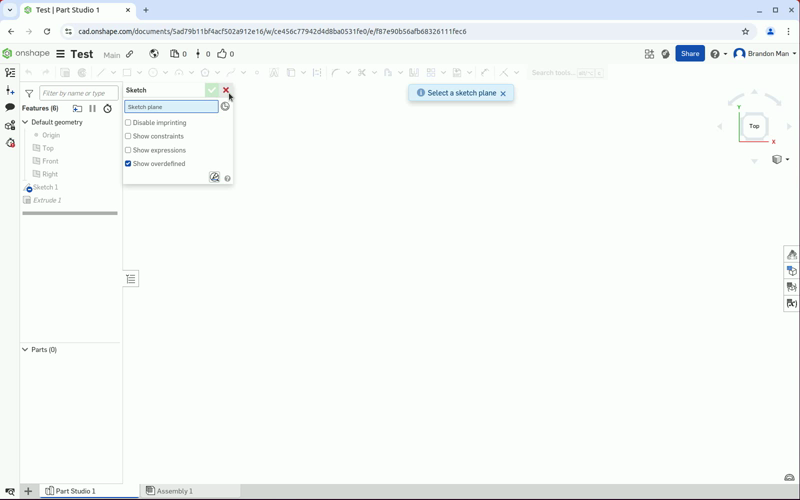
mouse_move(73, 150)
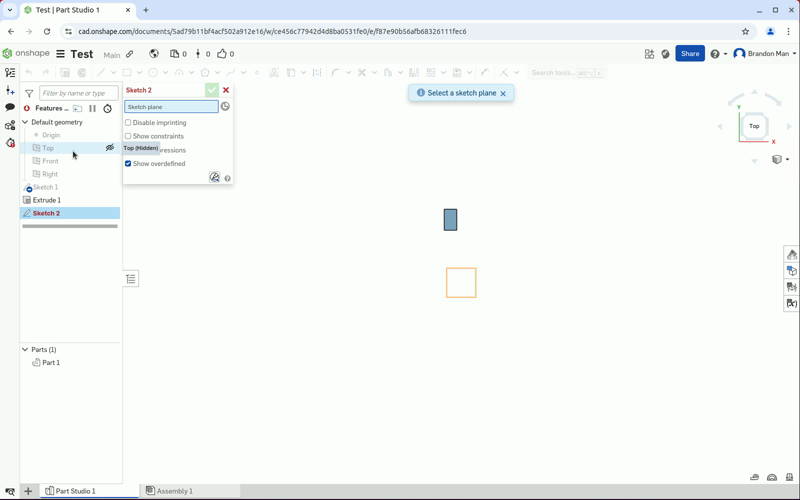
click(73, 150)
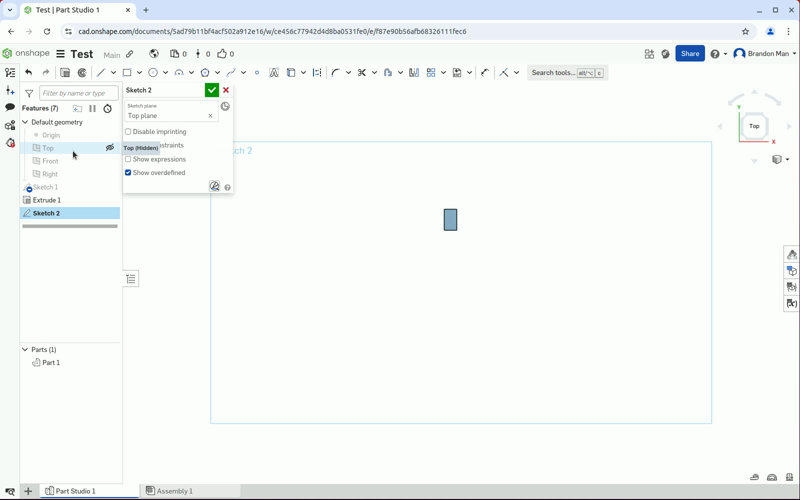
mouse_move(73, 352)
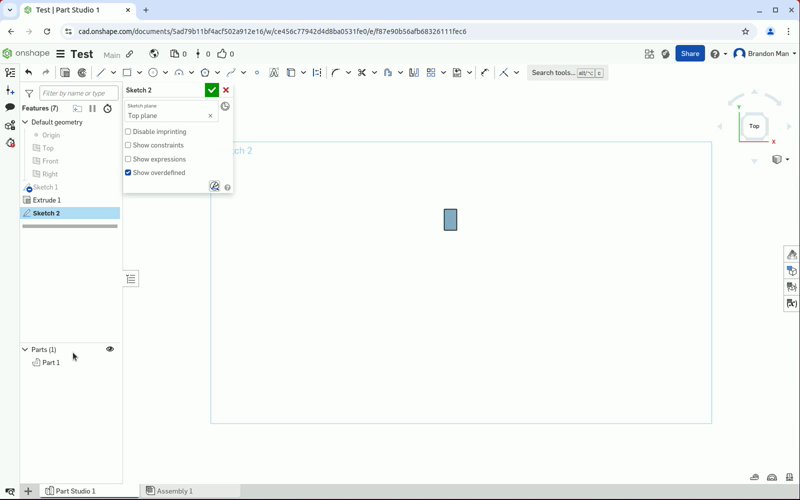
key(y)
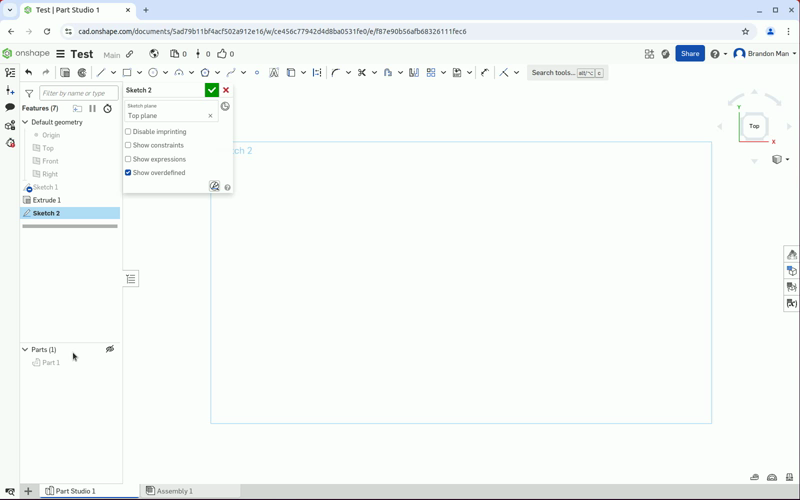
key(l)
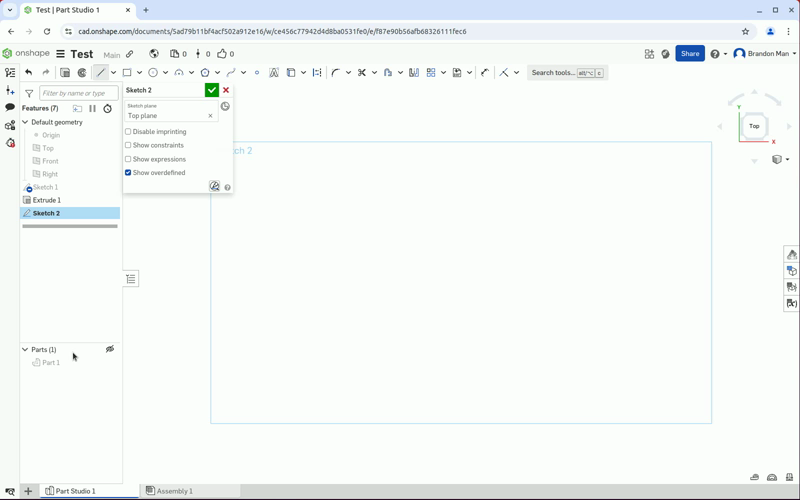
key_down(shift)
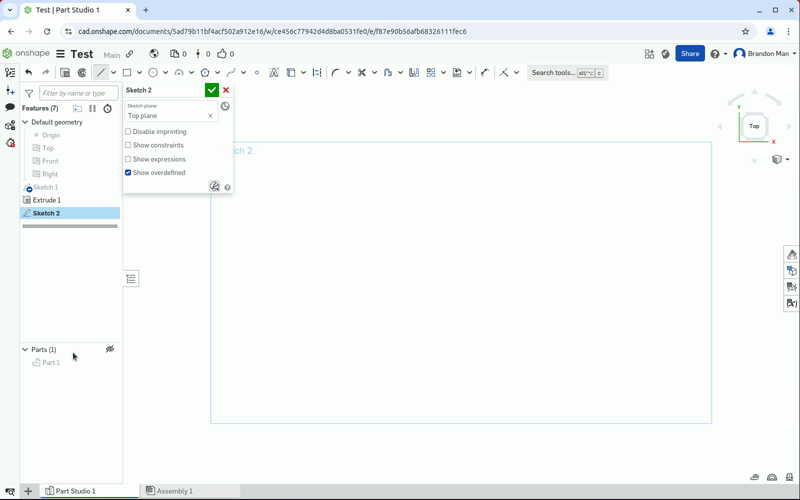
mouse_move(348, 230)
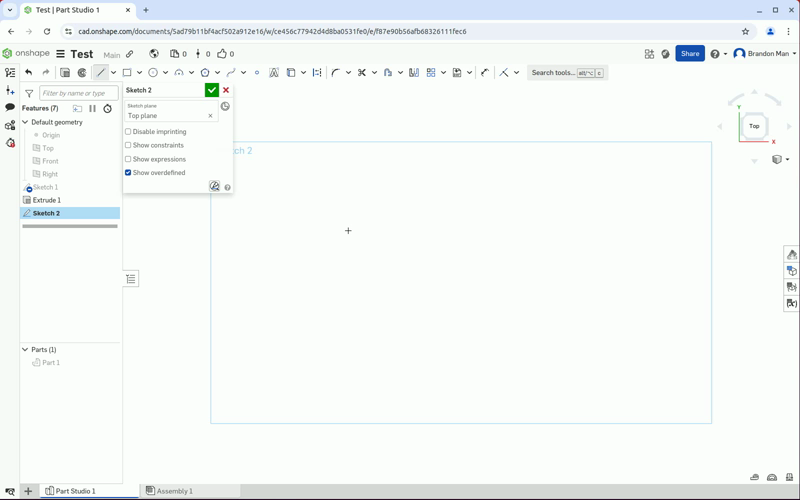
click(348, 230)
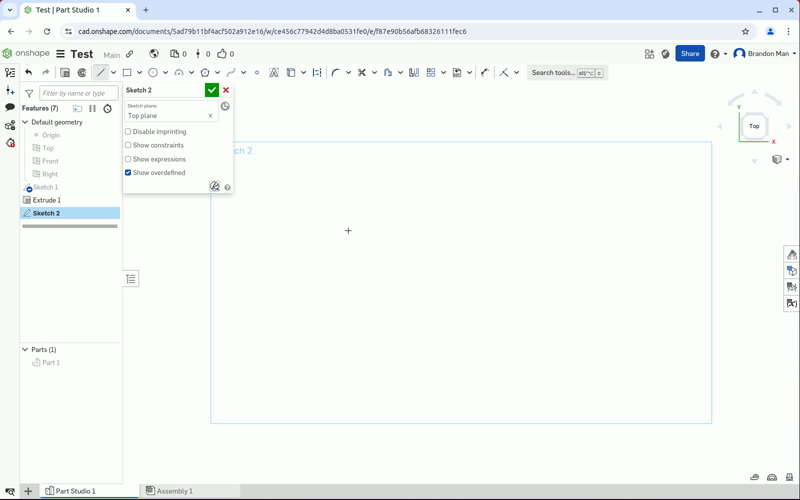
key_up(shift)
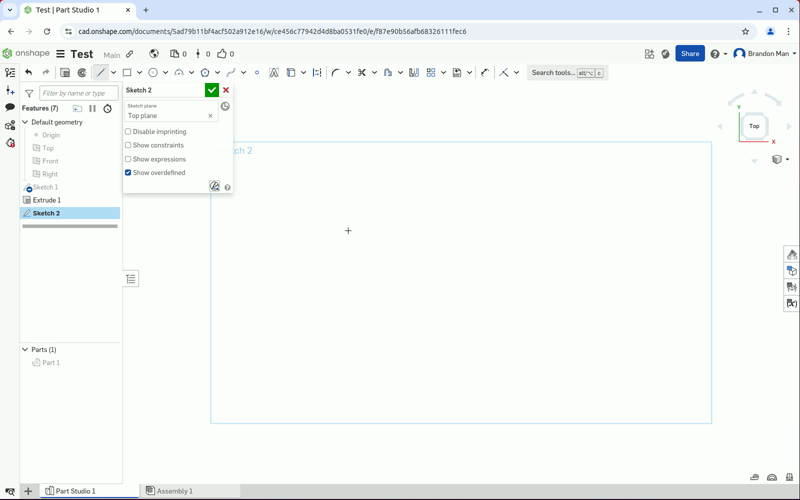
key_down(shift)
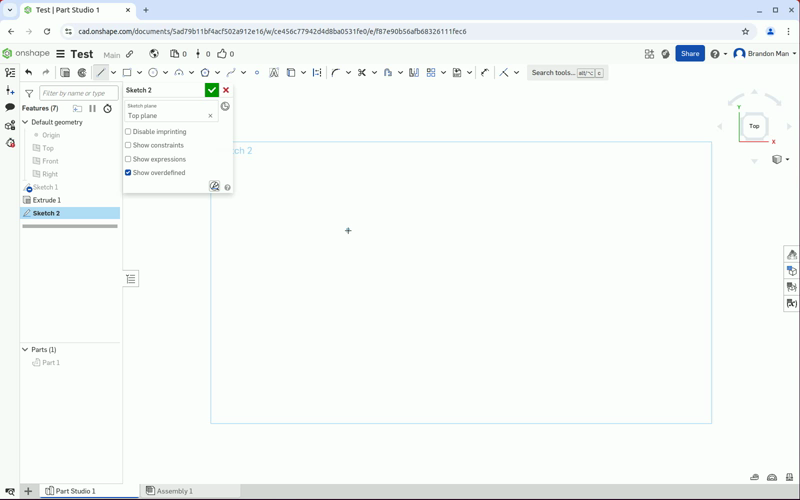
mouse_move(378, 230)
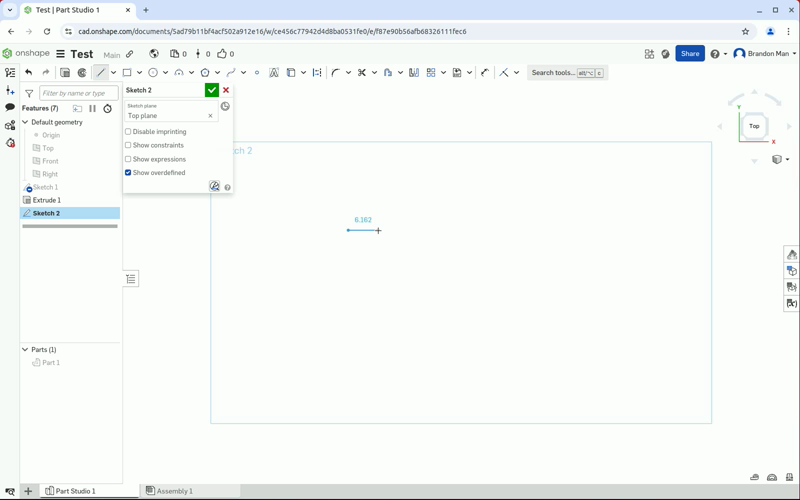
mouse_move(360, 230)
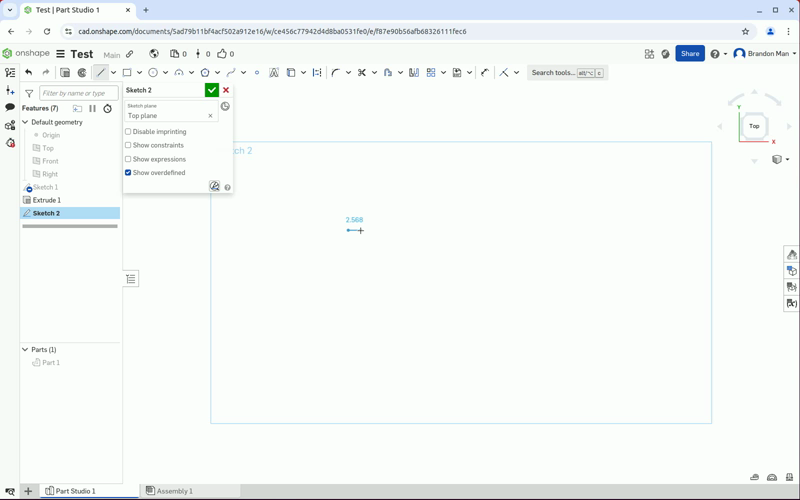
click(360, 230)
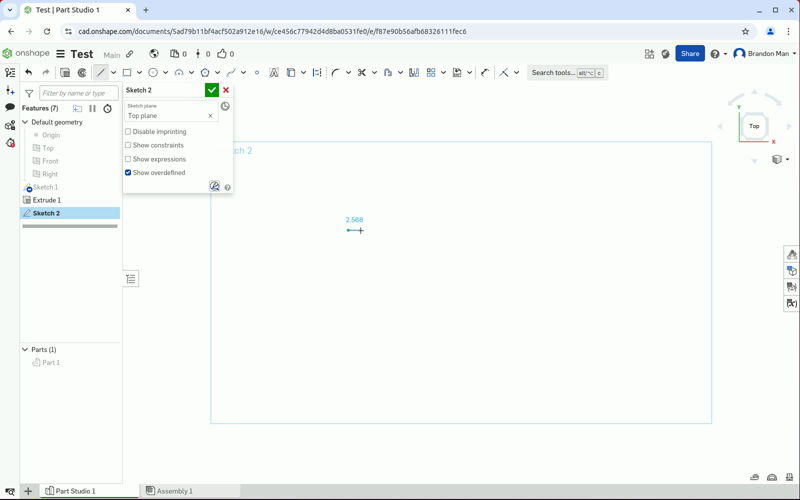
key_up(shift)
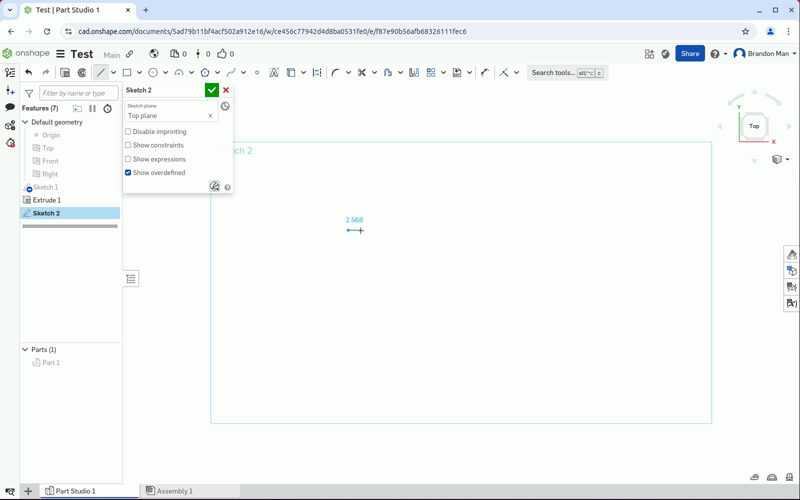
key_down(shift)
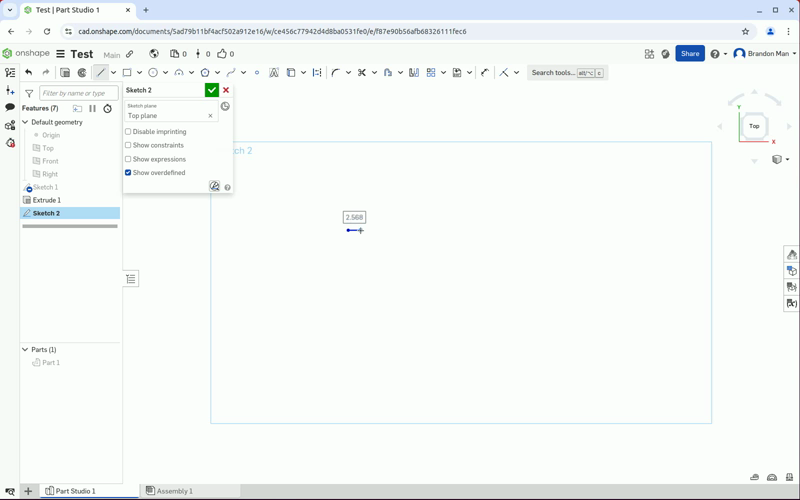
mouse_move(390, 230)
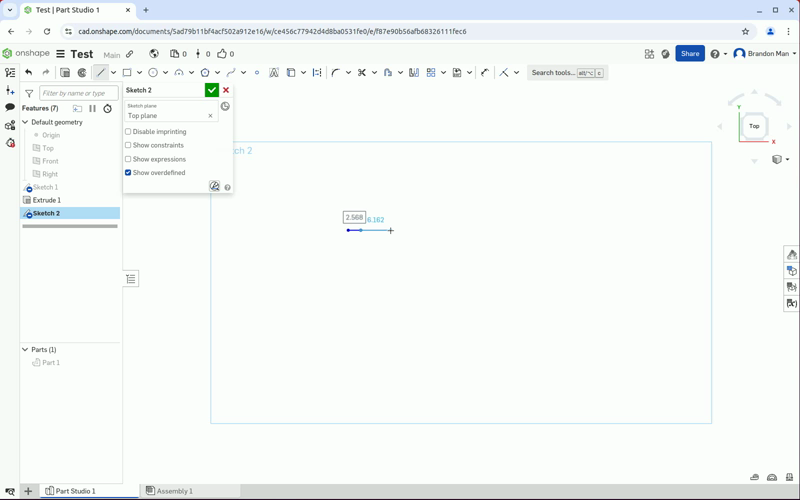
mouse_move(360, 209)
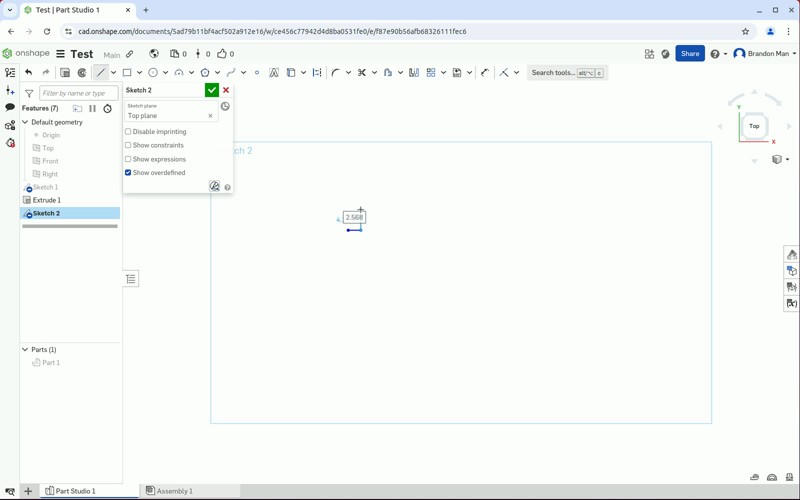
click(360, 209)
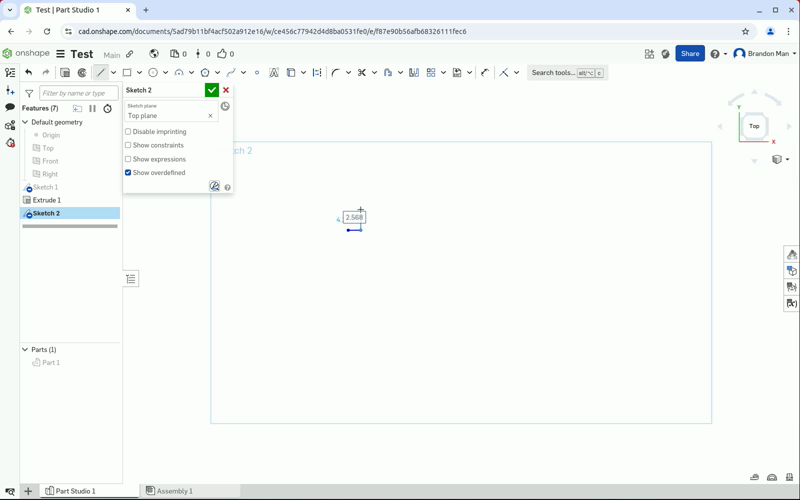
key_up(shift)
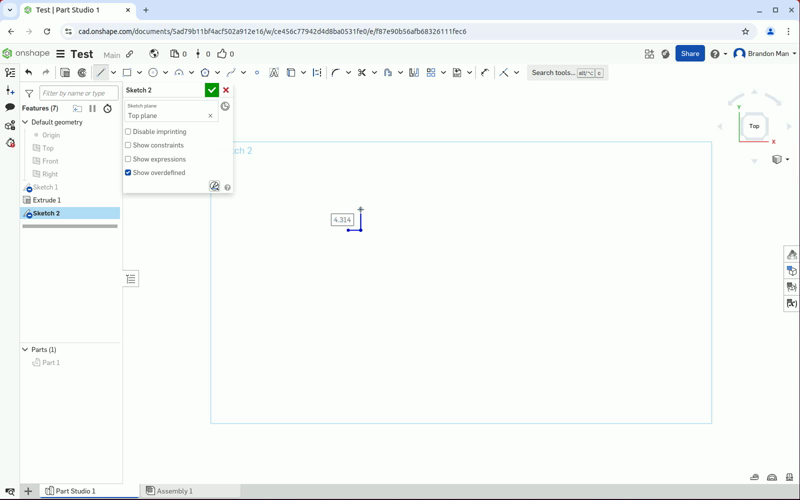
key_down(shift)
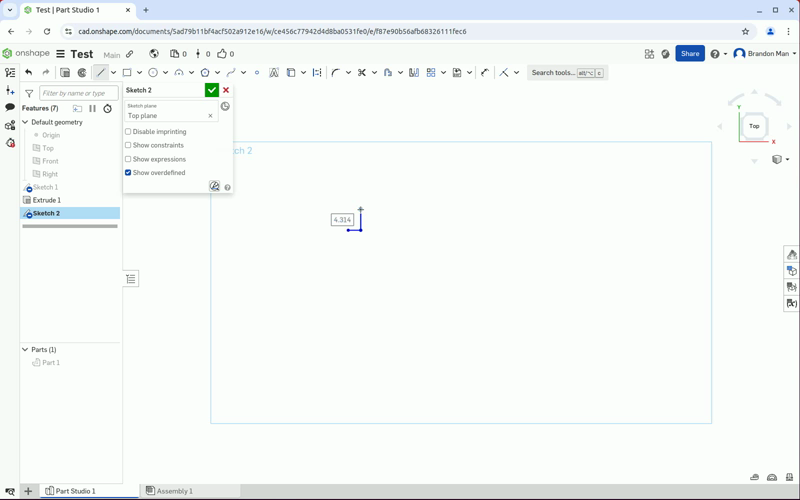
mouse_move(390, 209)
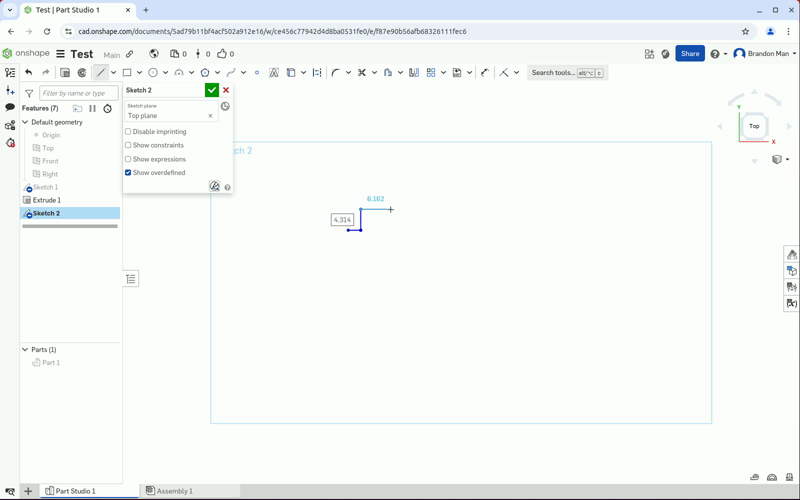
mouse_move(348, 209)
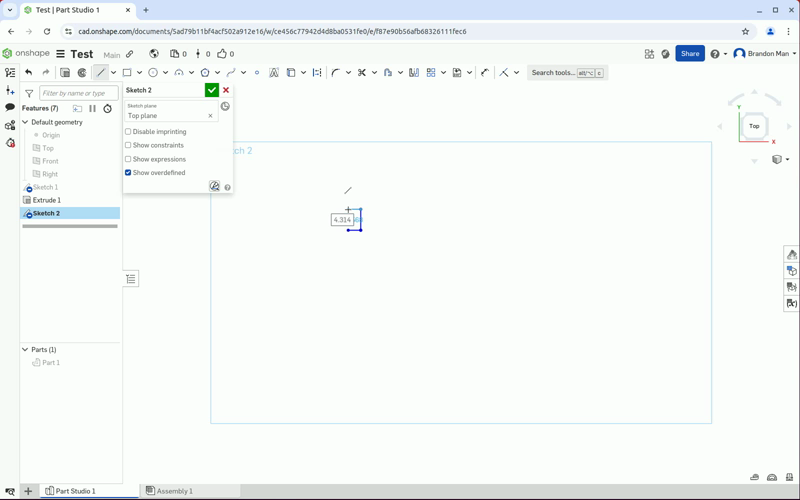
click(348, 209)
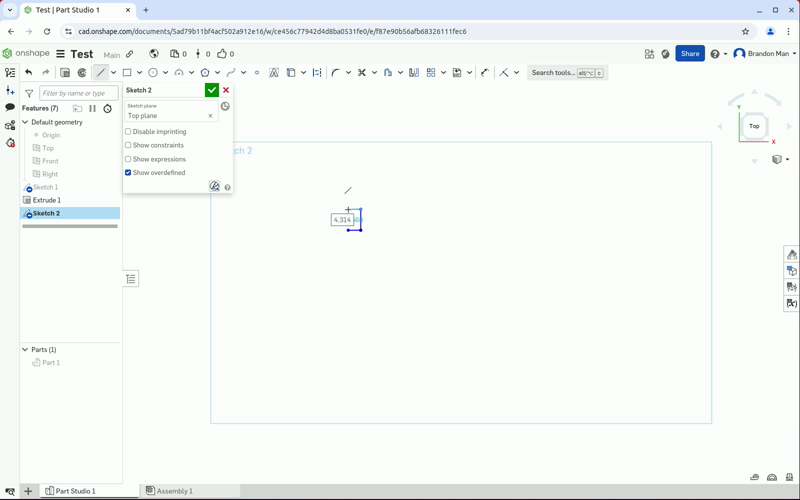
key_up(shift)
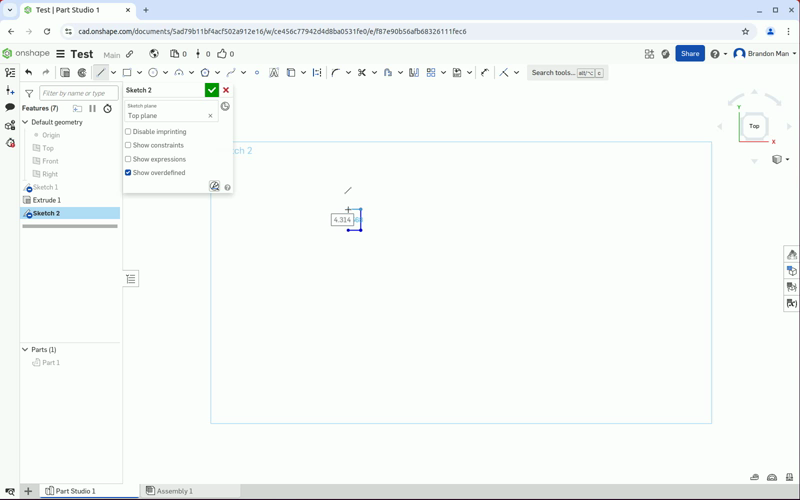
mouse_move(378, 209)
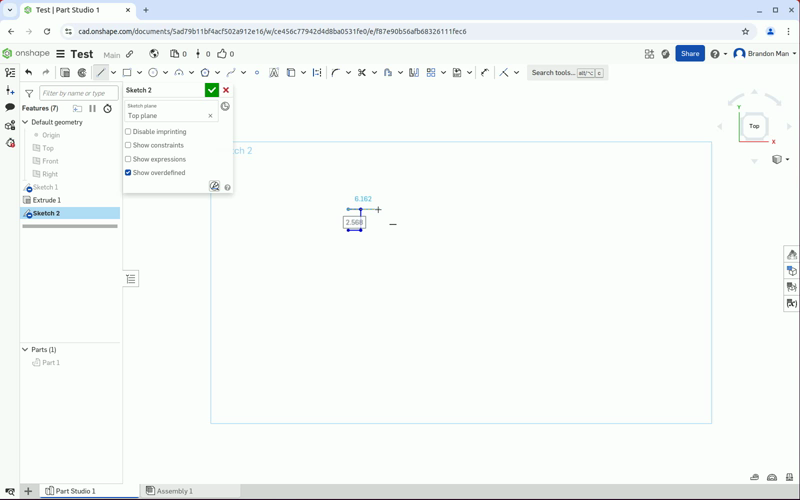
key_down(shift)
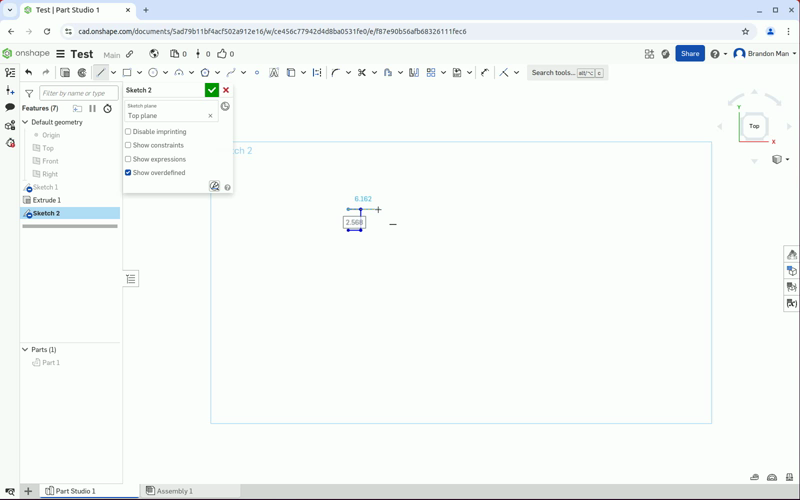
mouse_move(348, 230)
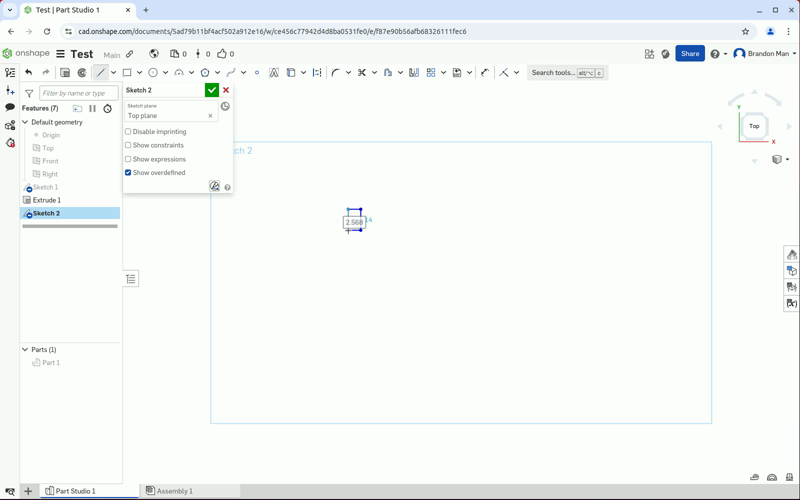
key_up(shift)
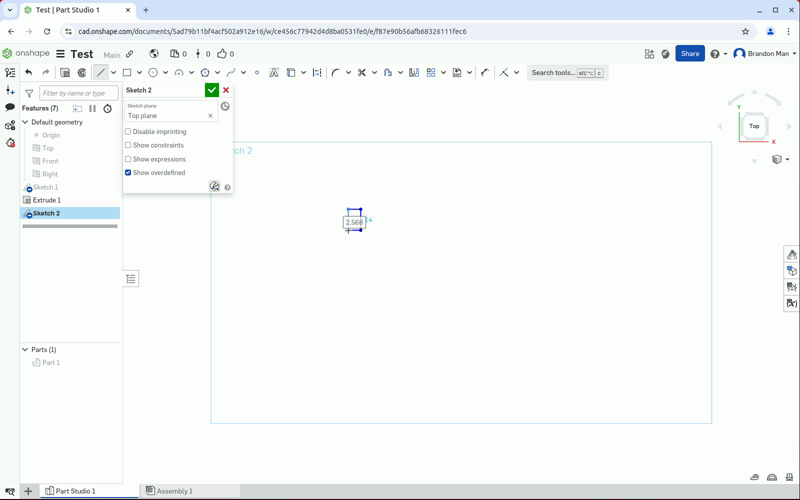
click(348, 230)
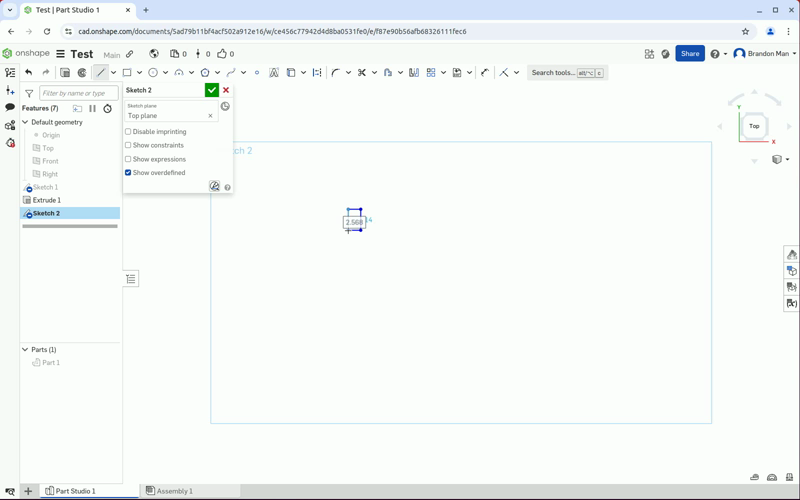
key(esc)
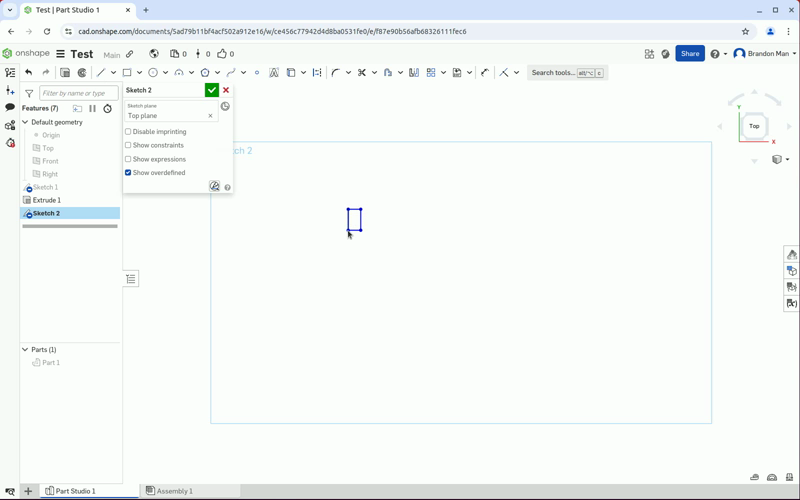
mouse_move(352, 222)
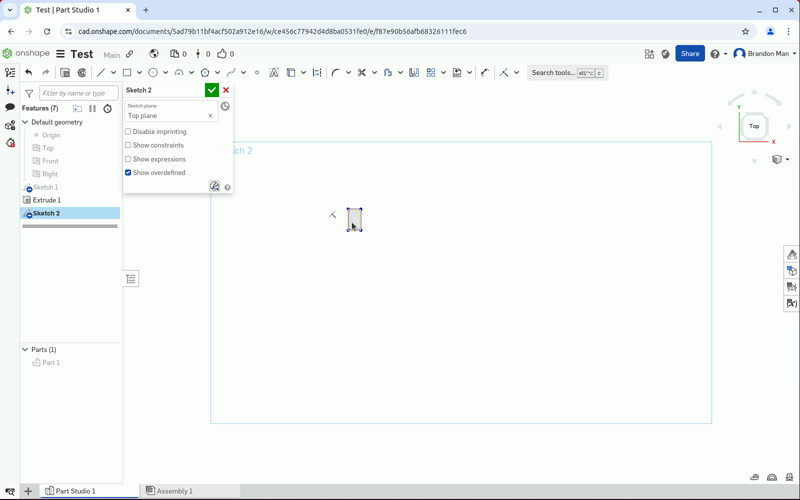
scroll(6)
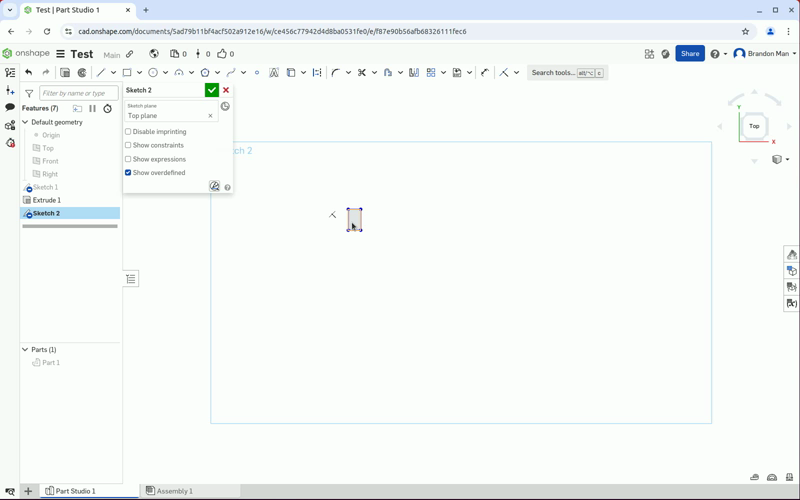
scroll(6)
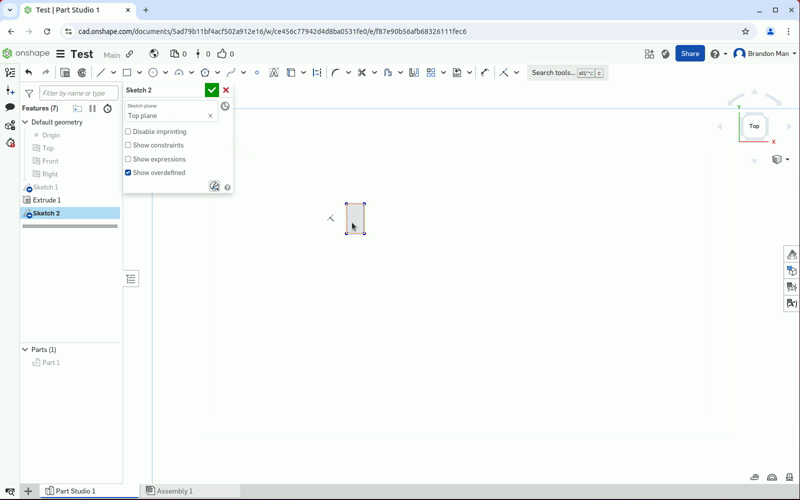
scroll(6)
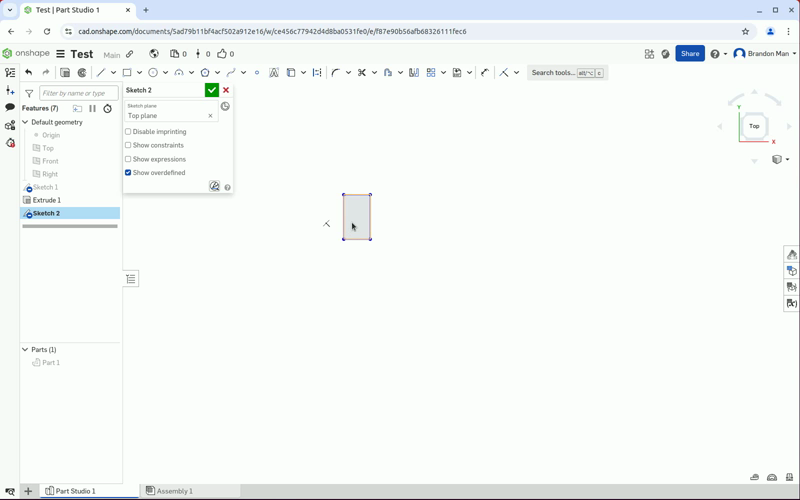
scroll(6)
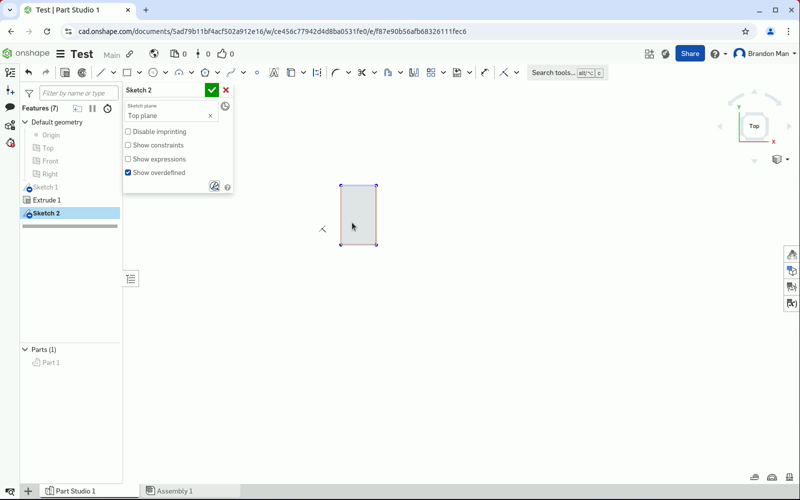
scroll(6)
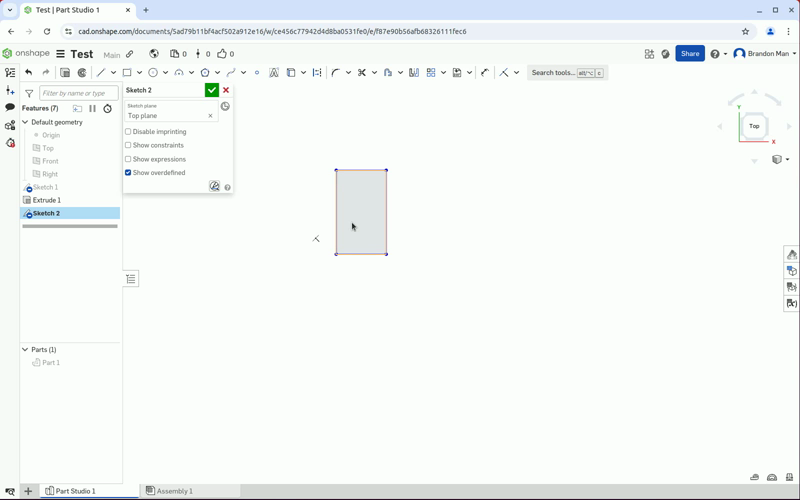
scroll(6)
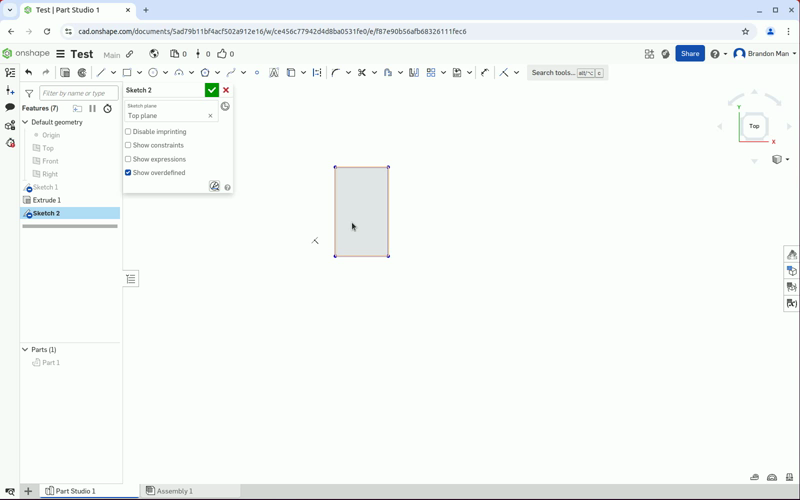
scroll(6)
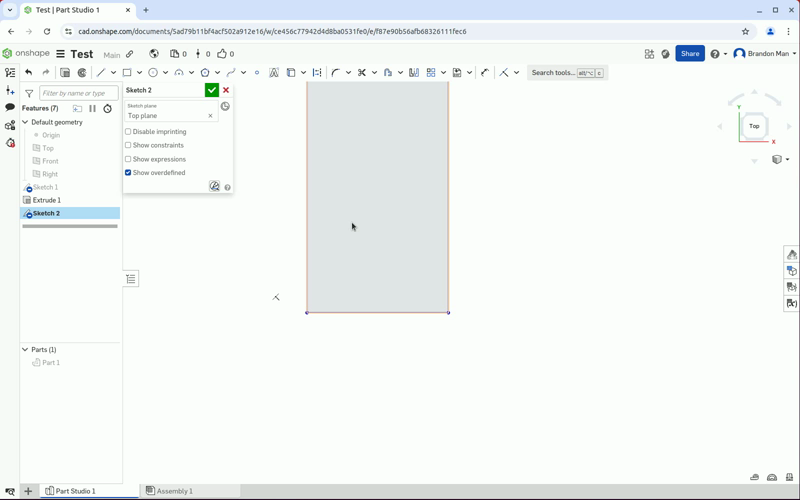
click(352, 222)
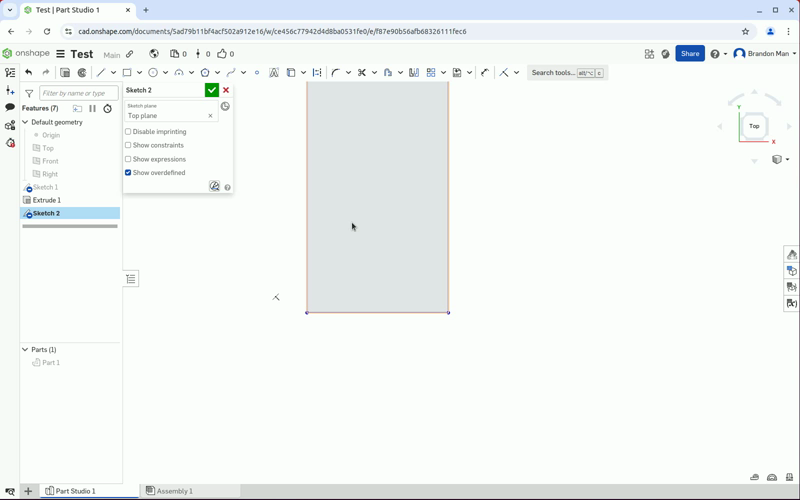
scroll(-6)
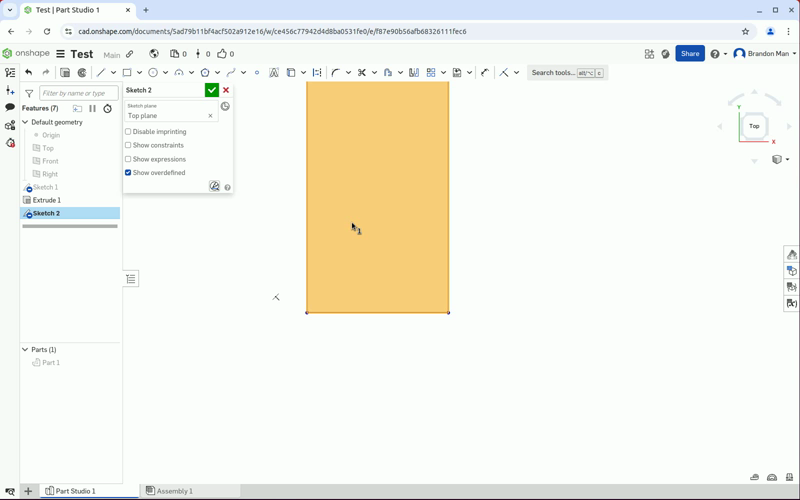
scroll(-6)
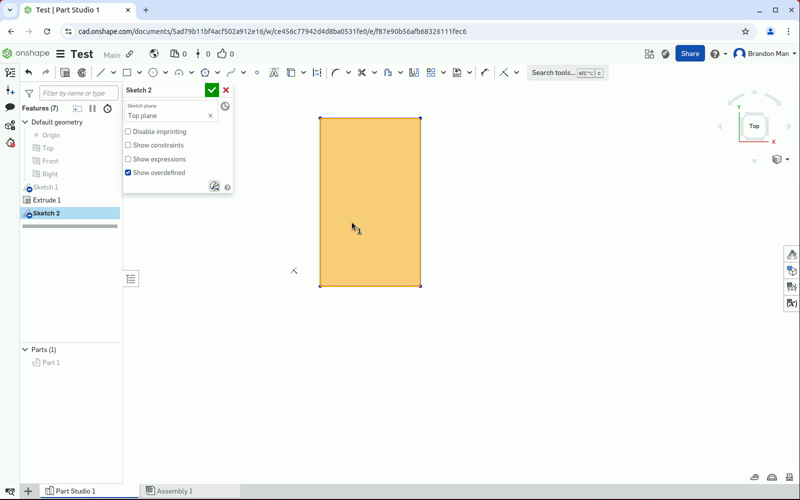
scroll(-6)
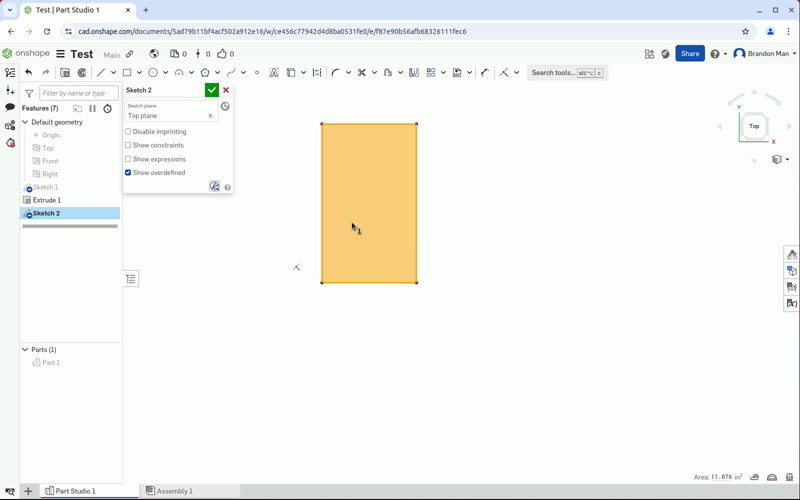
scroll(-6)
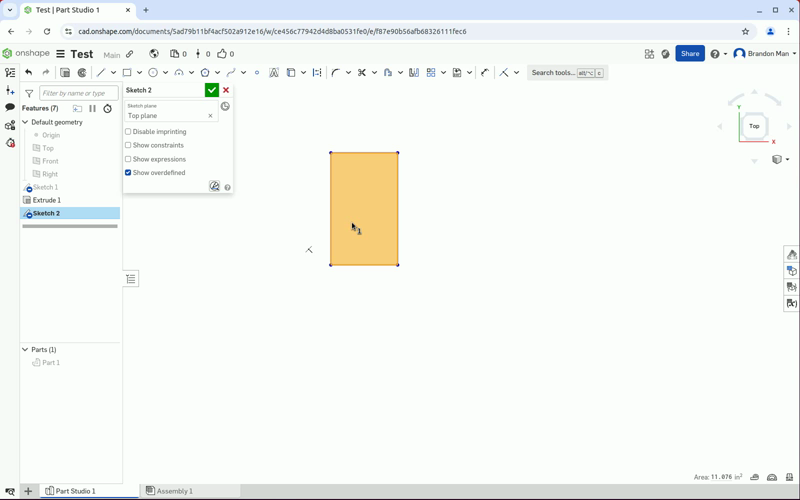
scroll(-6)
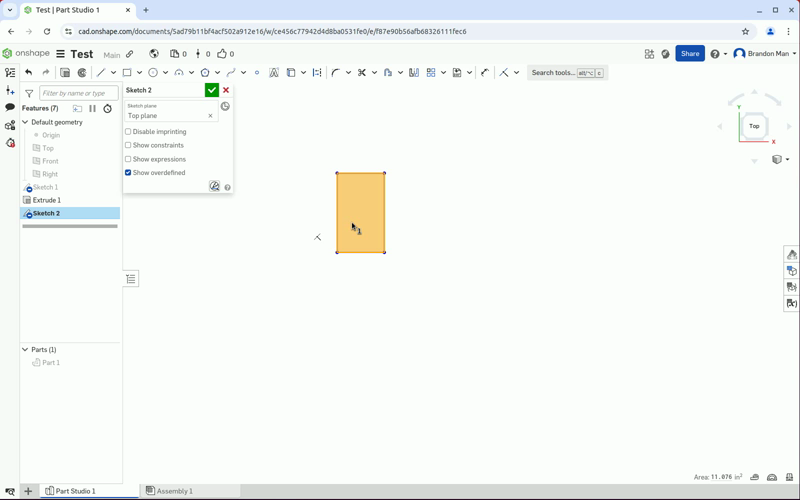
scroll(-6)
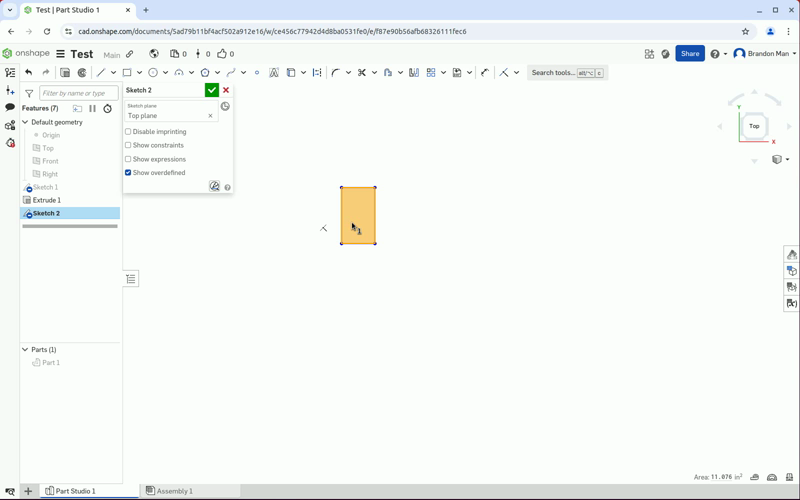
scroll(-6)
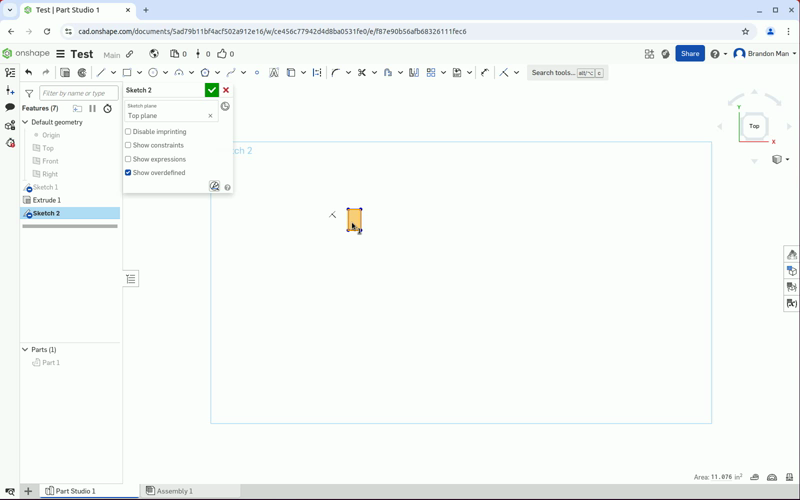
mouse_move(73, 352)
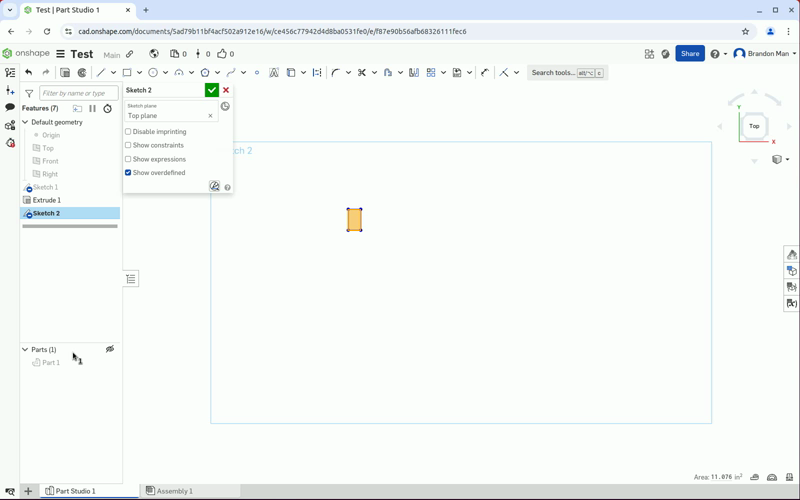
key(shift+y)
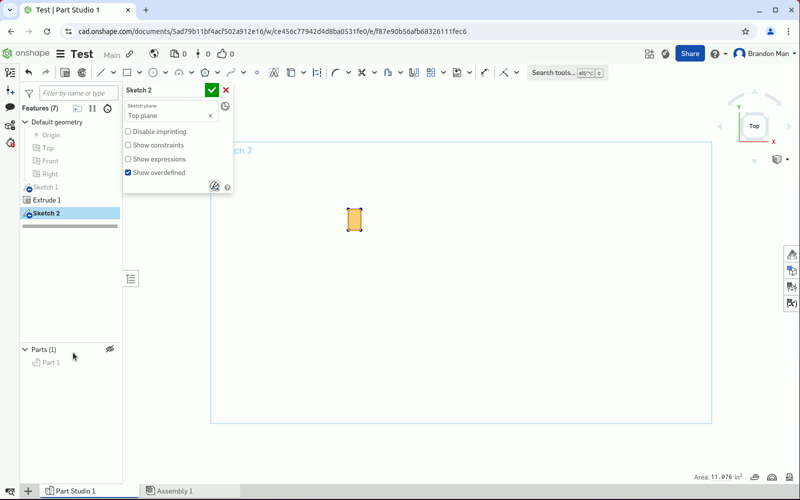
key(shift+e)
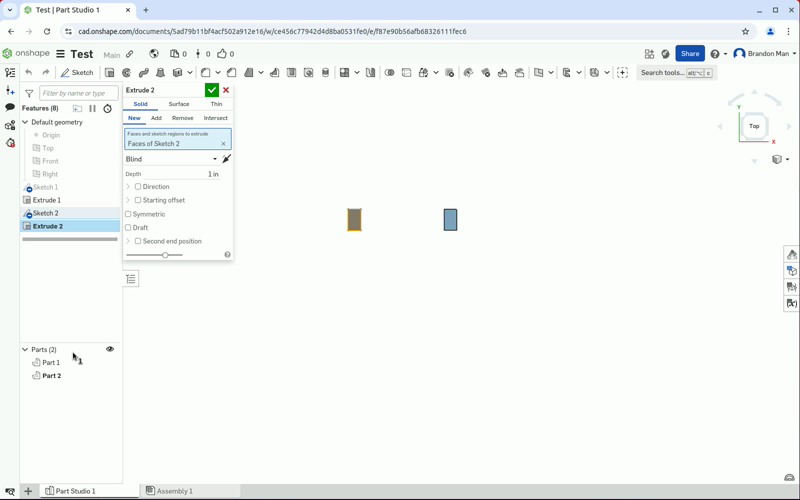
mouse_move(143, 106)
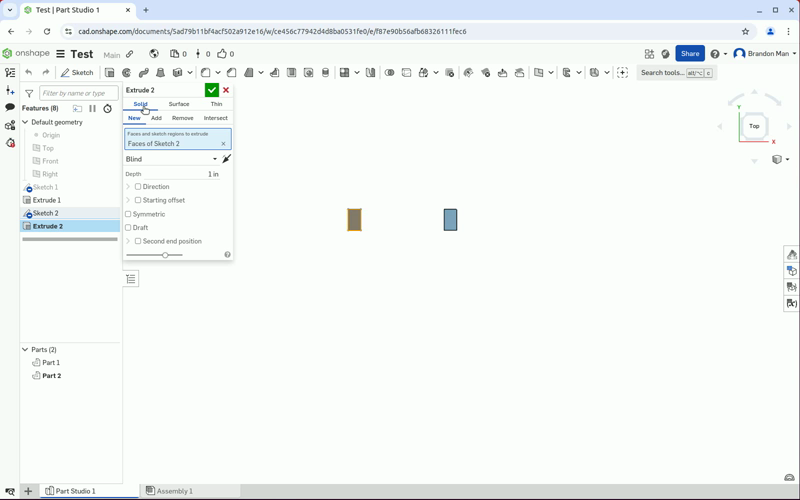
click(143, 106)
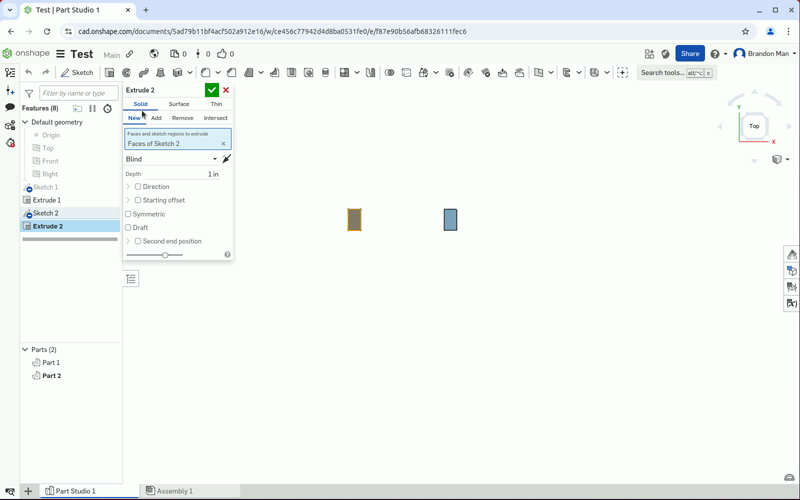
mouse_move(137, 120)
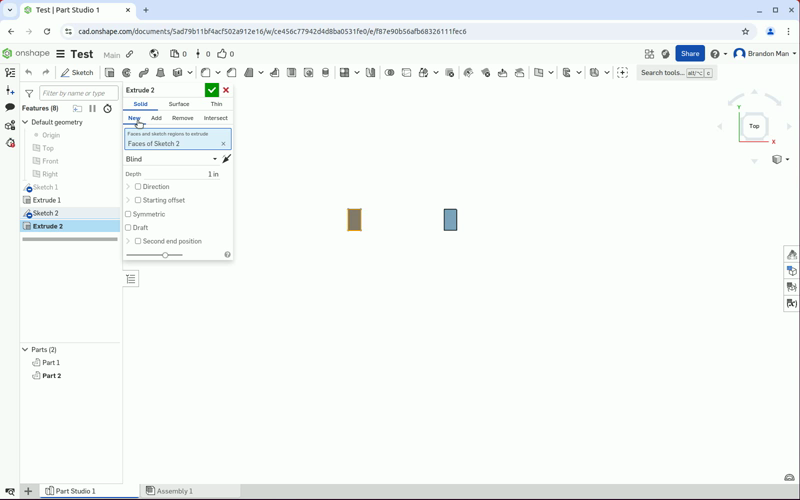
click(137, 120)
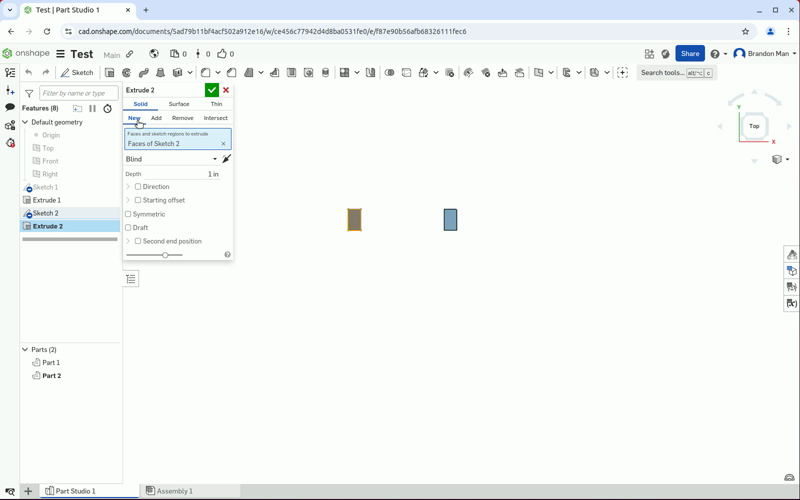
key(tab, 4)
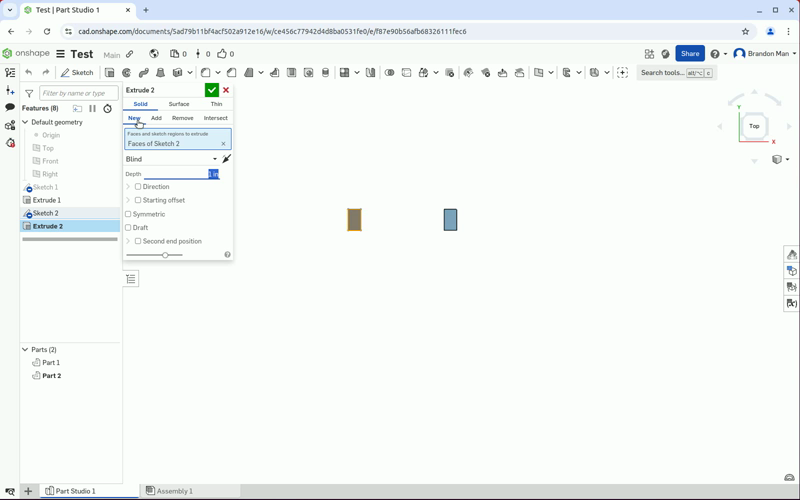
text(-16.368)
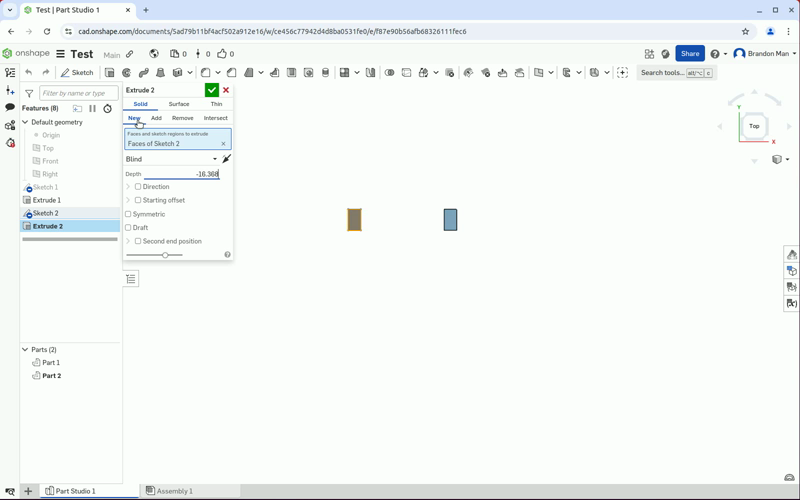
key(enter)
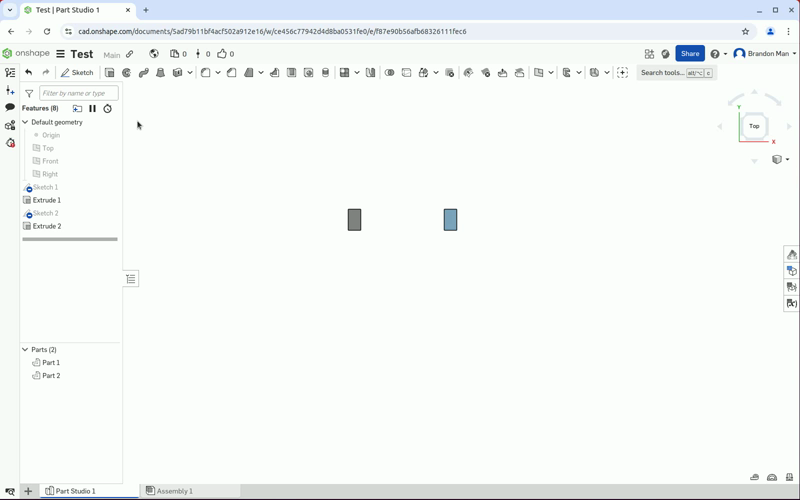
key(shift+h)
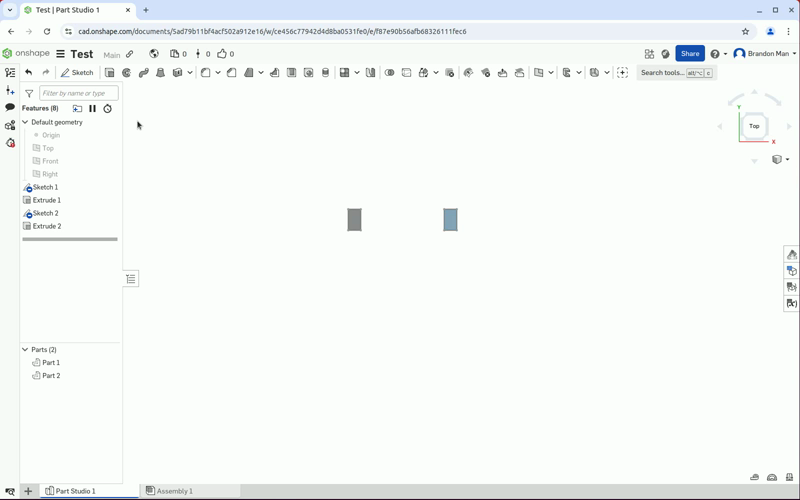
key(shift+h)
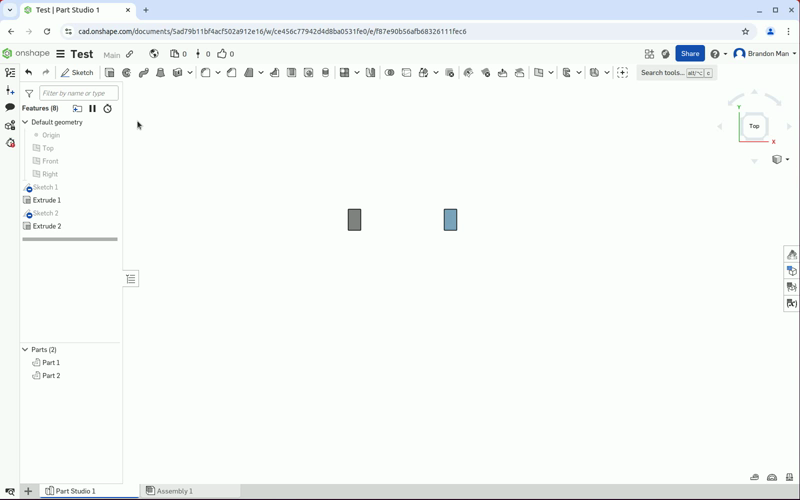
mouse_move(73, 189)
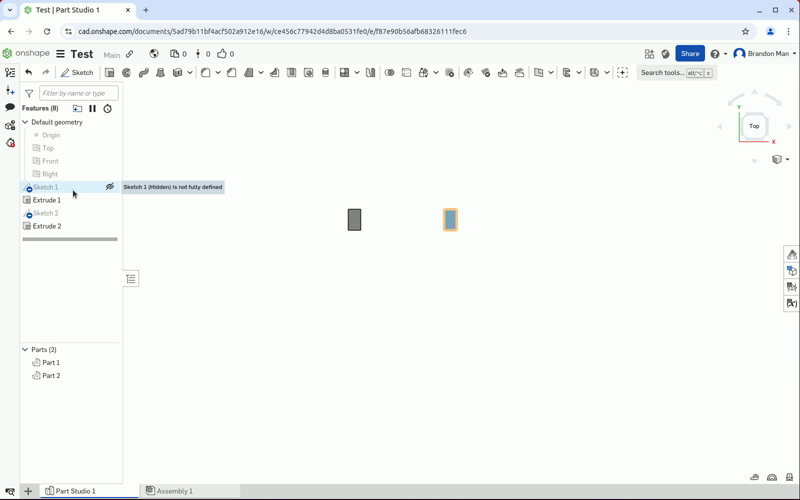
click(73, 189)
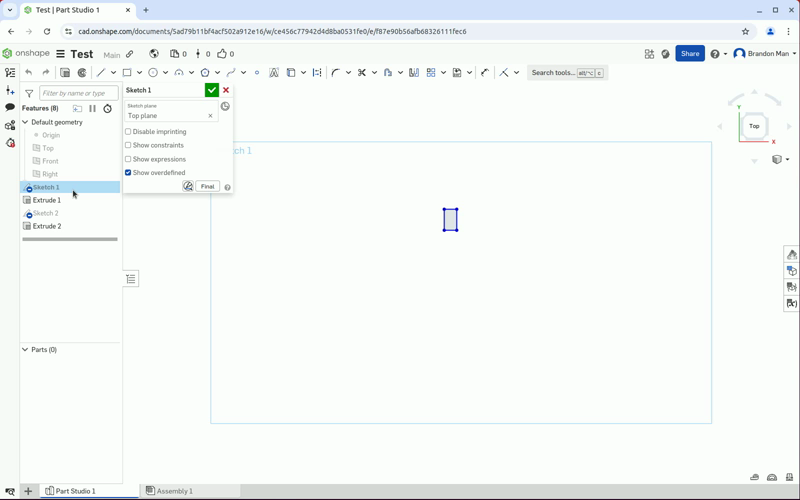
mouse_move(229, 92)
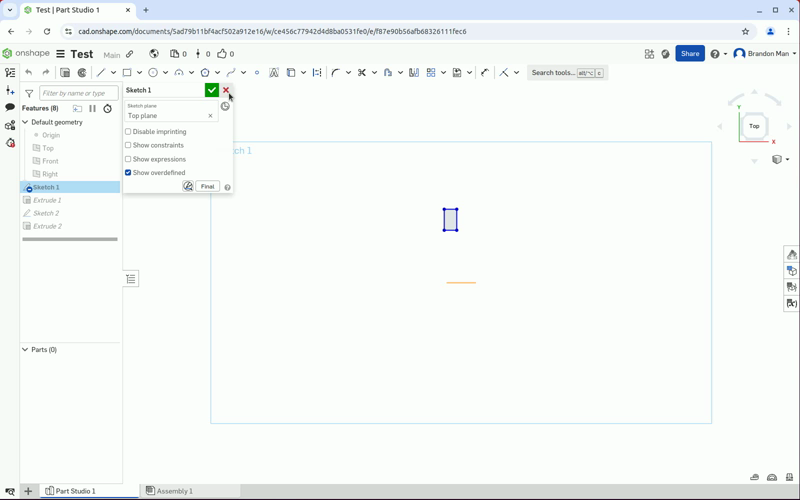
click(229, 92)
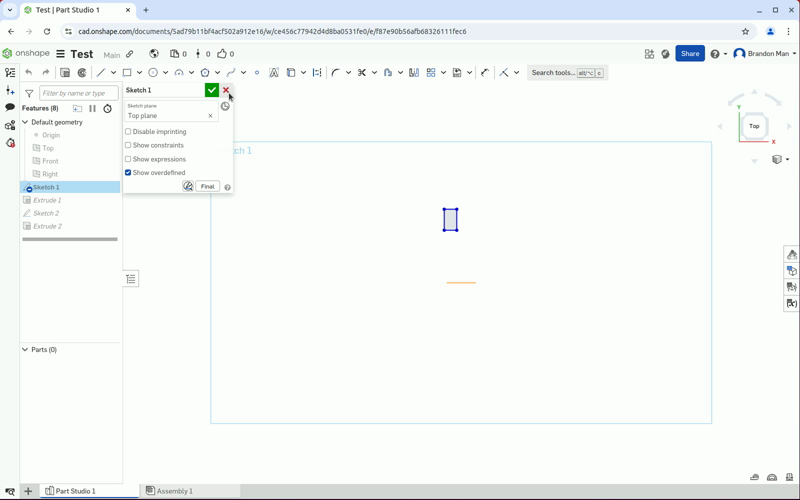
key(shift+s)
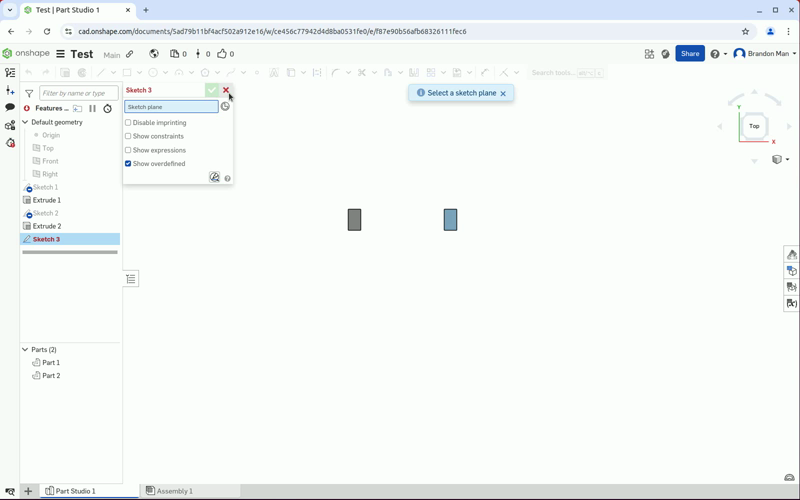
mouse_move(73, 150)
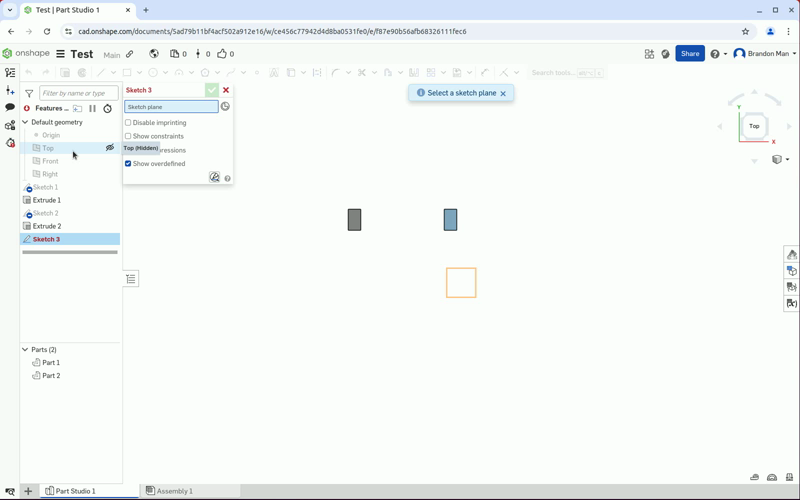
click(73, 150)
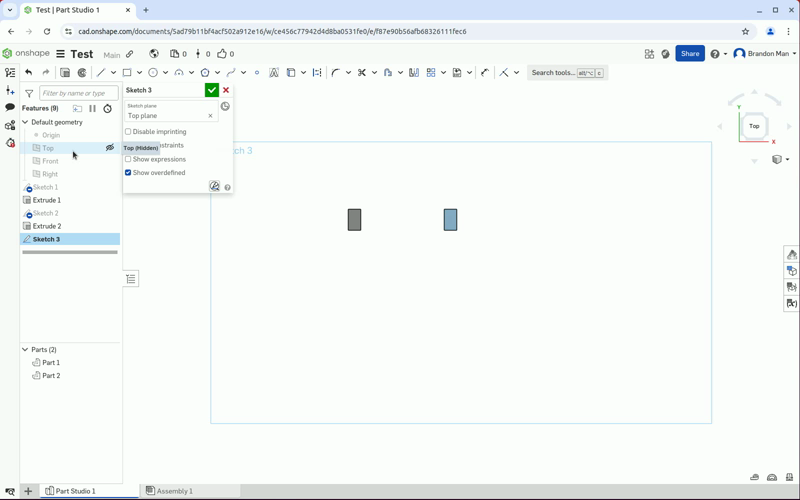
mouse_move(73, 352)
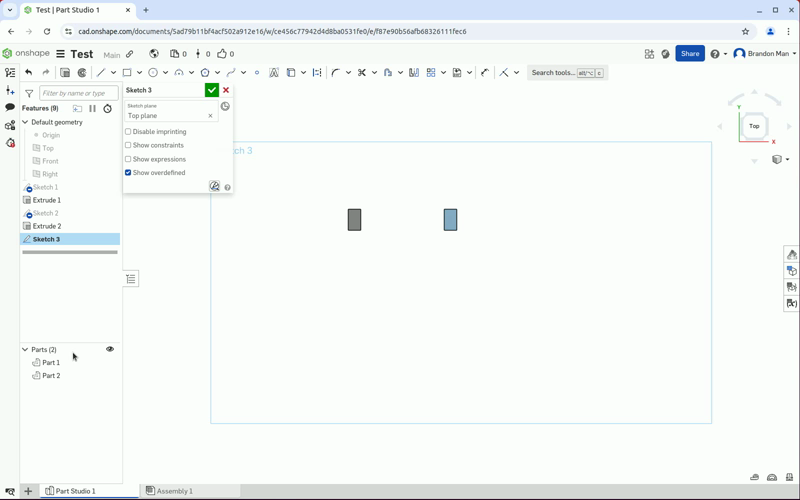
key(y)
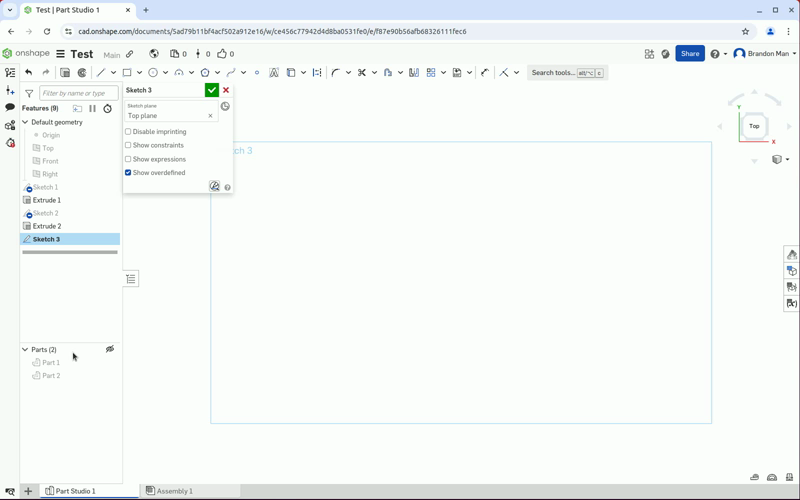
key(l)
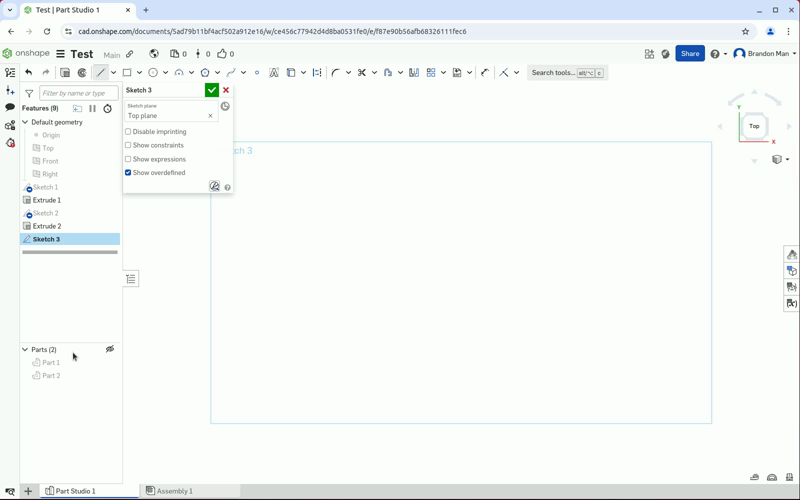
key_down(shift)
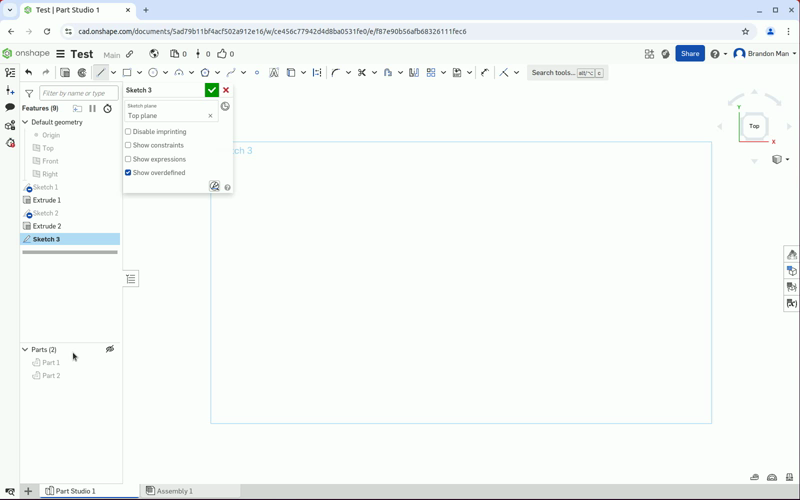
mouse_move(348, 230)
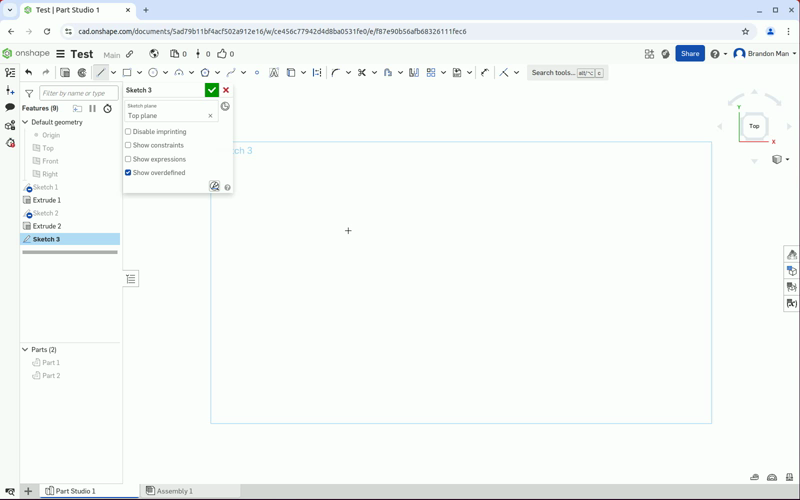
click(348, 230)
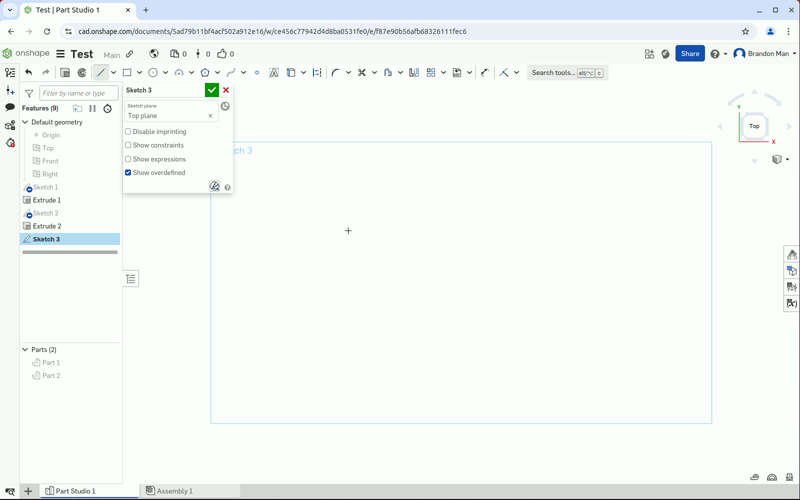
key_up(shift)
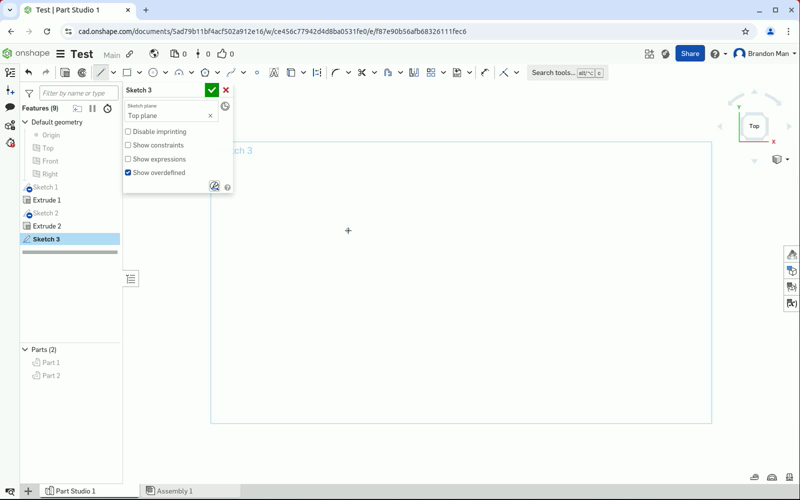
key_down(shift)
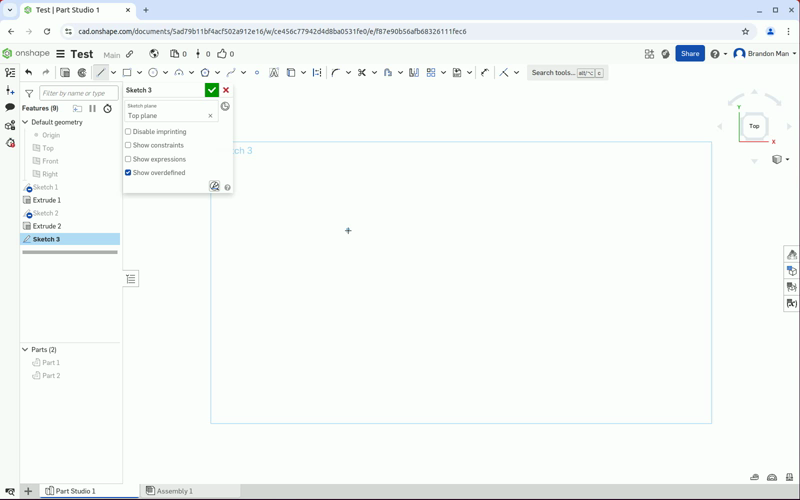
mouse_move(378, 230)
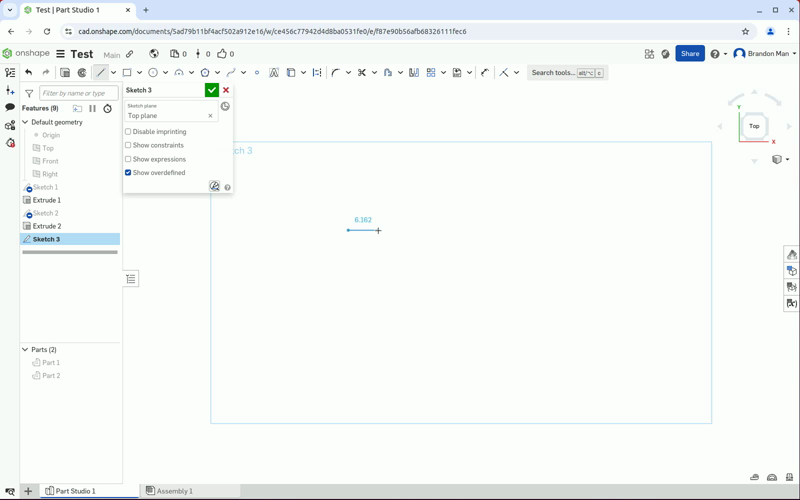
mouse_move(360, 230)
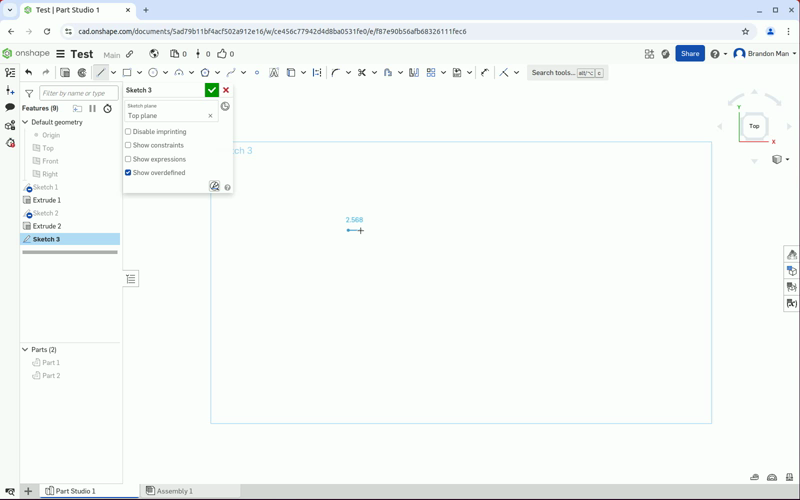
click(360, 230)
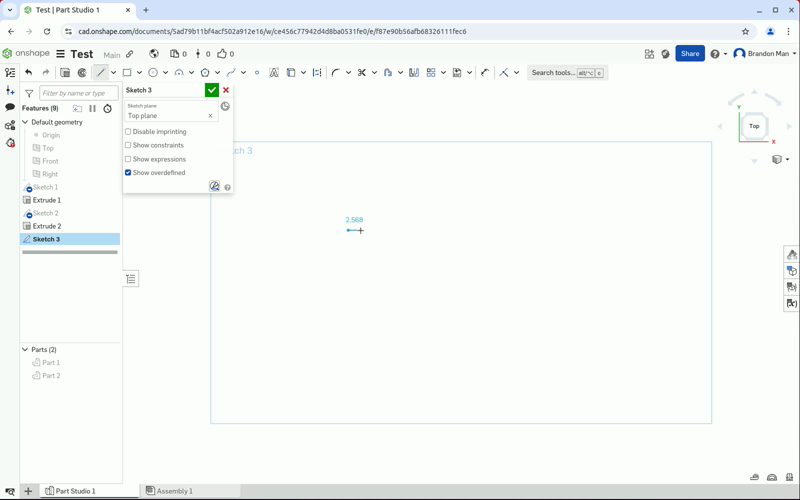
key_up(shift)
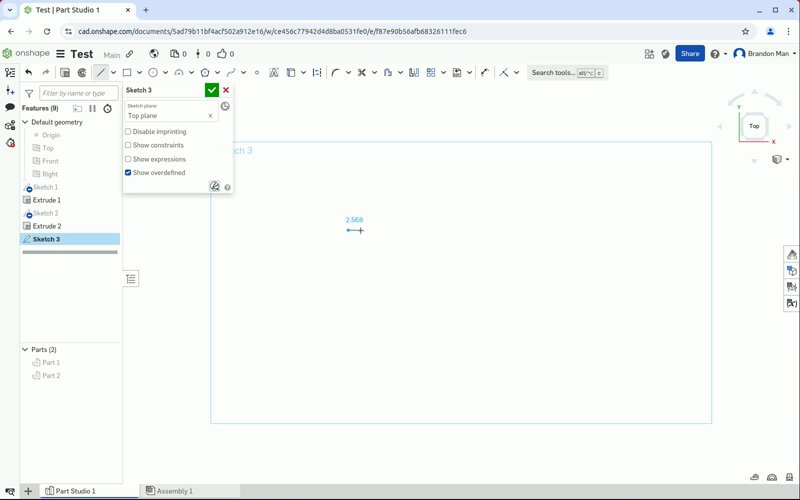
key_down(shift)
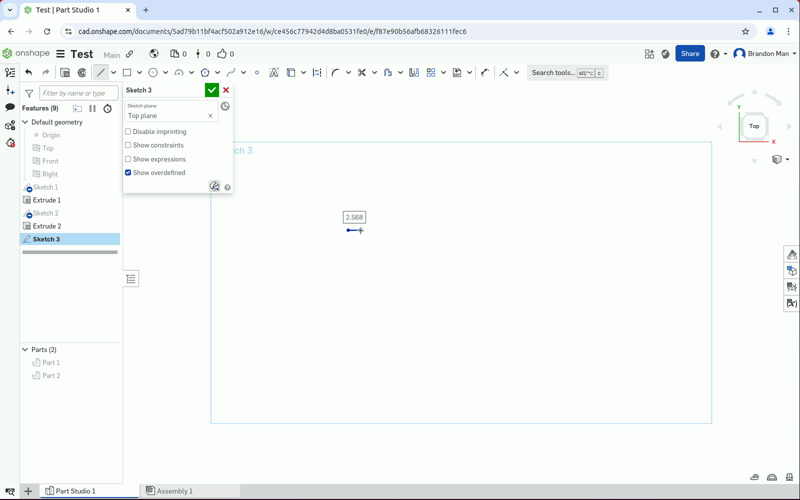
mouse_move(390, 230)
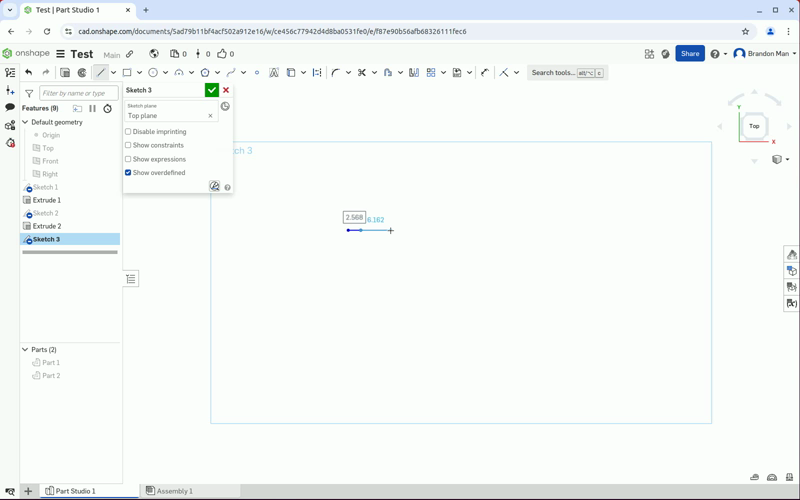
mouse_move(360, 209)
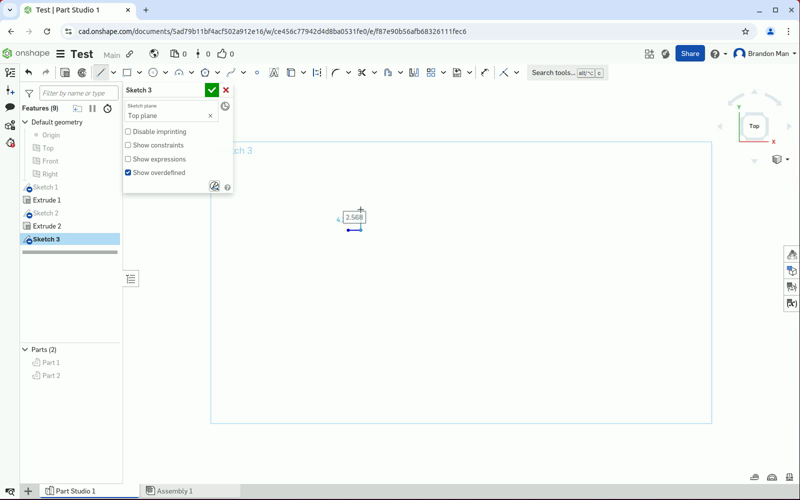
click(360, 209)
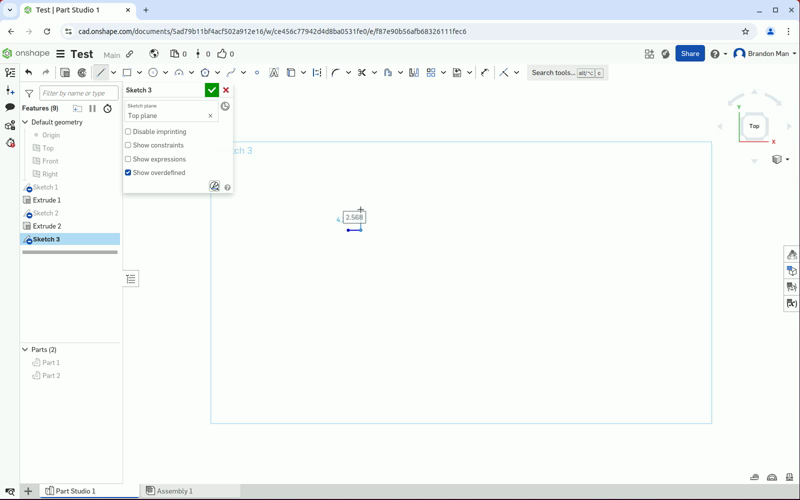
key_up(shift)
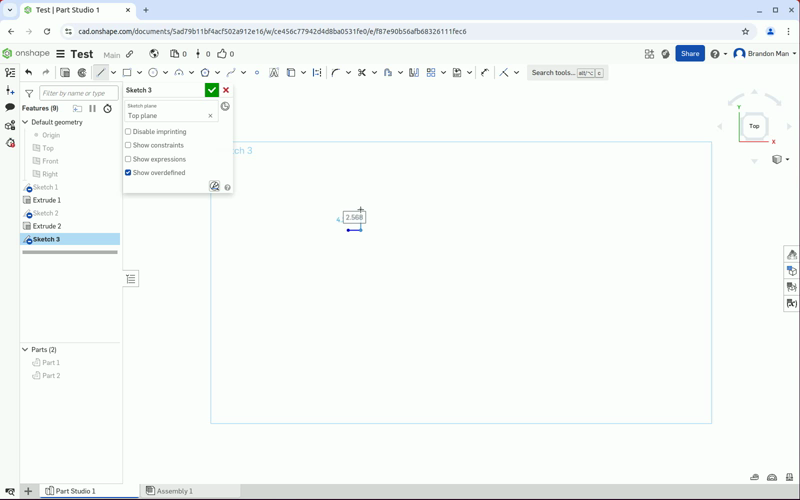
key_down(shift)
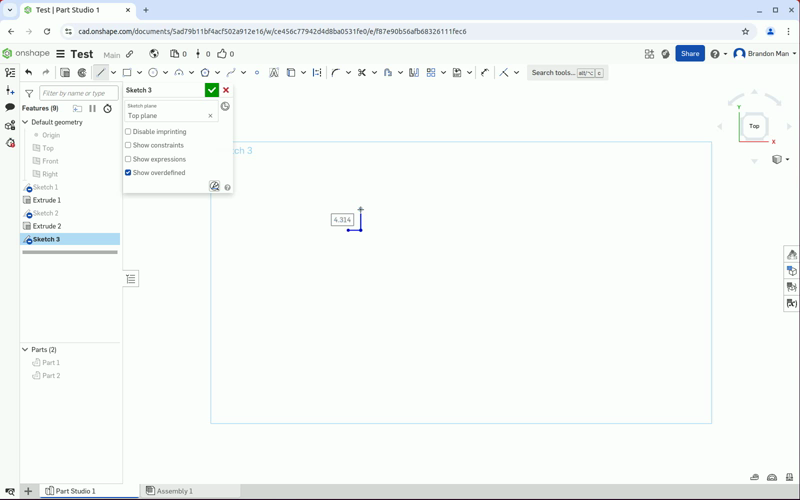
mouse_move(390, 209)
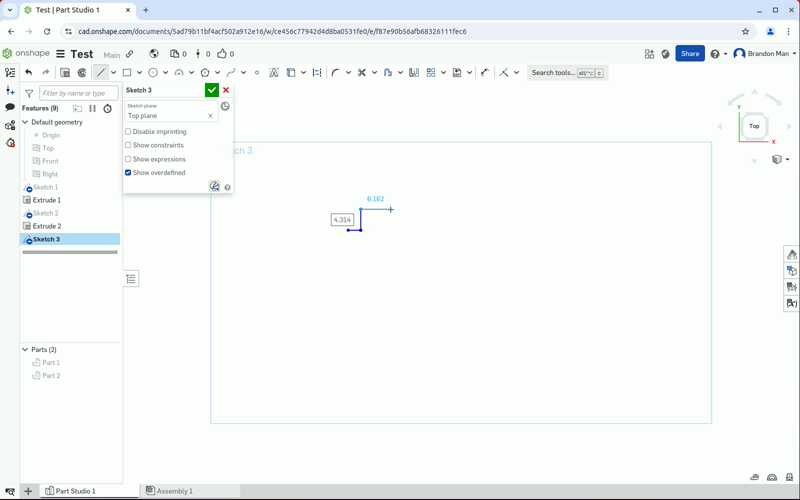
mouse_move(348, 209)
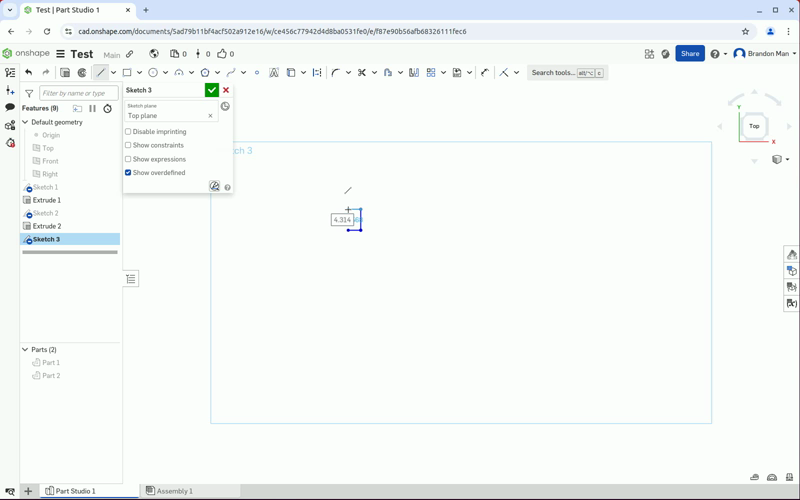
click(348, 209)
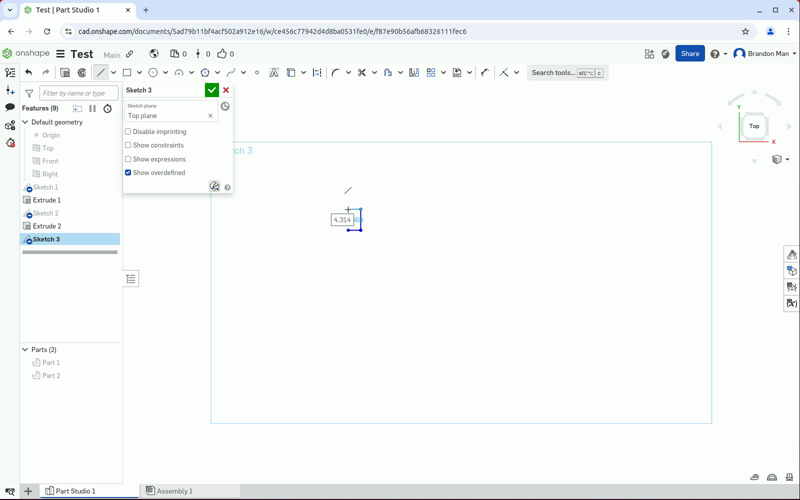
key_up(shift)
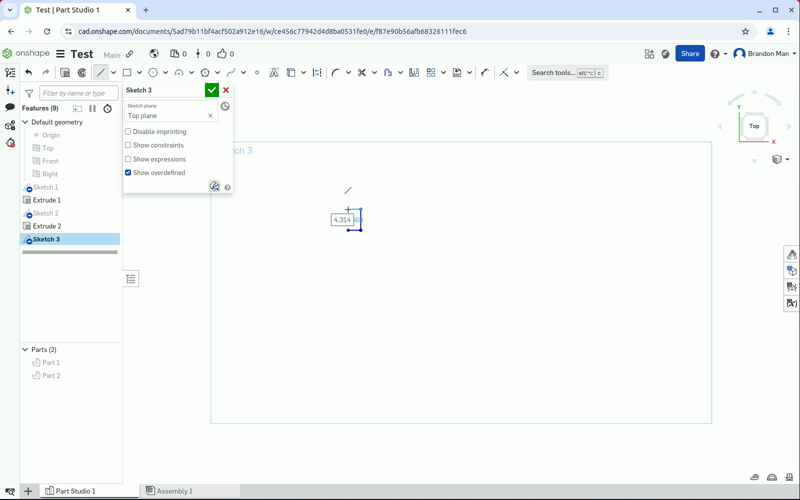
mouse_move(378, 209)
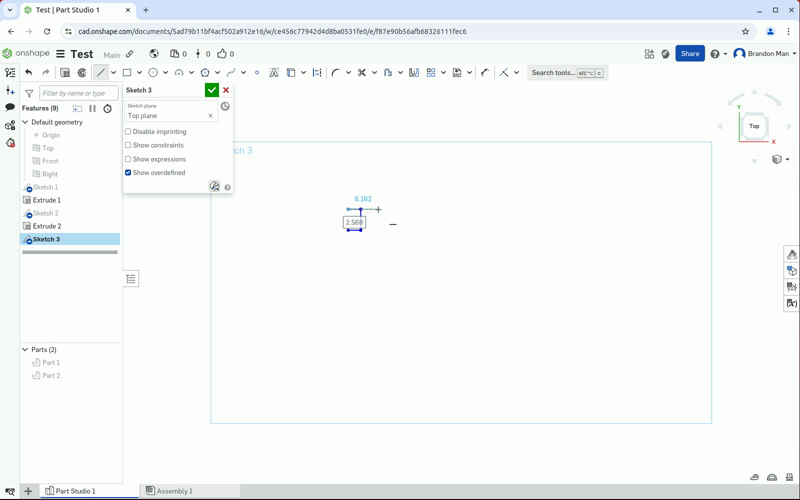
key_down(shift)
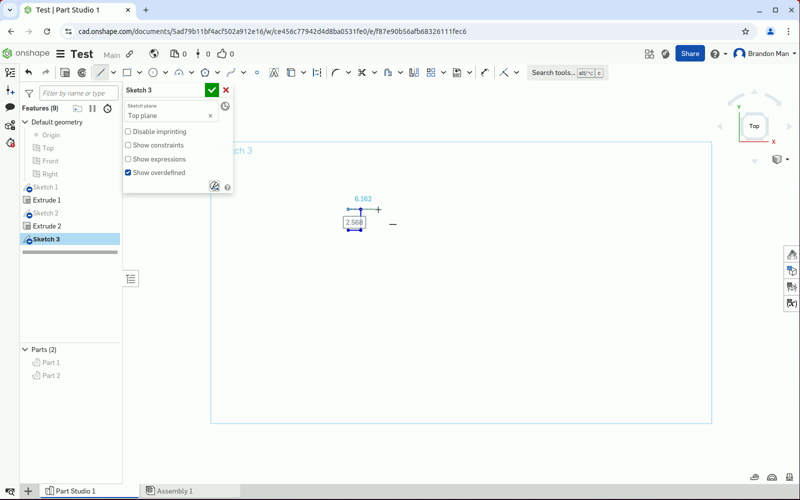
mouse_move(348, 230)
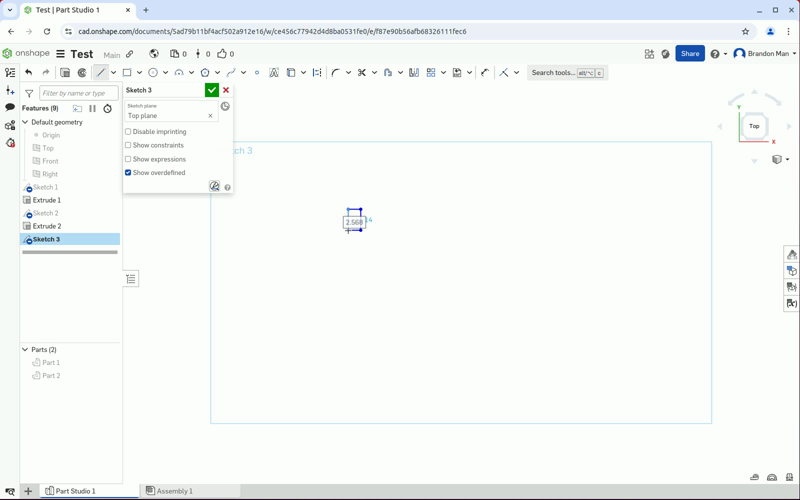
key_up(shift)
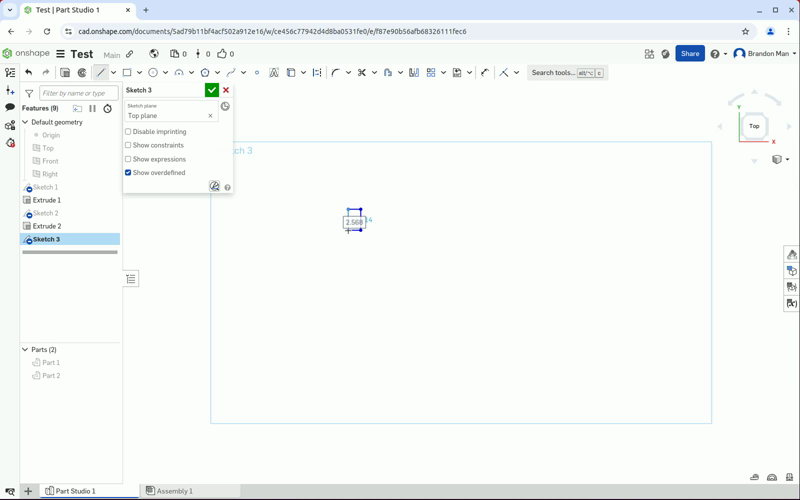
click(348, 230)
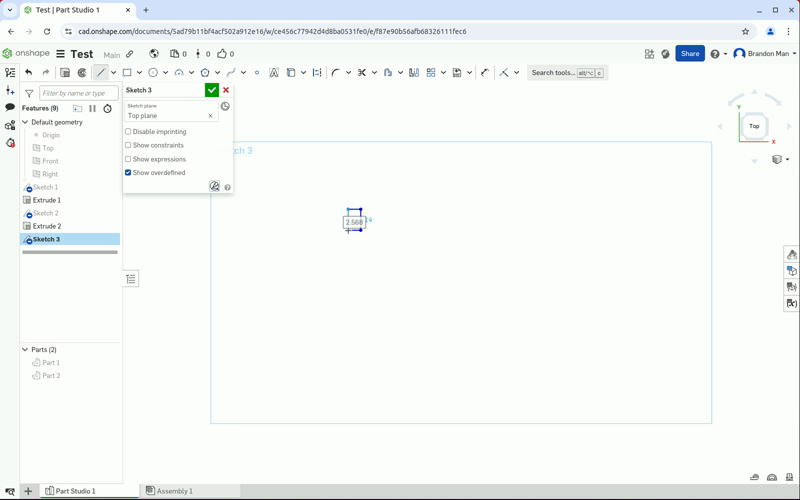
key(esc)
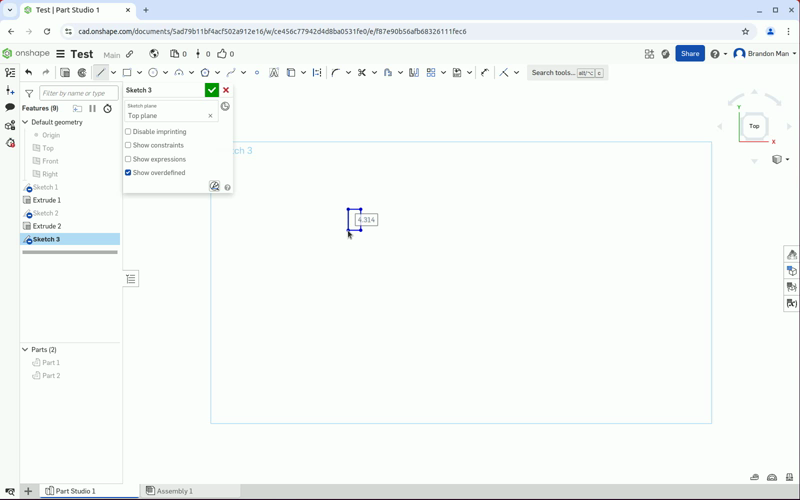
mouse_move(359, 227)
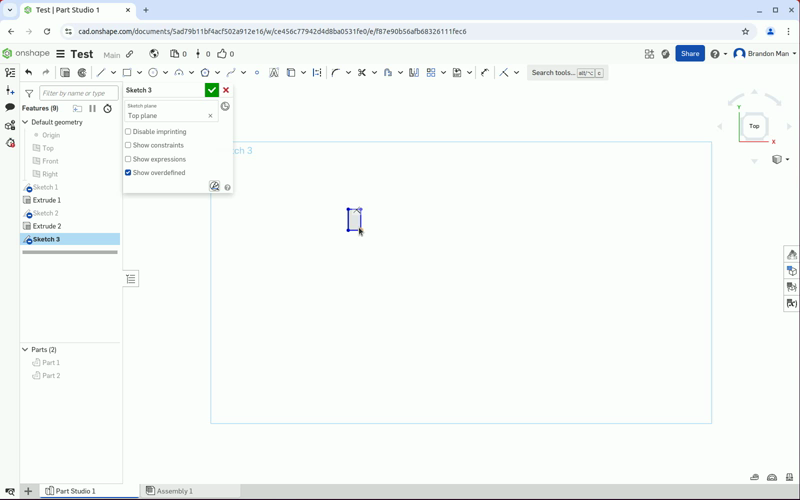
scroll(6)
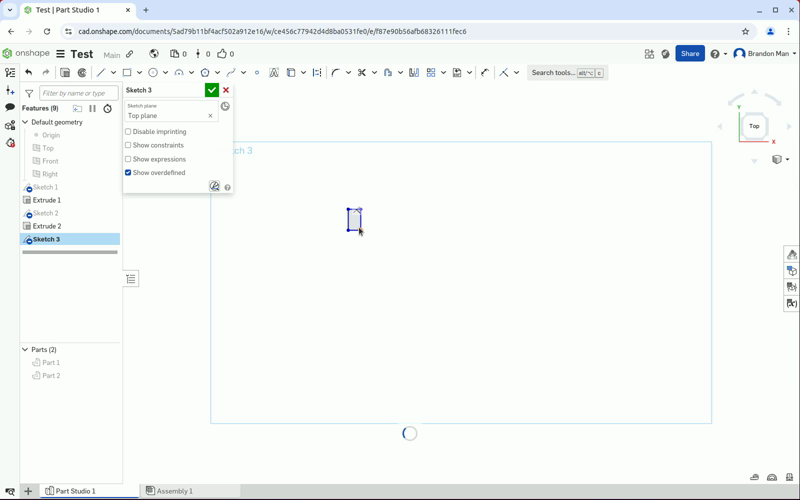
scroll(6)
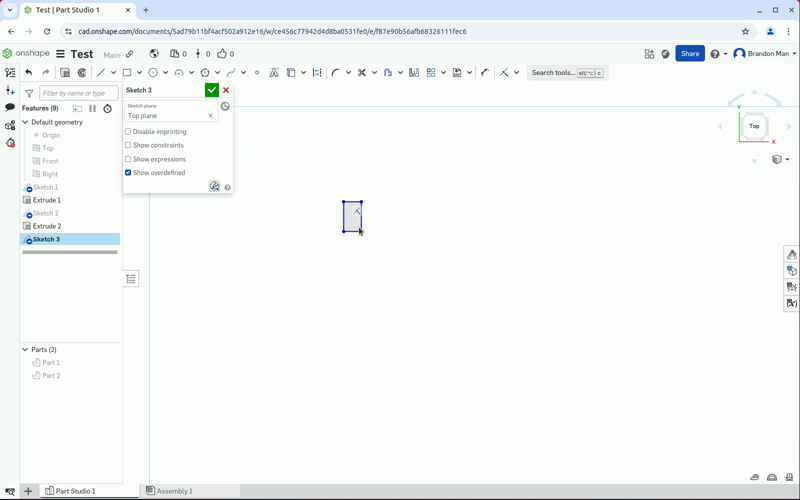
scroll(6)
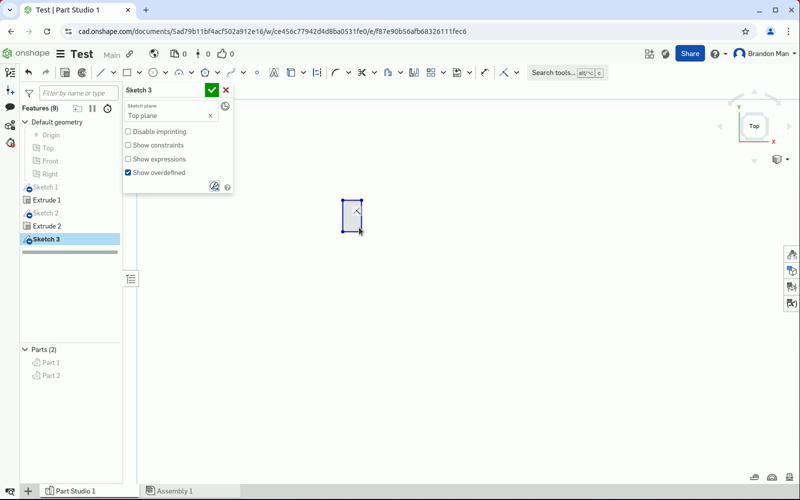
scroll(6)
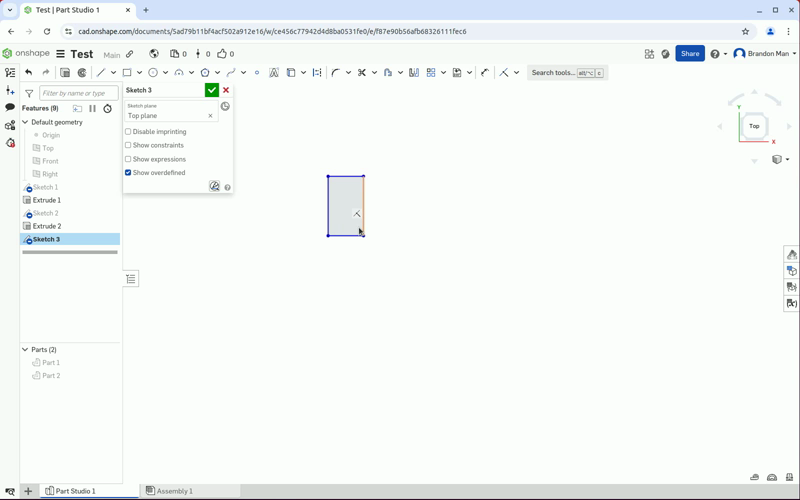
scroll(6)
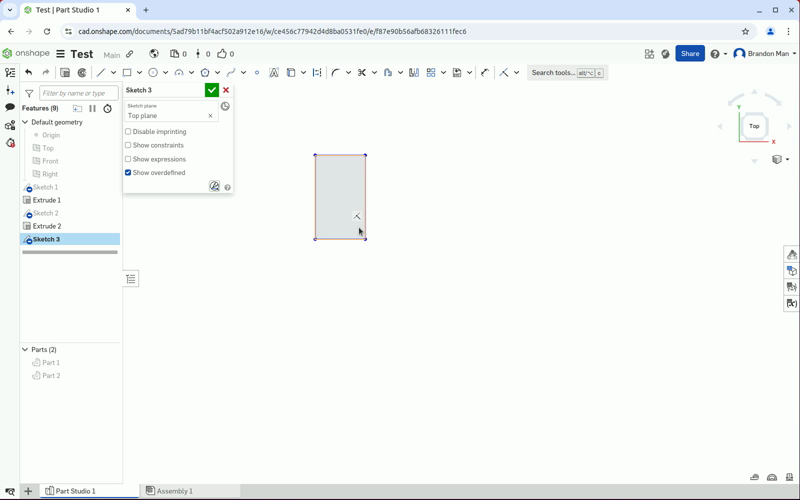
scroll(6)
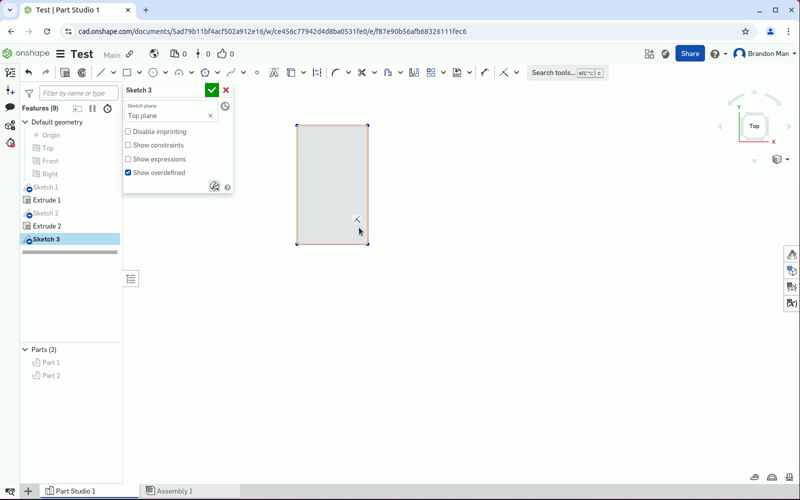
scroll(6)
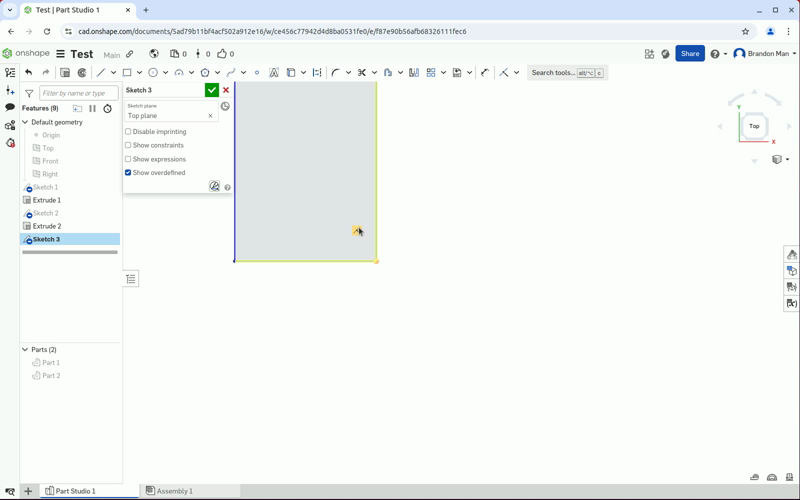
click(359, 227)
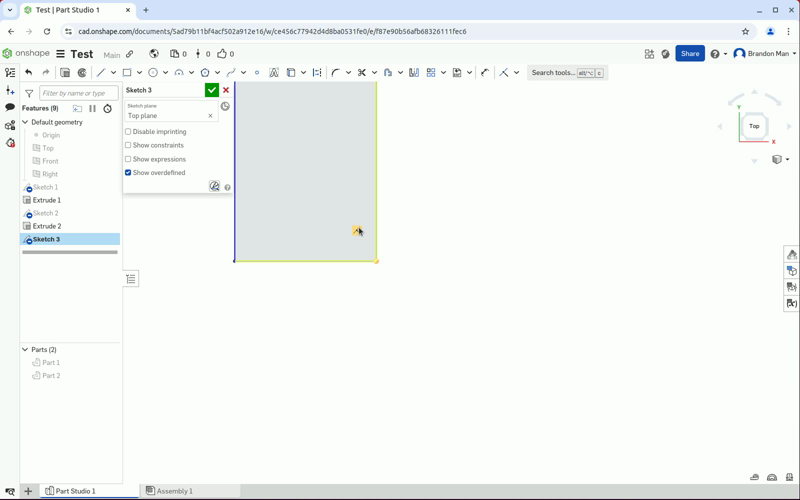
scroll(-6)
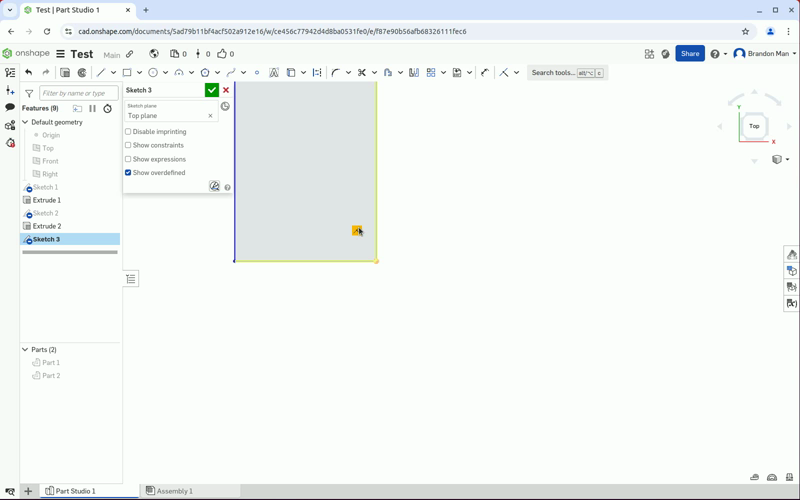
scroll(-6)
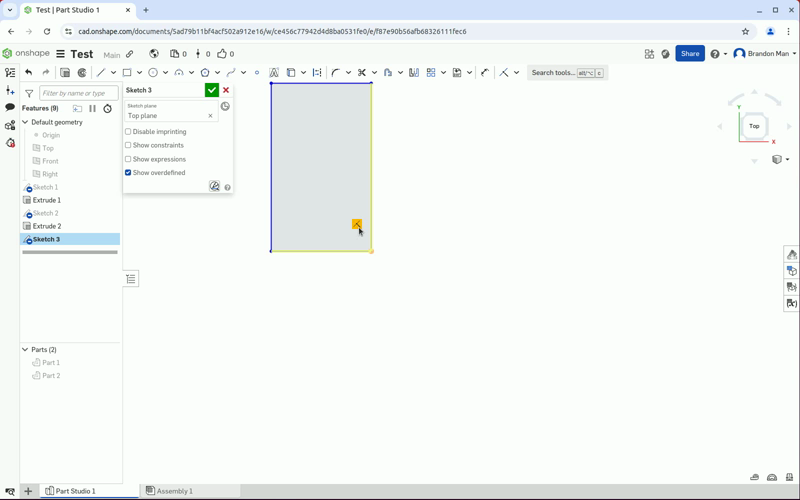
scroll(-6)
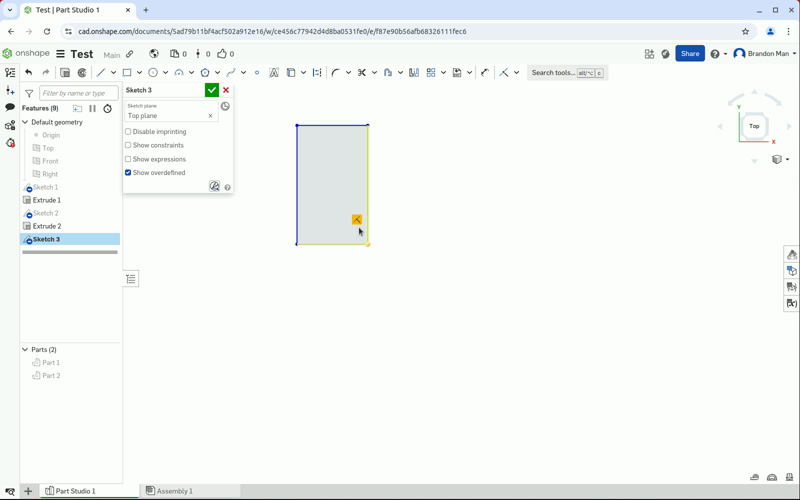
scroll(-6)
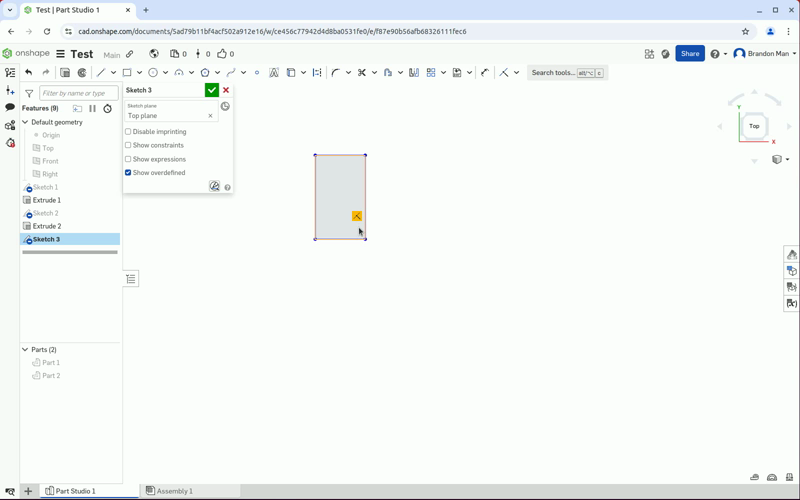
scroll(-6)
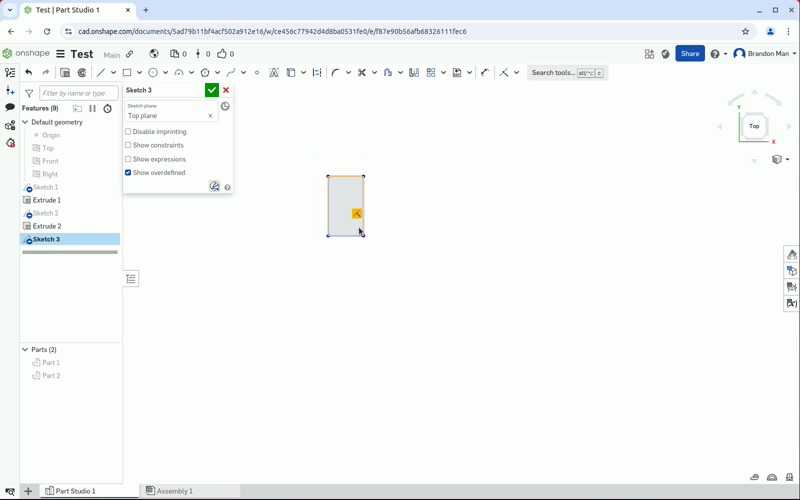
scroll(-6)
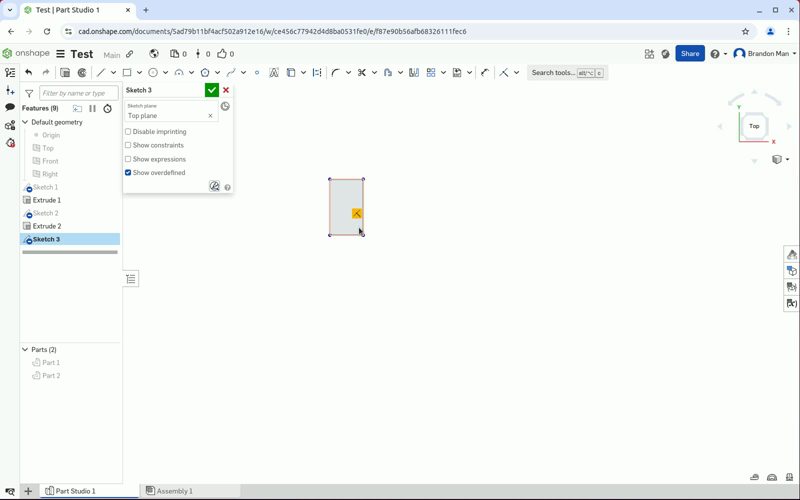
scroll(-6)
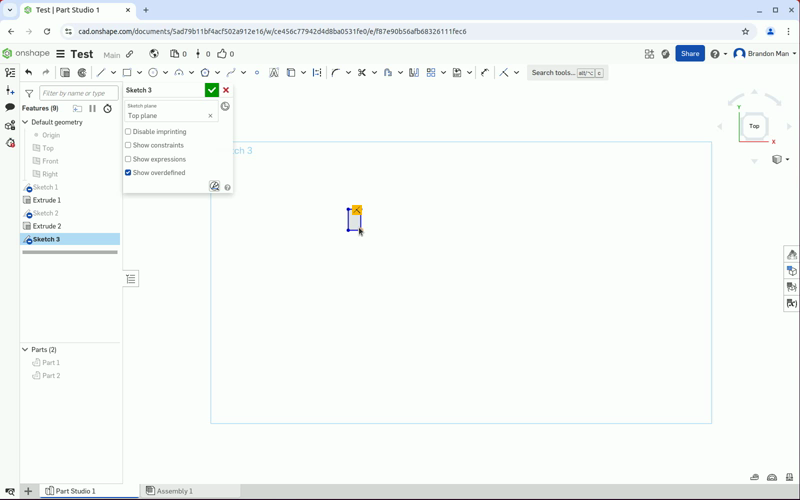
mouse_move(73, 352)
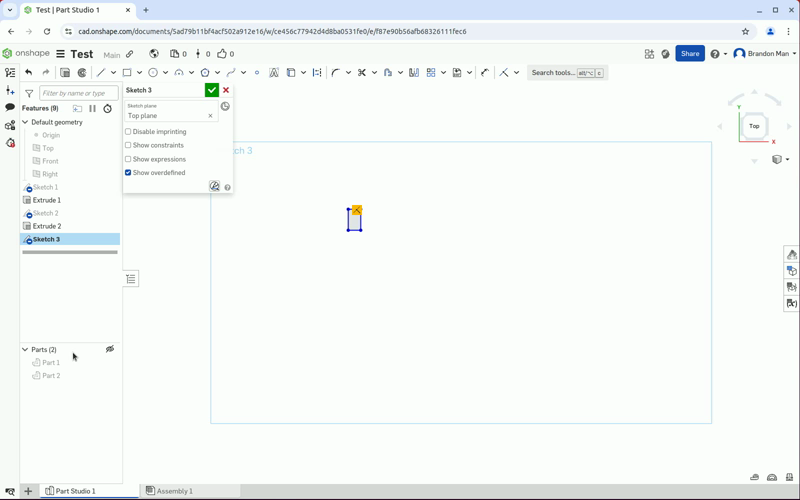
key(shift+y)
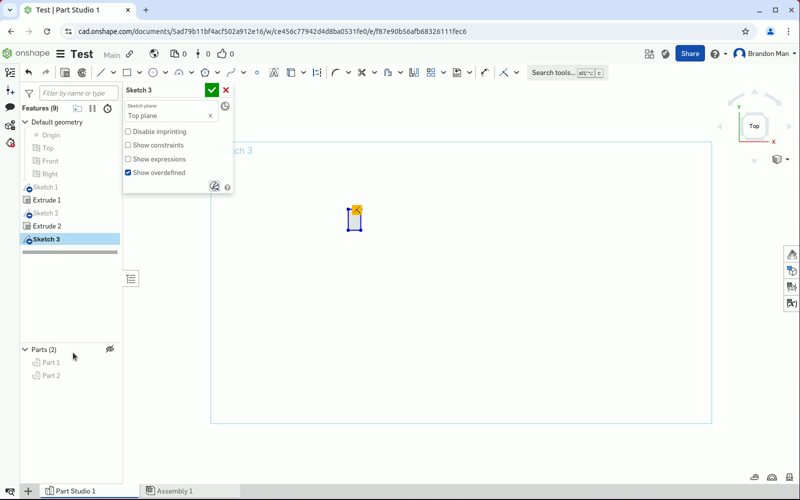
key(shift+e)
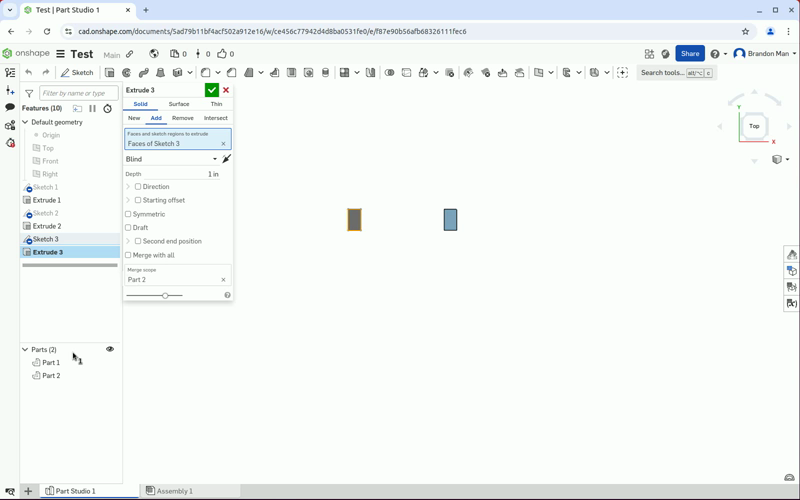
mouse_move(143, 106)
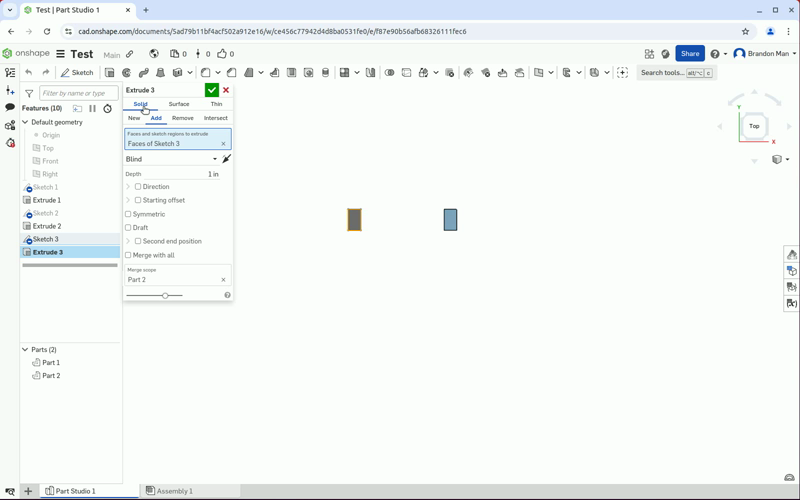
click(143, 106)
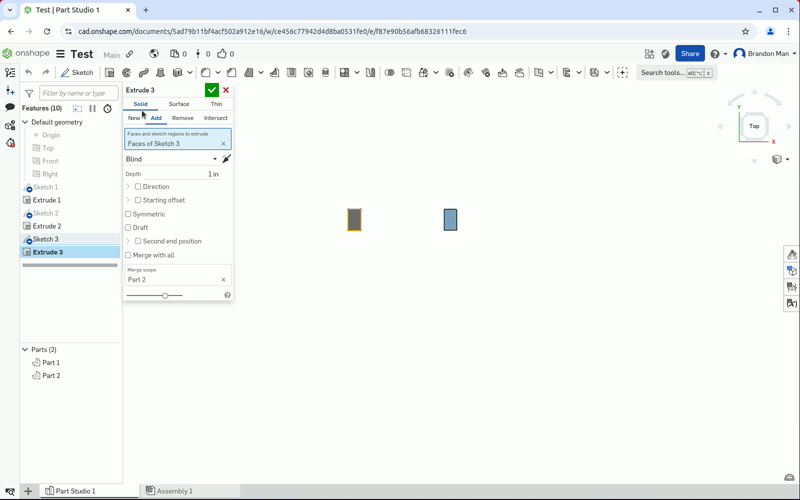
mouse_move(137, 120)
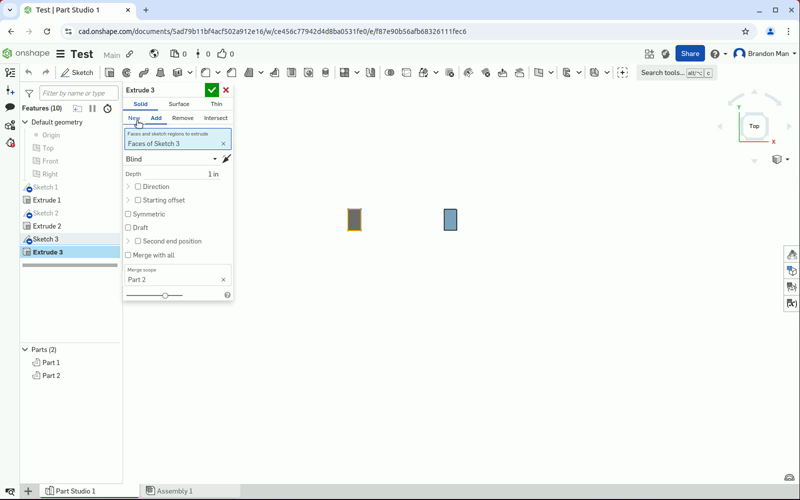
click(137, 120)
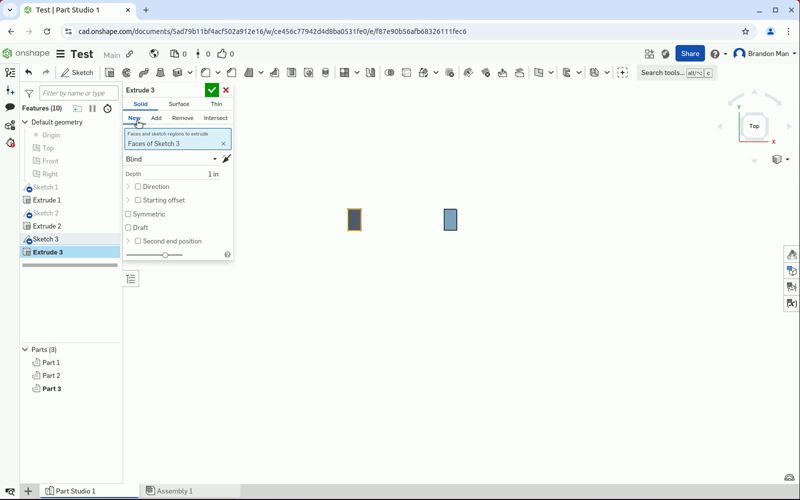
key(tab, 4)
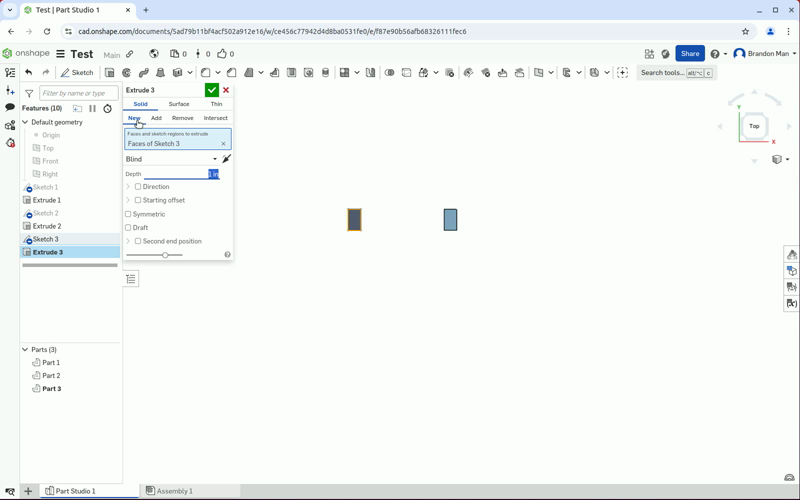
text(3.851)
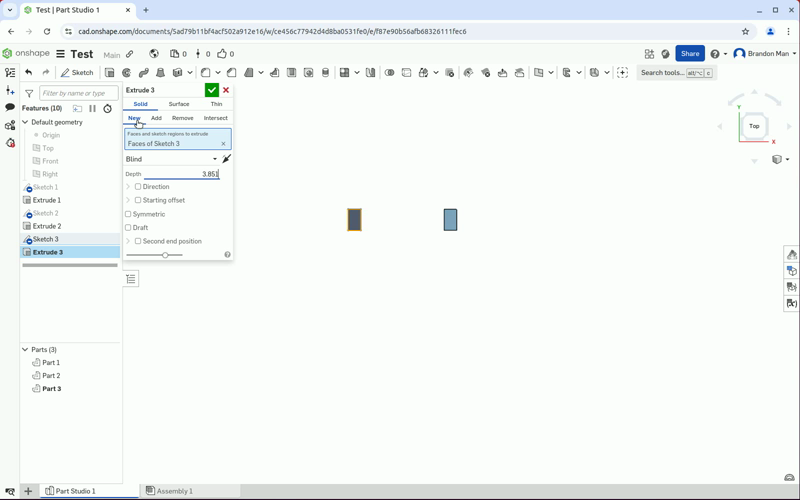
key(enter)
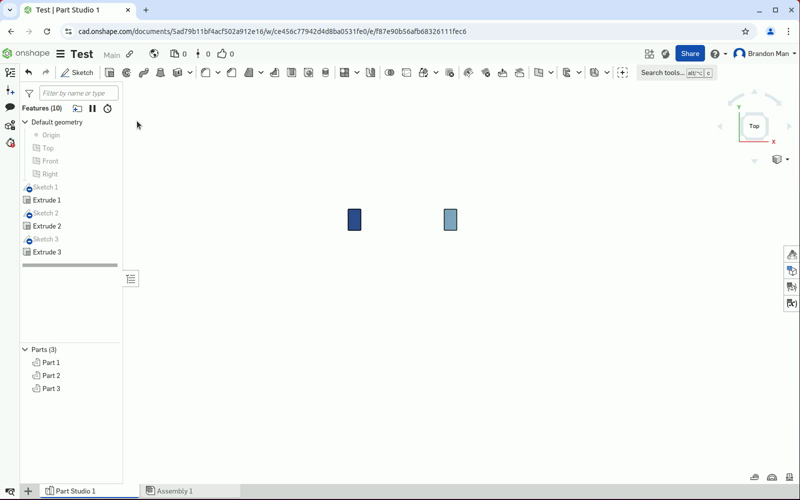
key(shift+h)
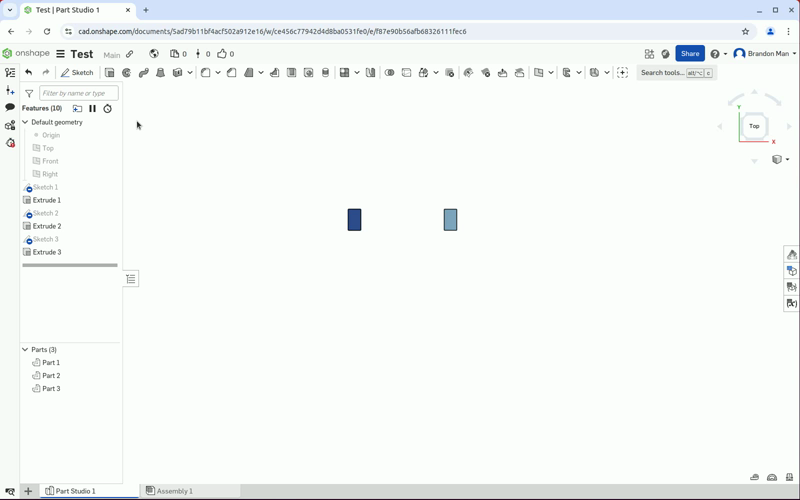
key(shift+h)
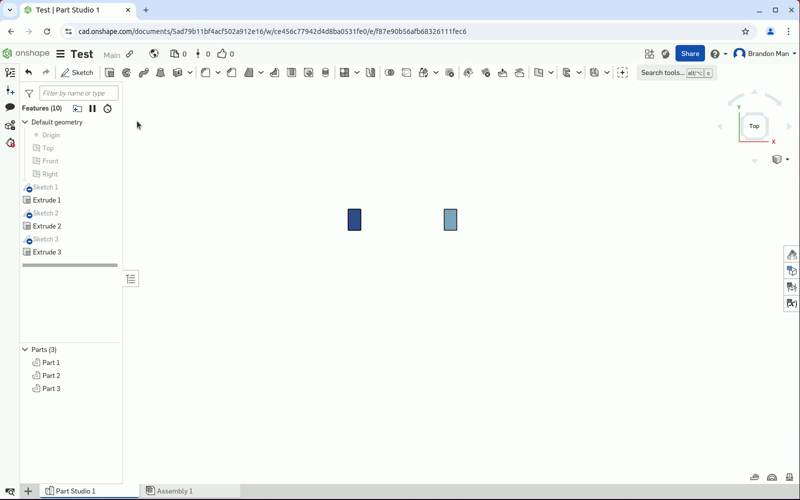
mouse_move(73, 189)
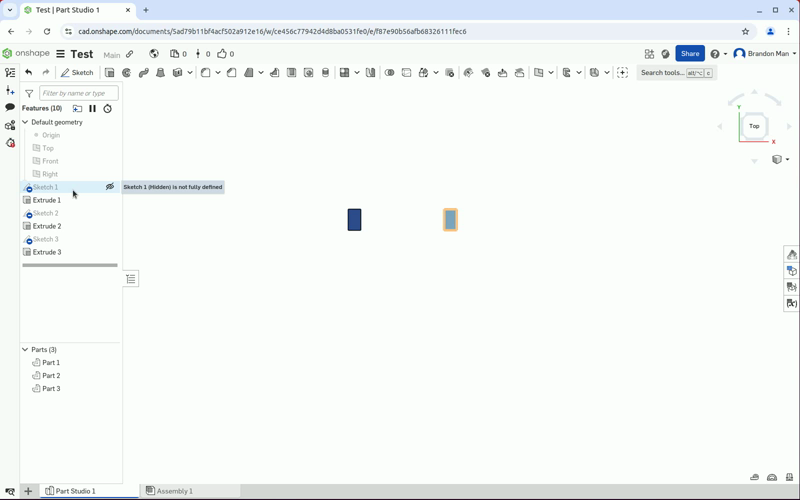
click(73, 189)
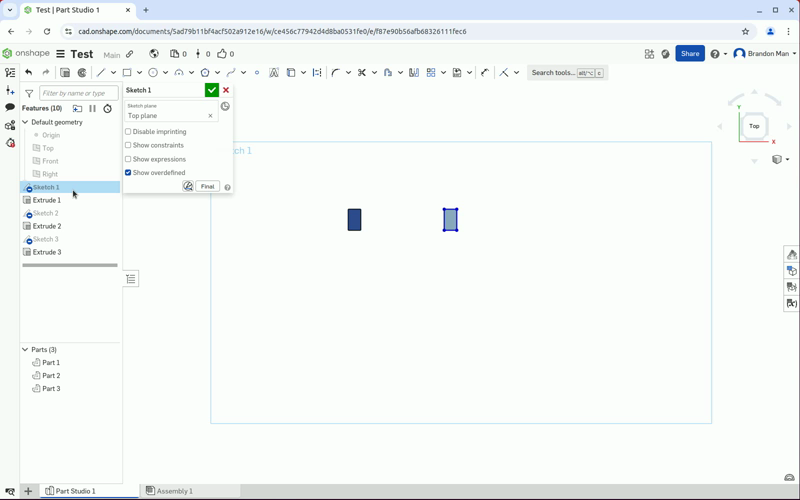
mouse_move(229, 92)
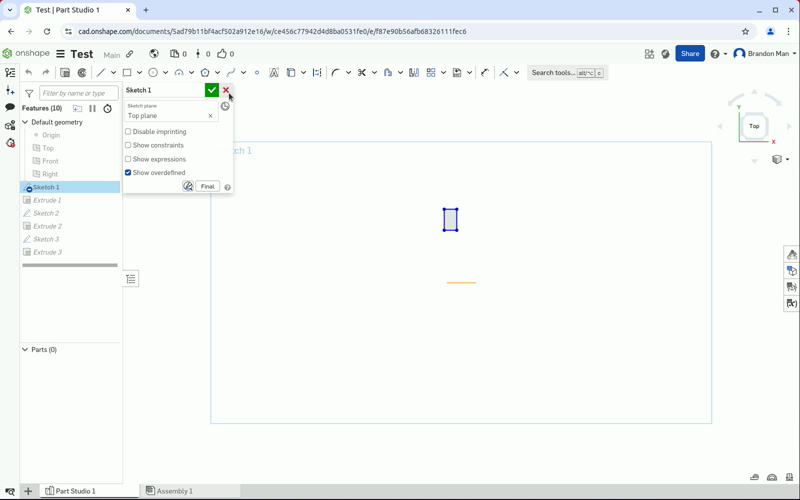
click(229, 92)
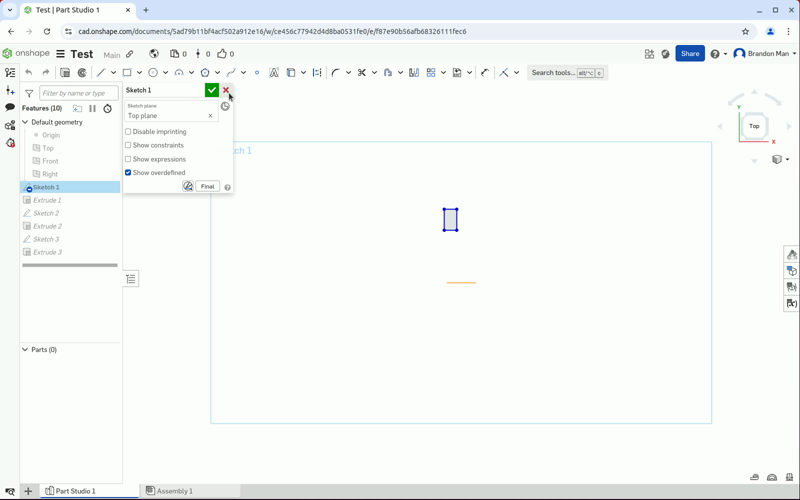
key(shift+s)
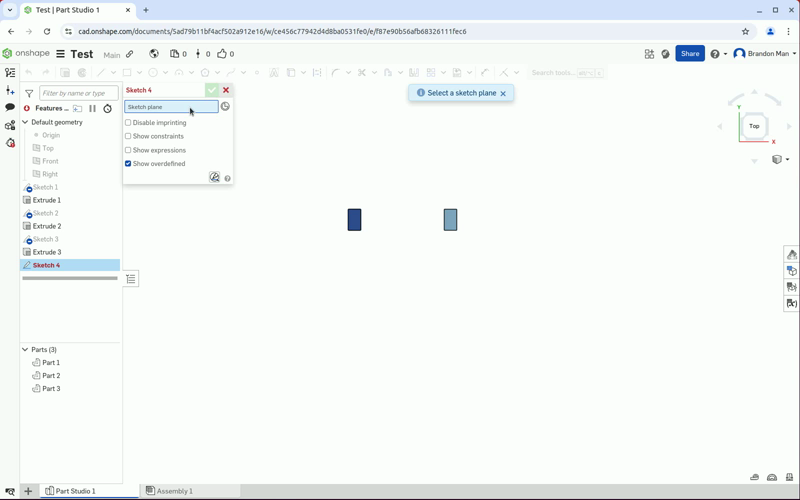
mouse_move(73, 150)
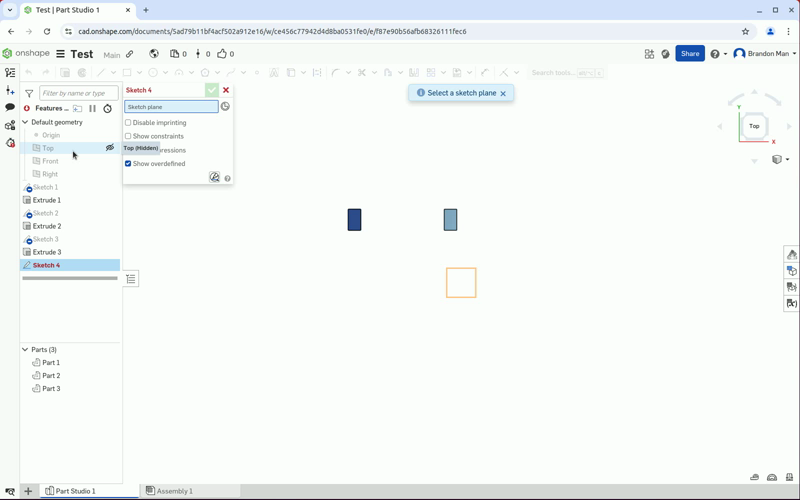
click(73, 150)
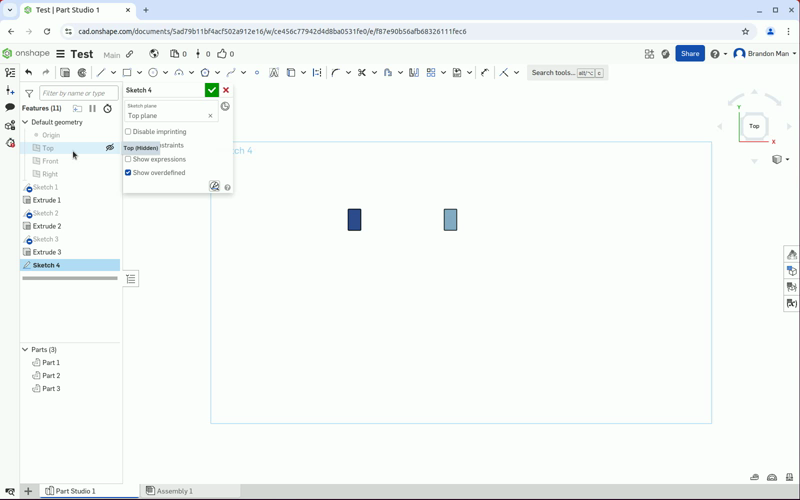
mouse_move(73, 352)
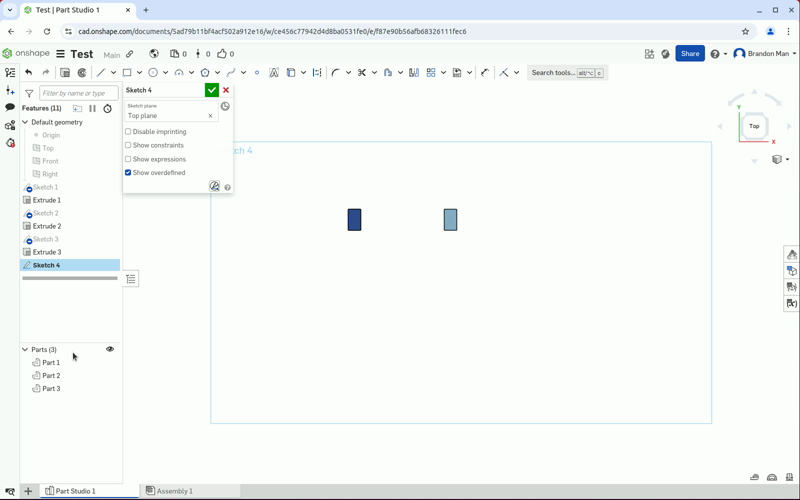
key(y)
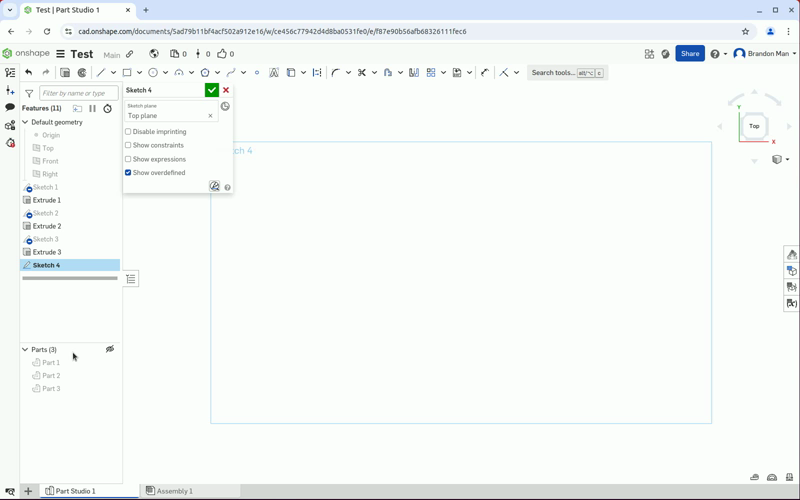
key(l)
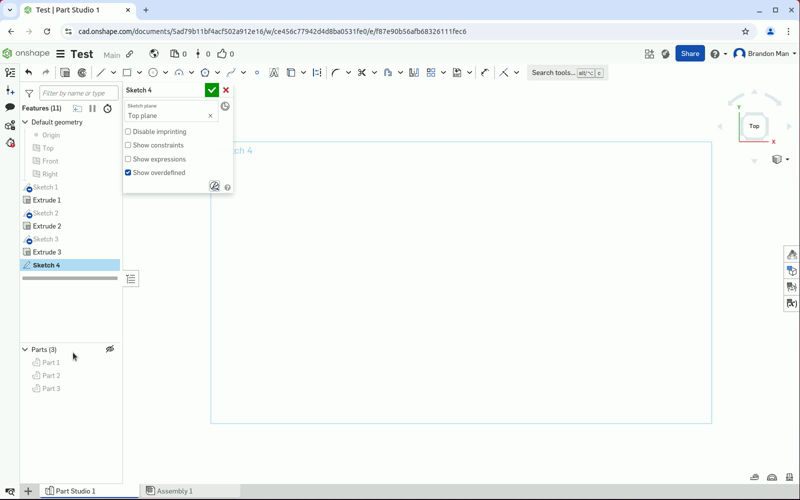
key_down(shift)
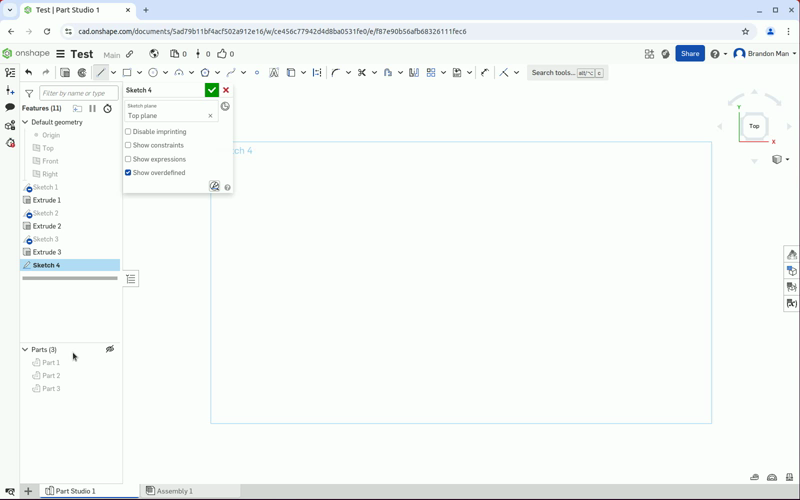
mouse_move(359, 230)
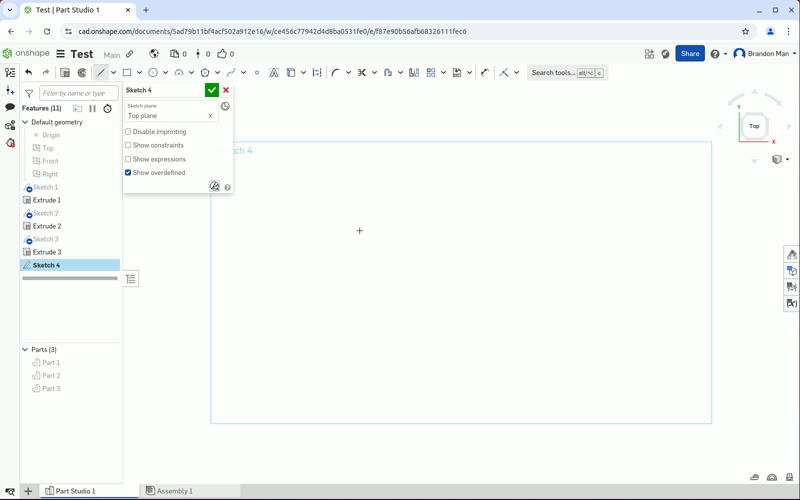
click(359, 230)
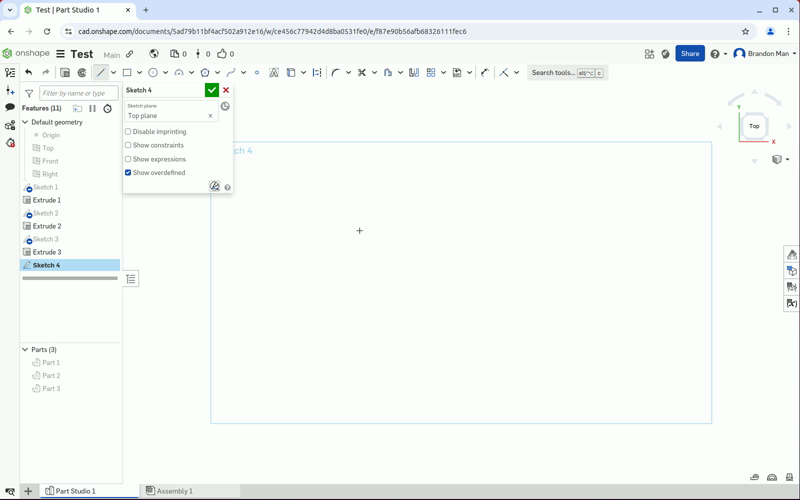
key_up(shift)
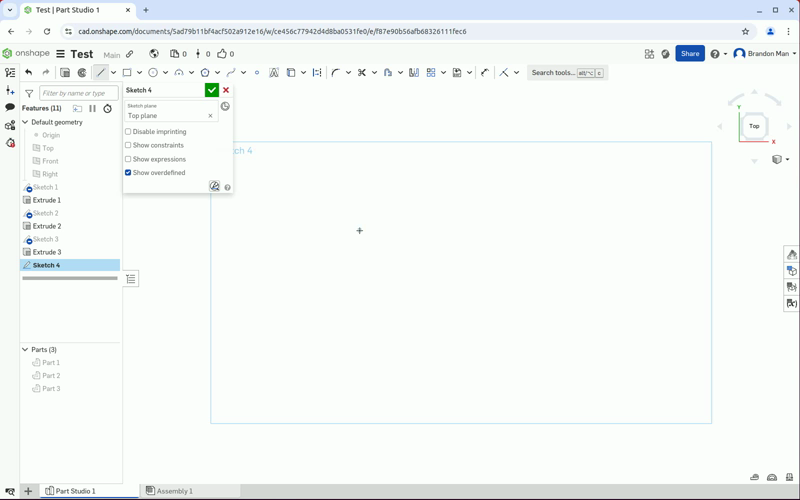
key_down(shift)
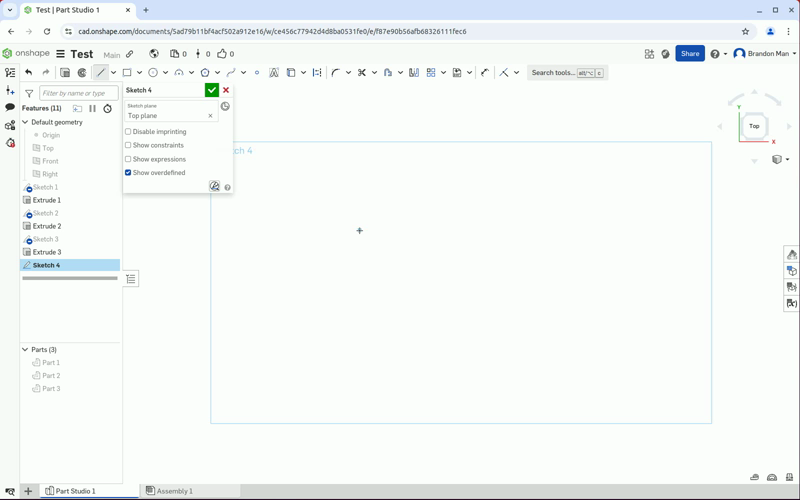
mouse_move(420, 230)
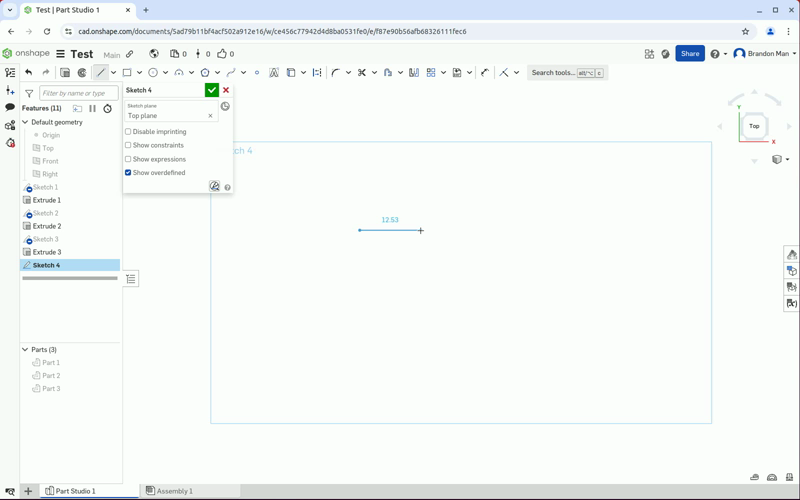
click(420, 230)
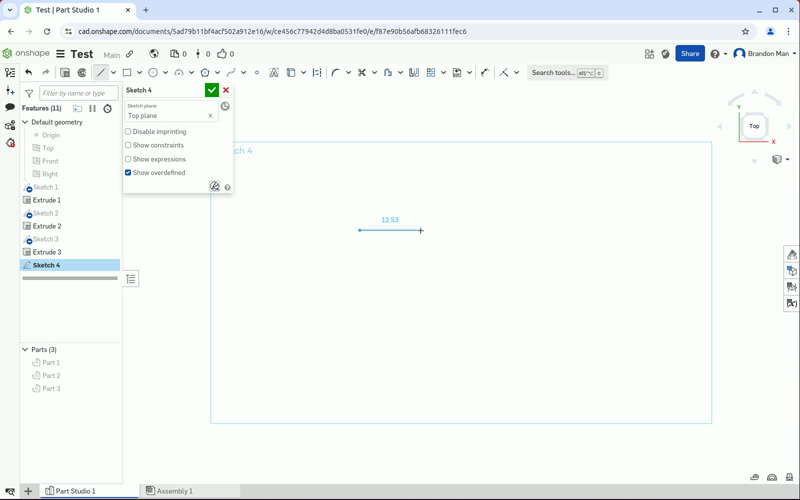
key_up(shift)
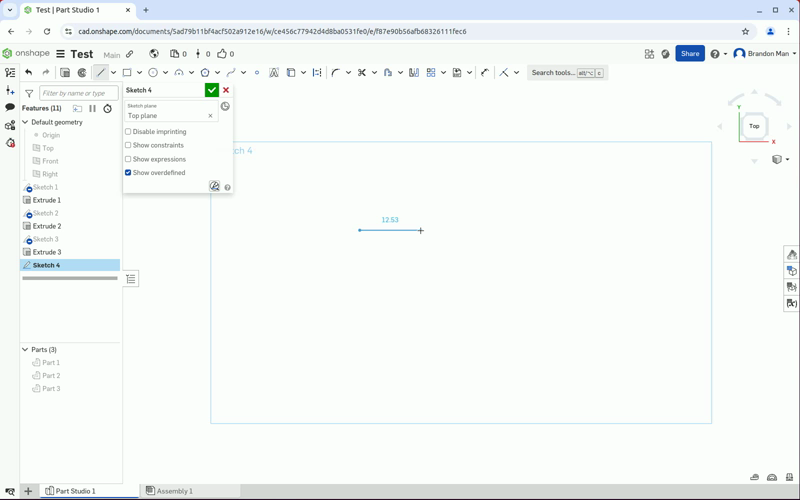
key_down(shift)
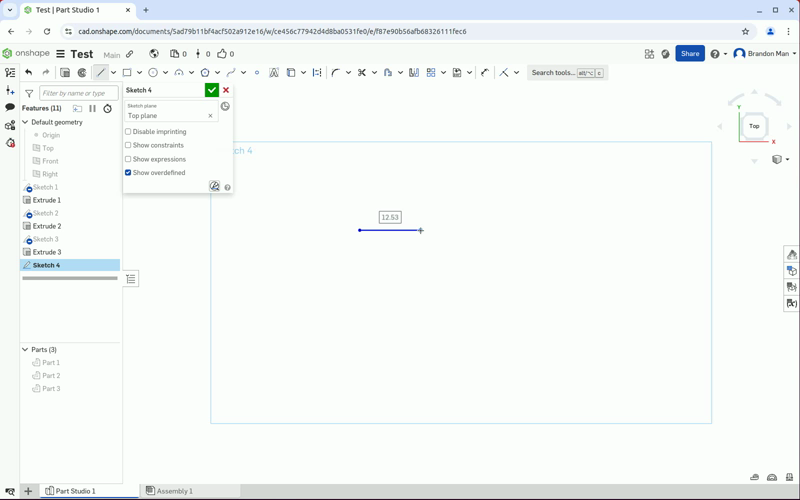
mouse_move(450, 230)
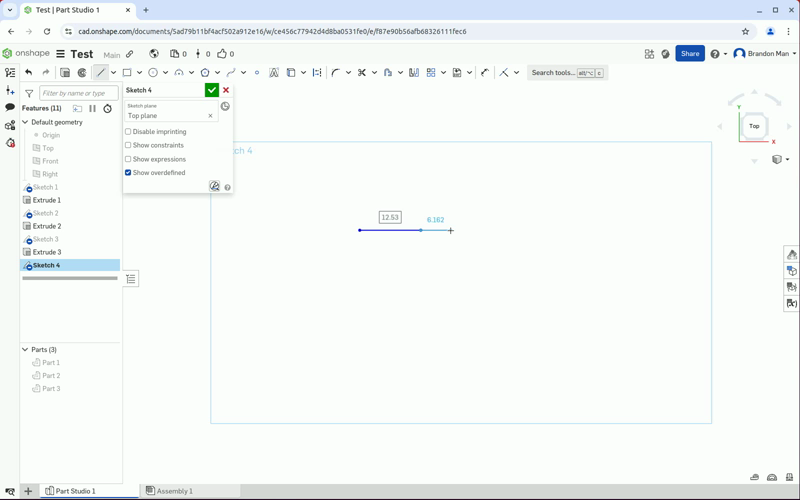
mouse_move(434, 230)
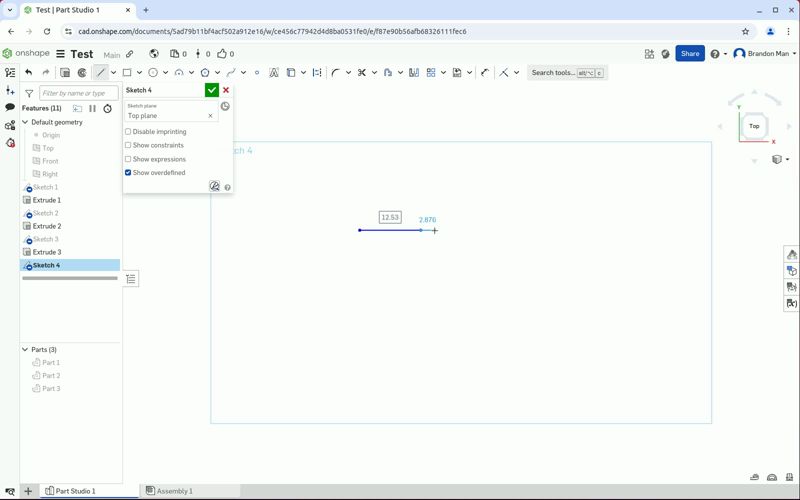
click(434, 230)
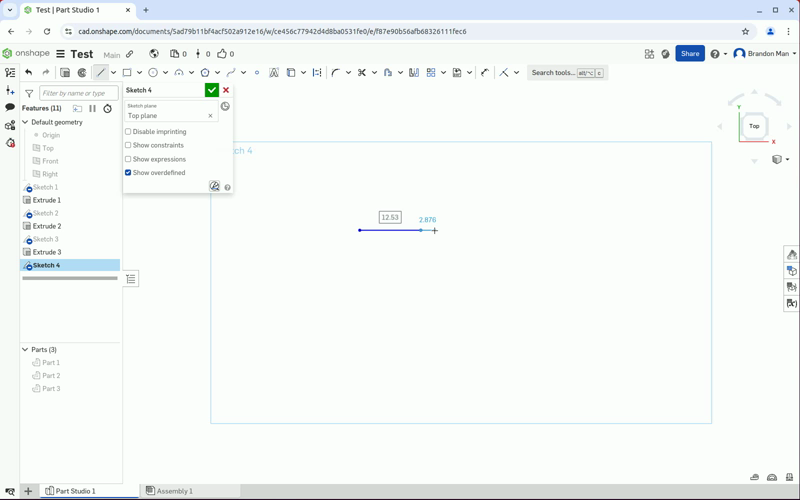
key_up(shift)
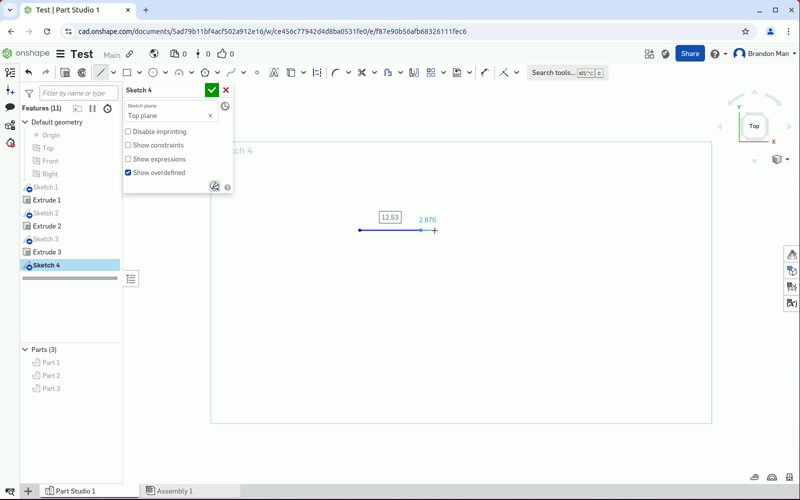
key_down(shift)
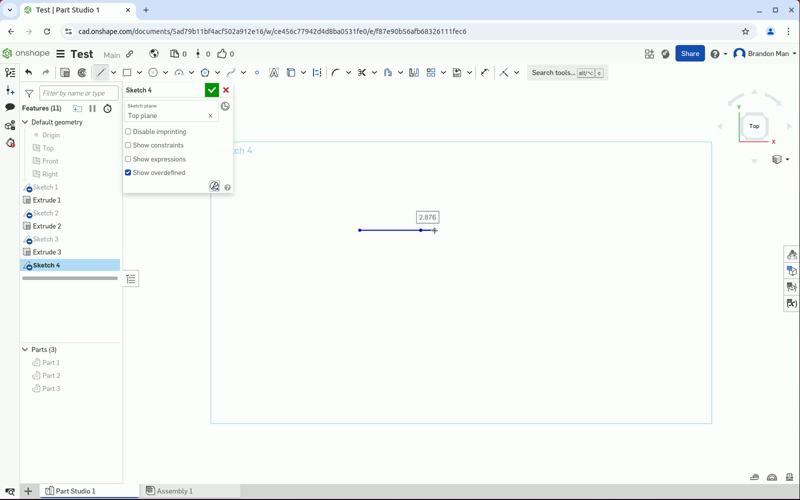
mouse_move(464, 230)
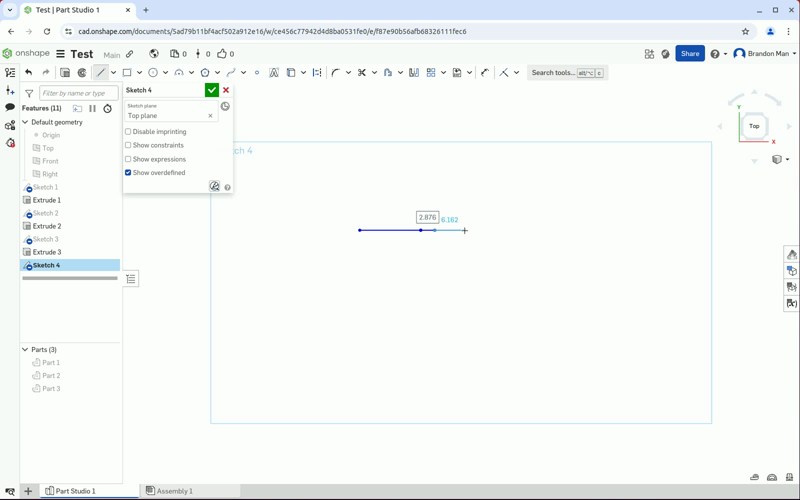
mouse_move(444, 230)
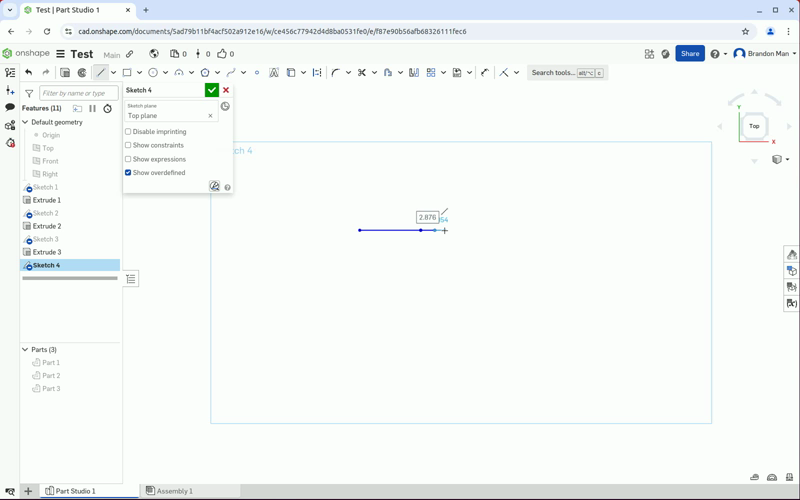
click(444, 230)
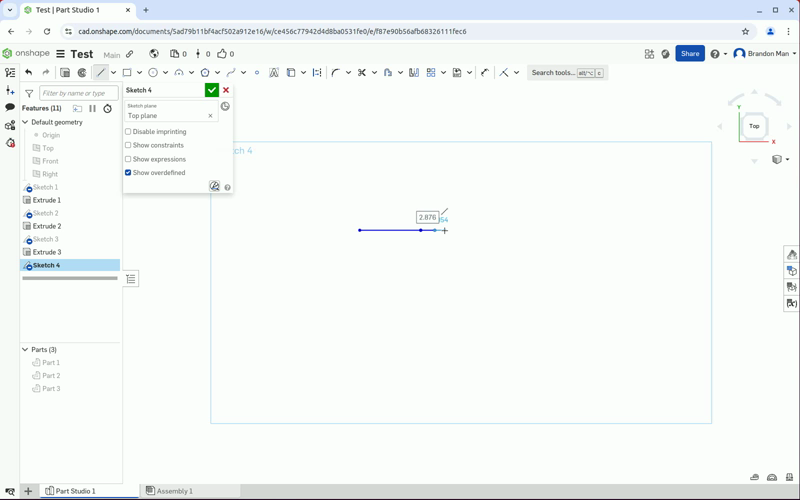
key_up(shift)
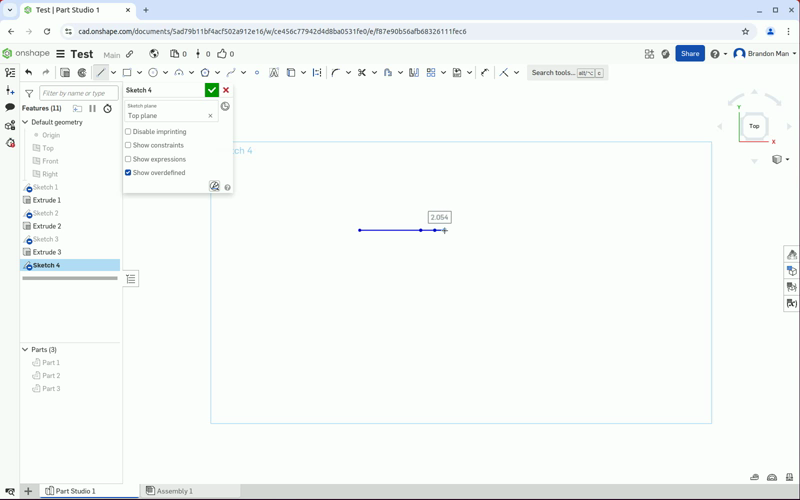
key_down(shift)
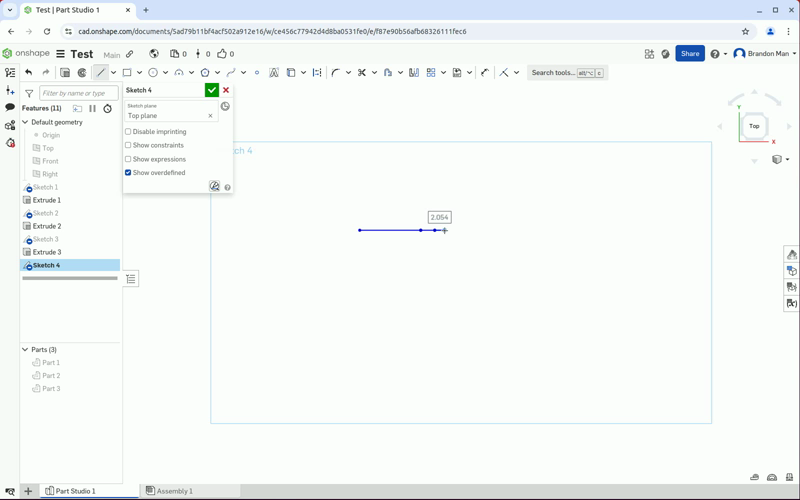
mouse_move(474, 230)
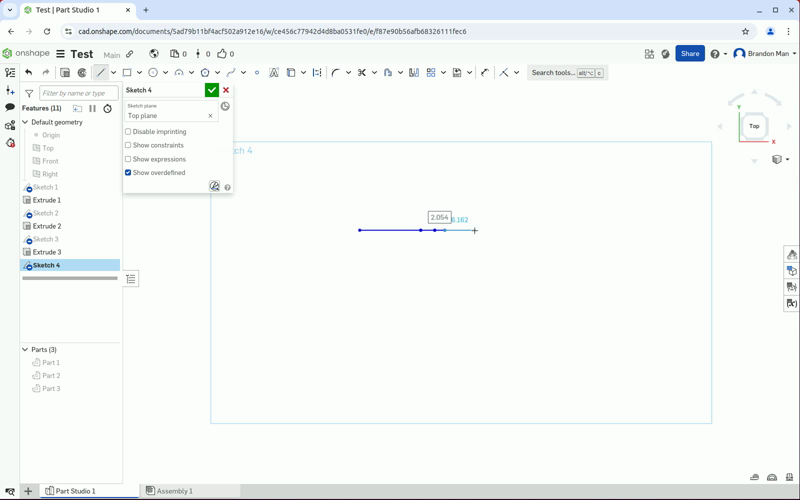
mouse_move(444, 209)
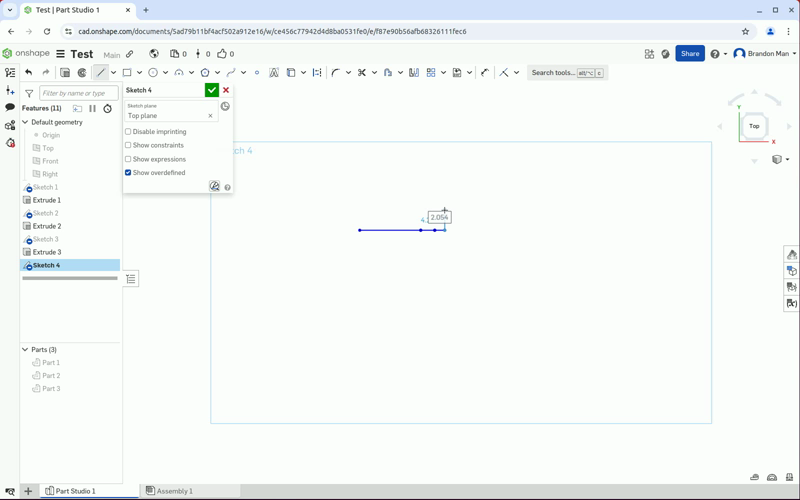
click(444, 209)
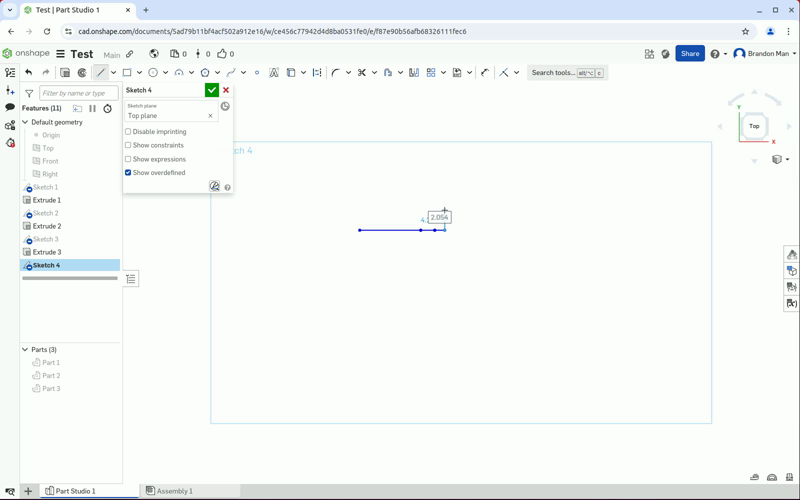
key_up(shift)
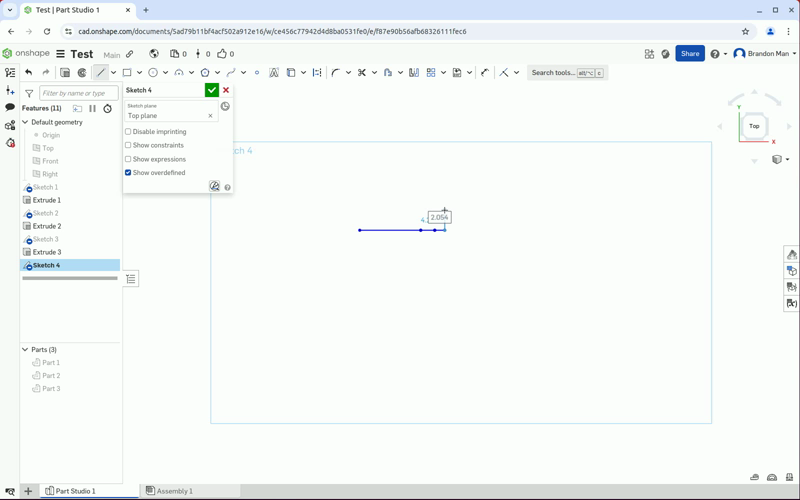
key_down(shift)
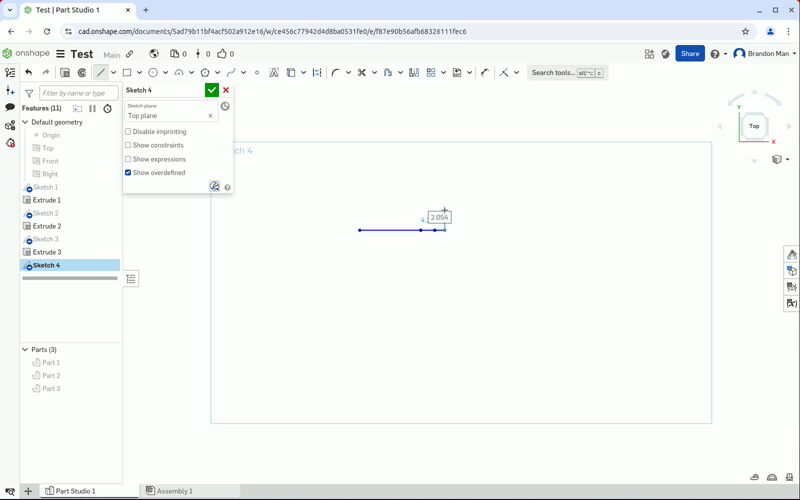
mouse_move(359, 209)
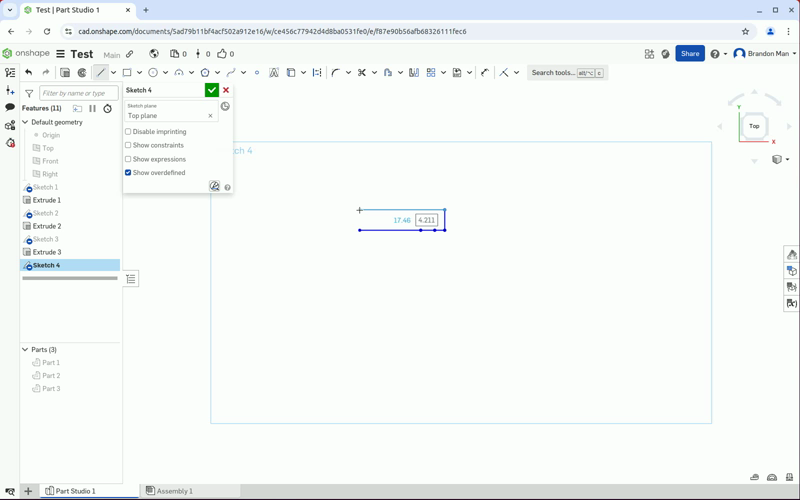
click(359, 209)
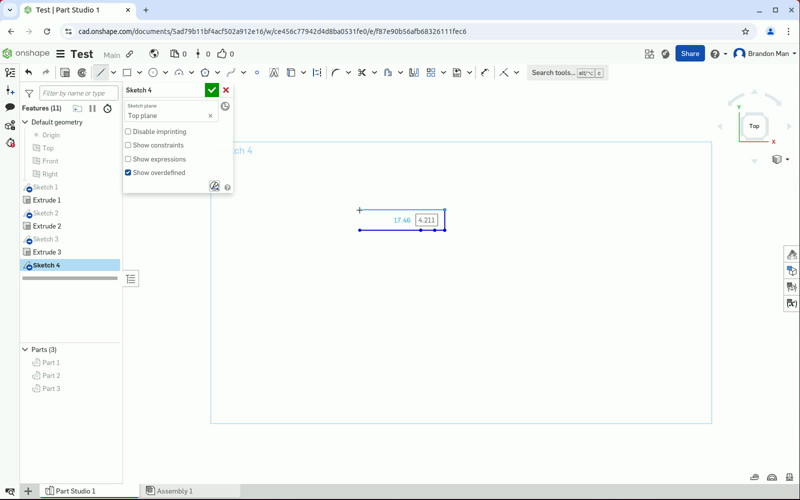
key_up(shift)
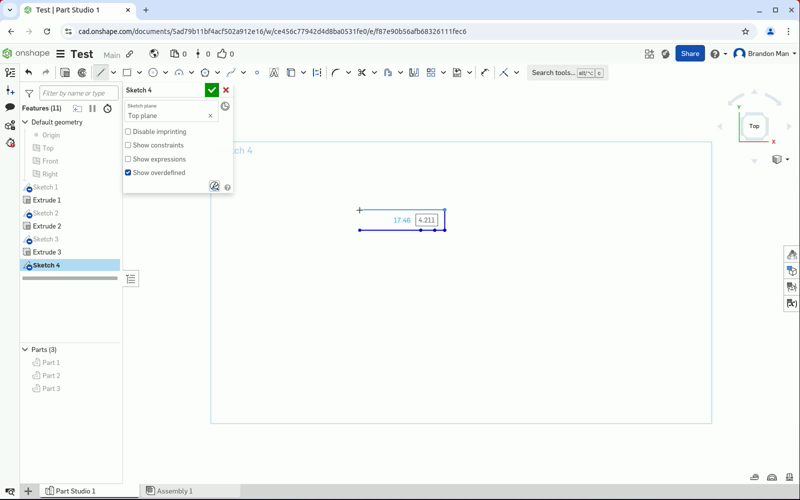
mouse_move(389, 209)
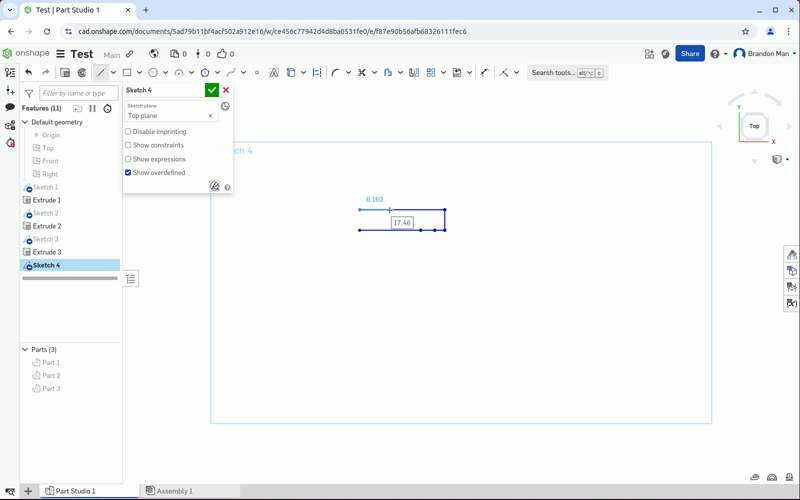
key_down(shift)
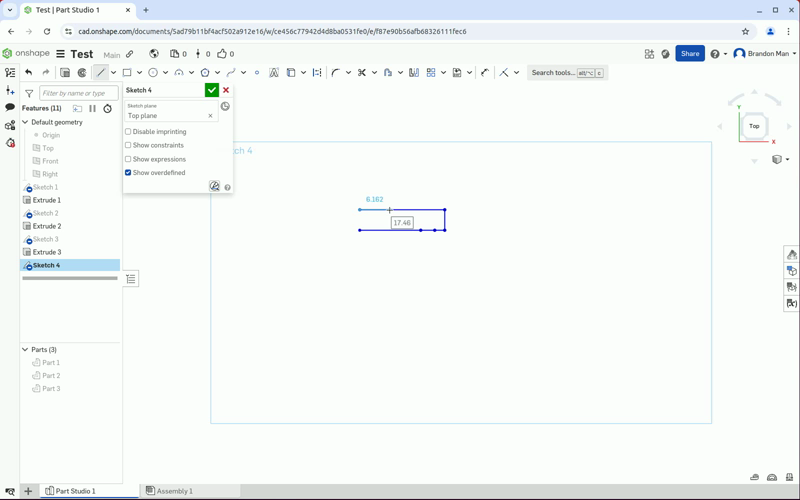
mouse_move(359, 230)
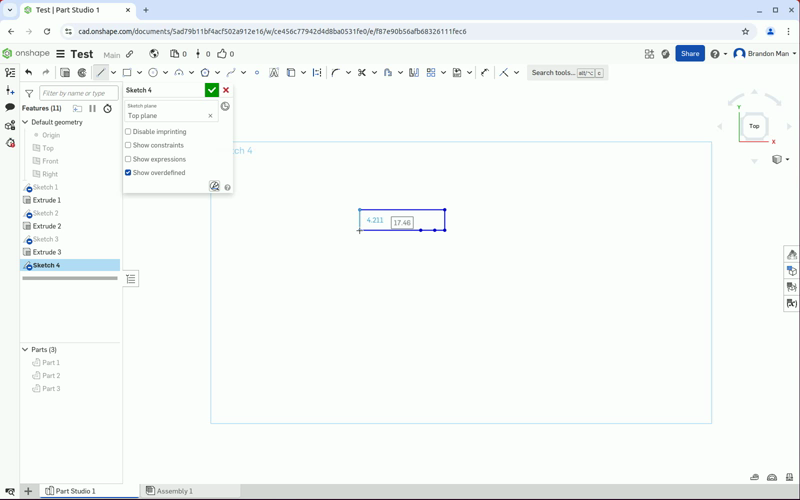
key_up(shift)
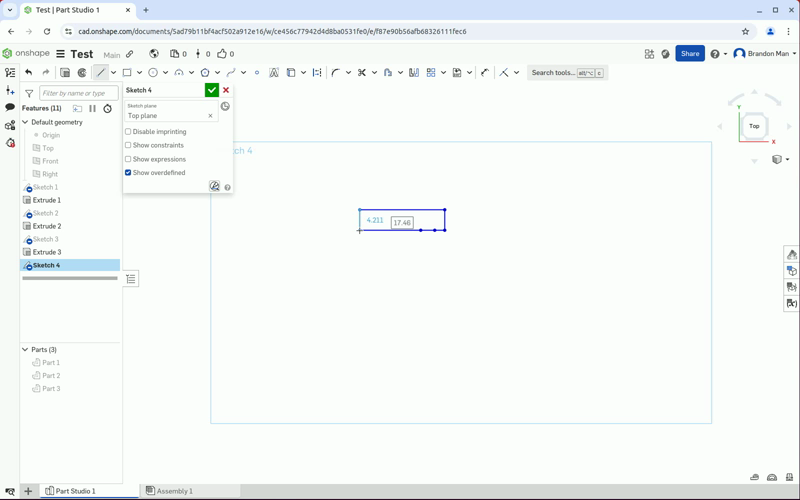
click(359, 230)
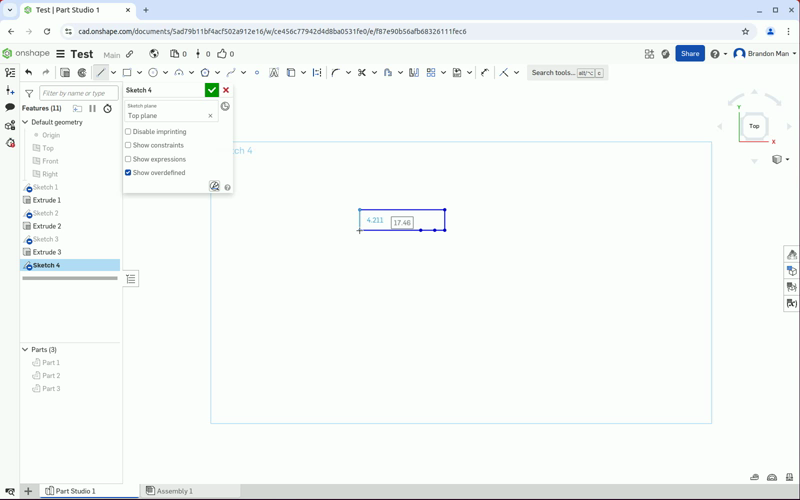
key(esc)
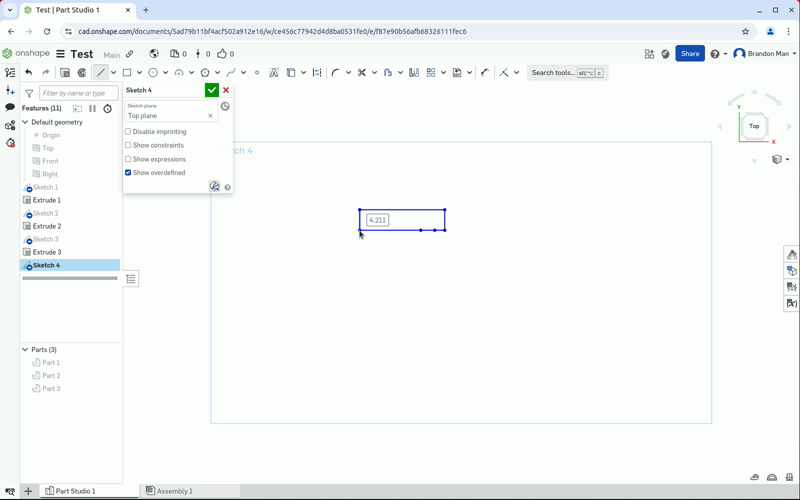
mouse_move(417, 212)
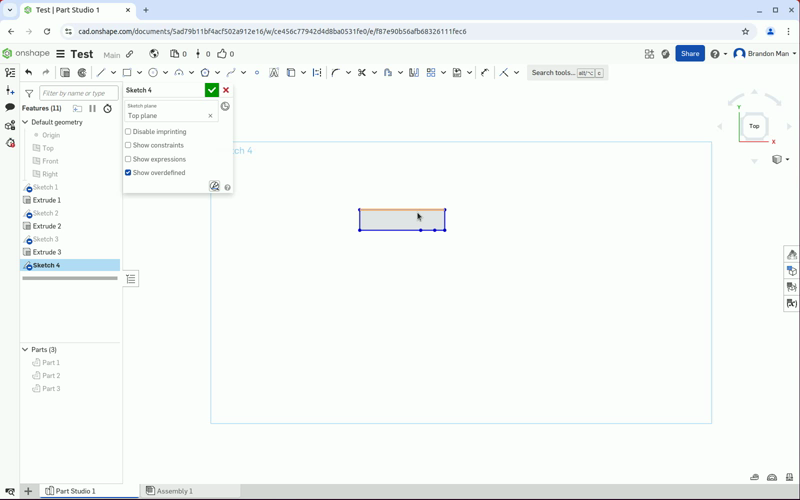
scroll(6)
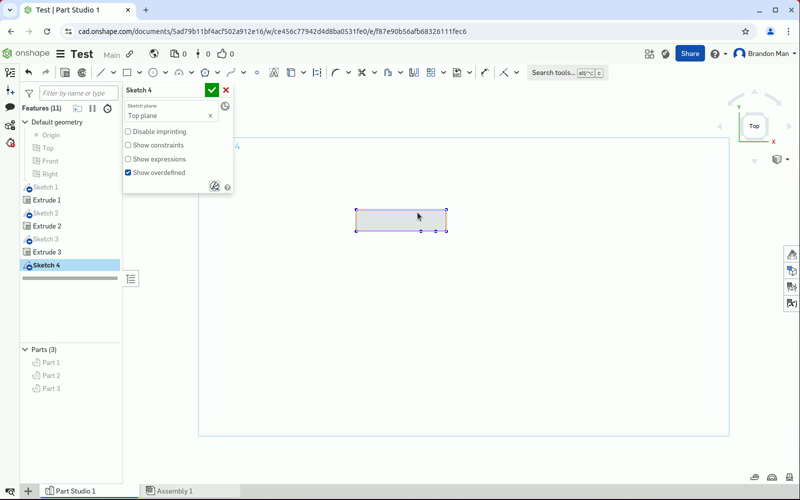
scroll(6)
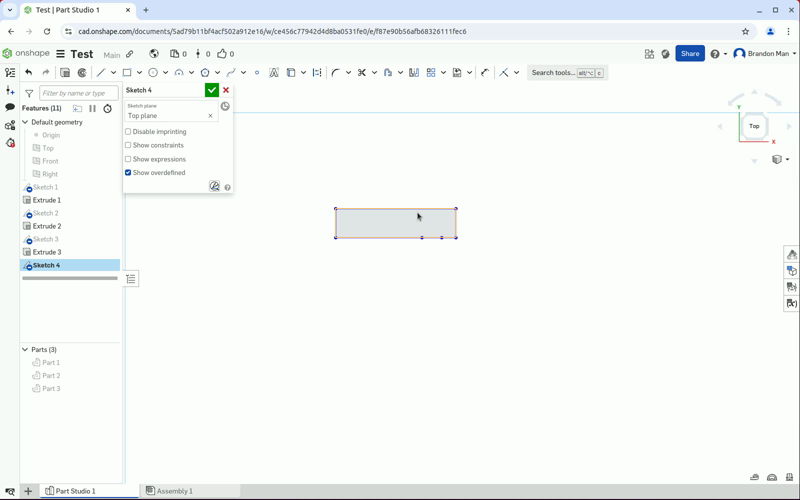
scroll(6)
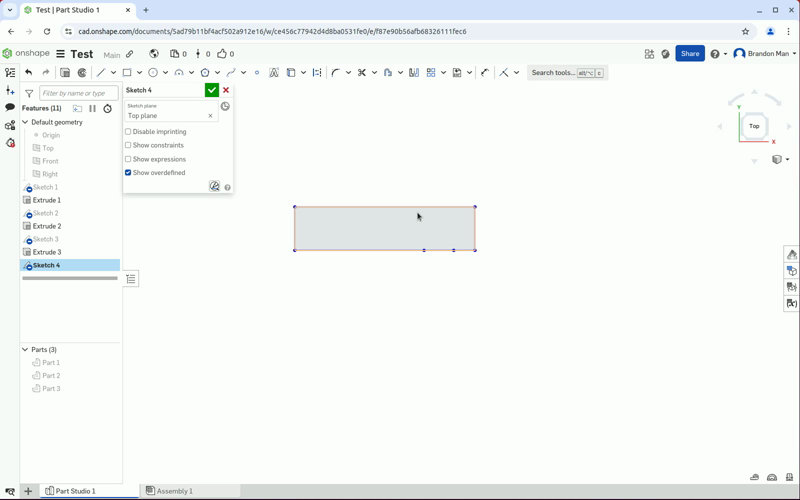
scroll(6)
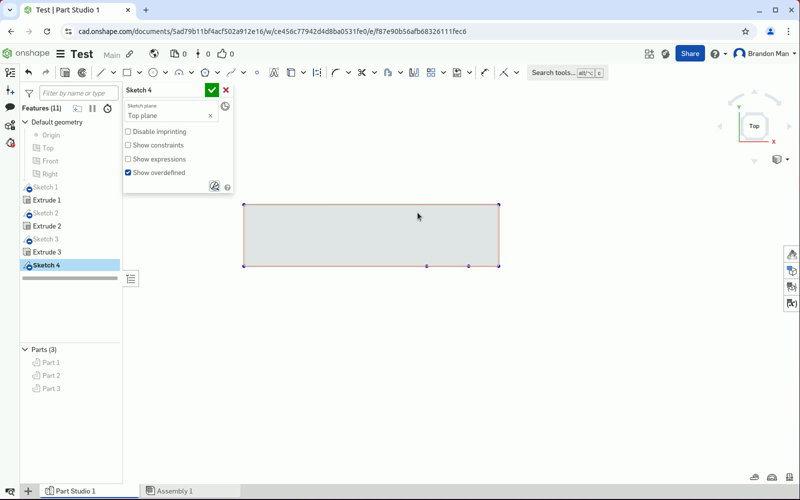
scroll(6)
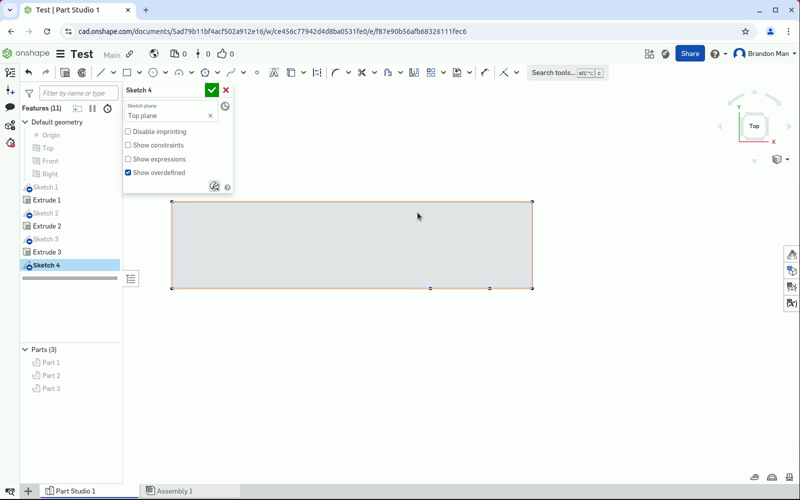
scroll(6)
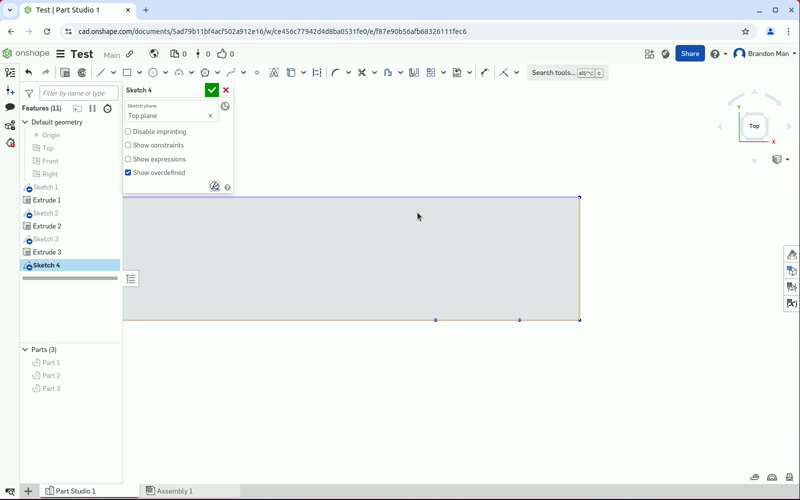
scroll(6)
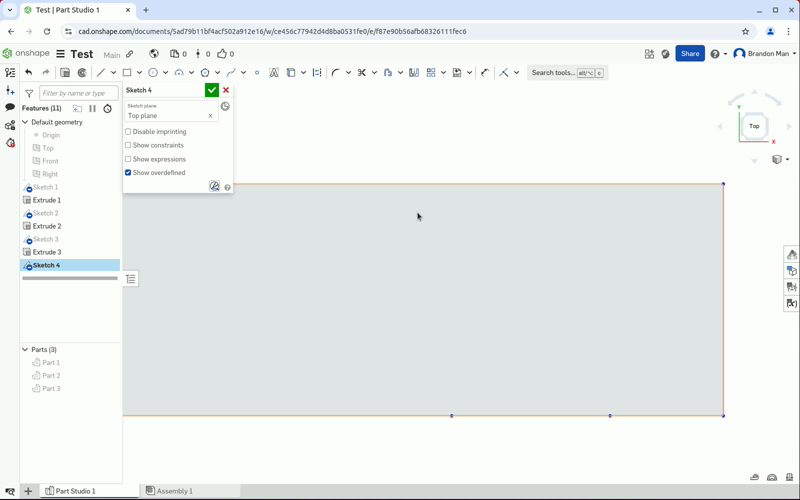
click(417, 212)
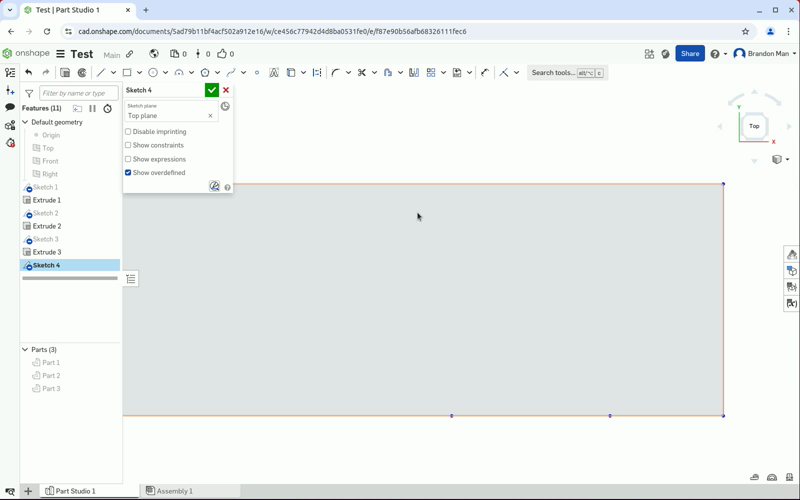
scroll(-6)
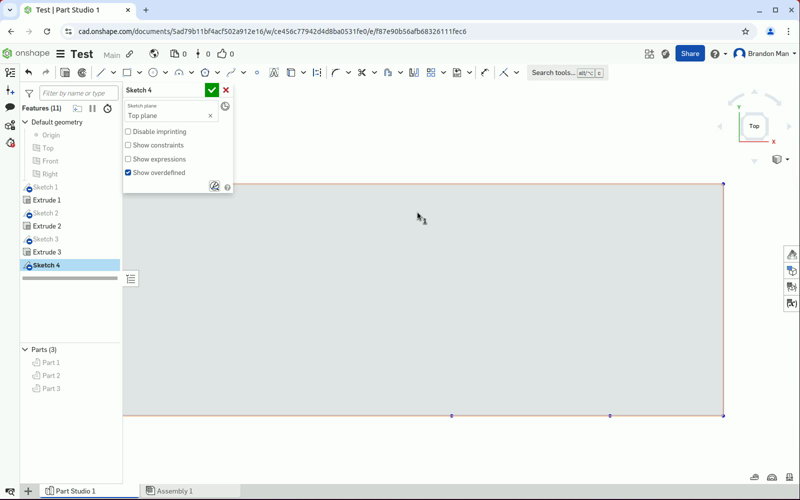
scroll(-6)
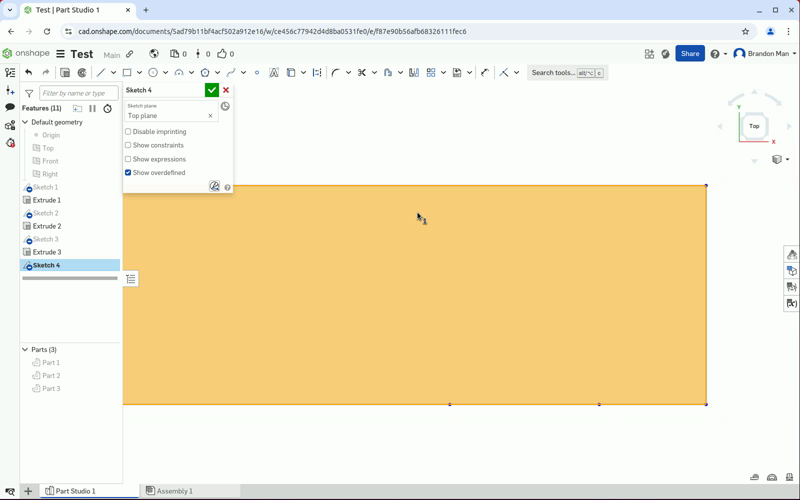
scroll(-6)
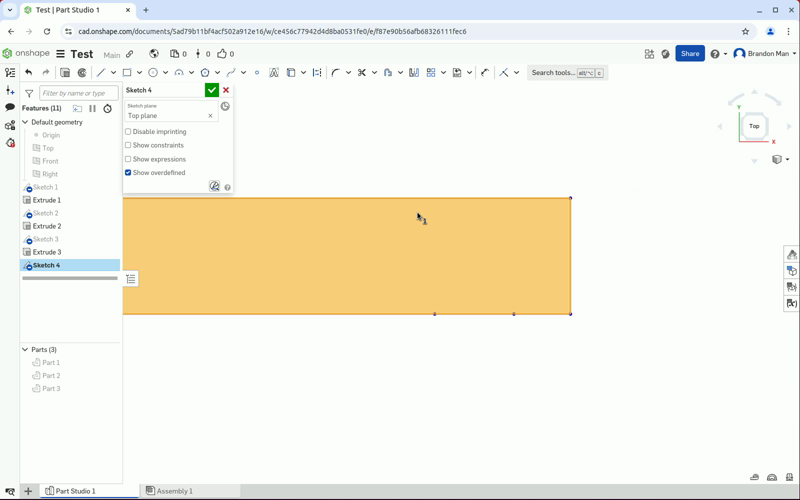
scroll(-6)
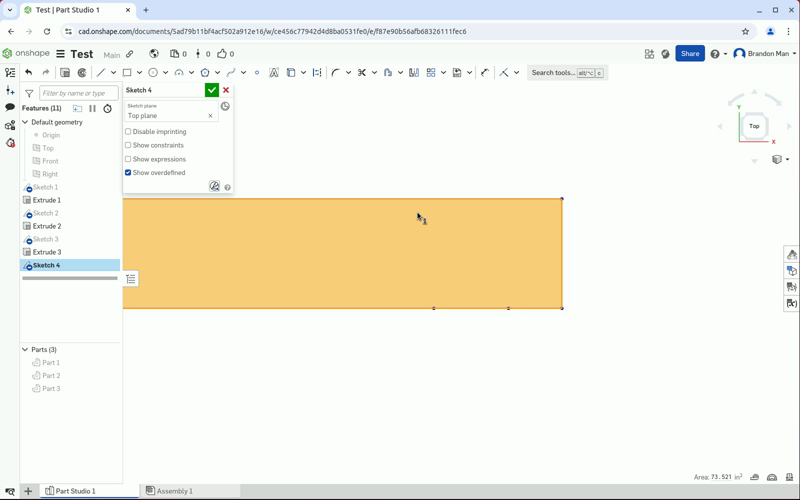
scroll(-6)
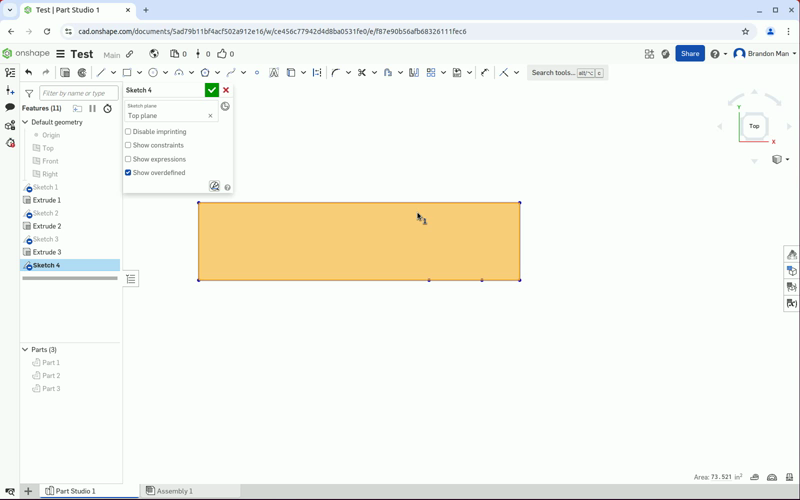
scroll(-6)
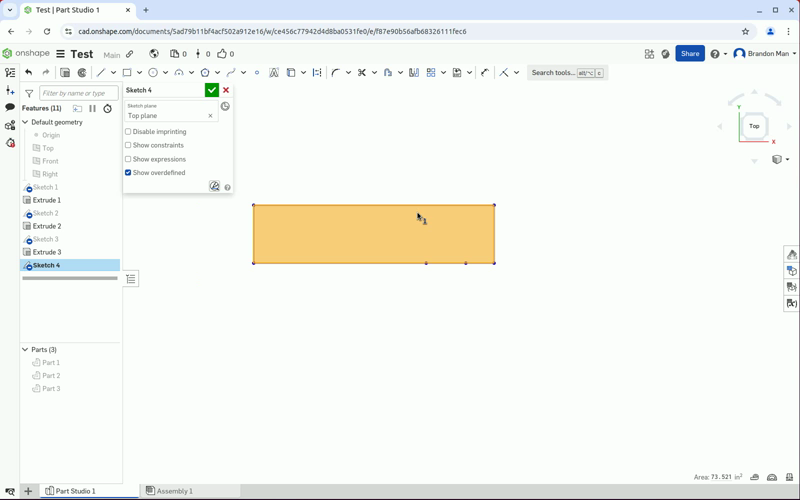
scroll(-6)
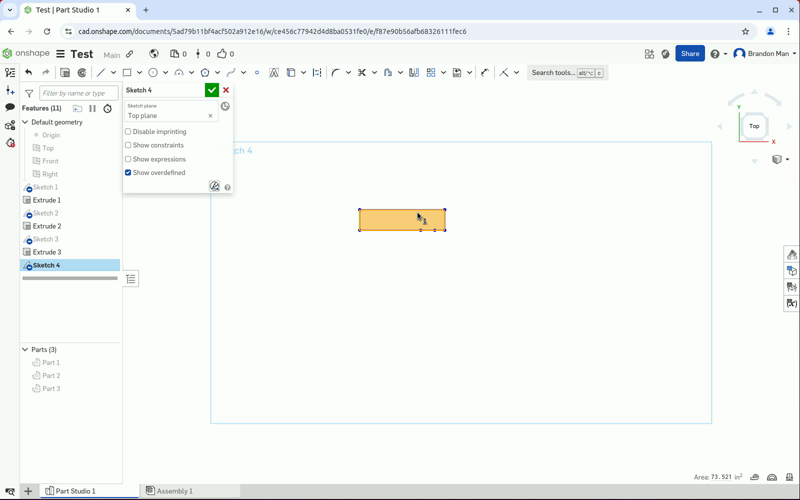
mouse_move(73, 352)
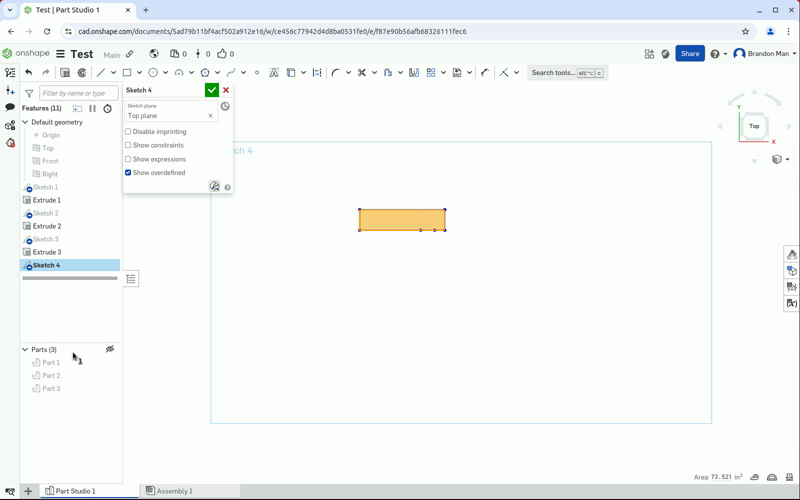
key(shift+y)
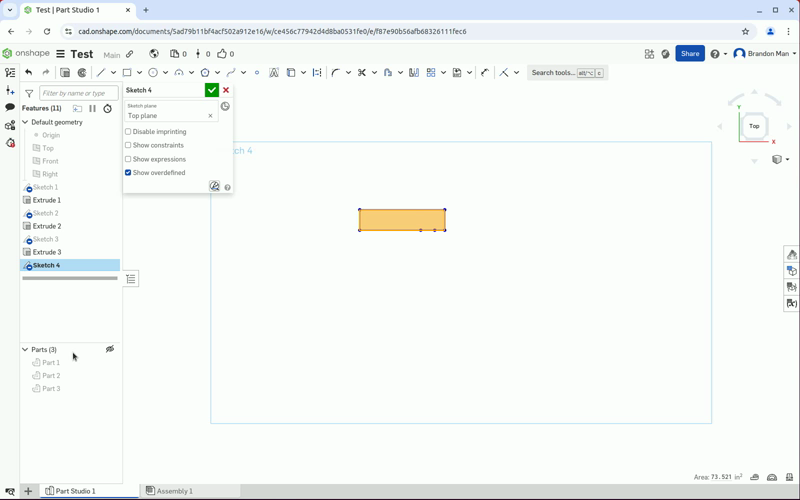
key(shift+e)
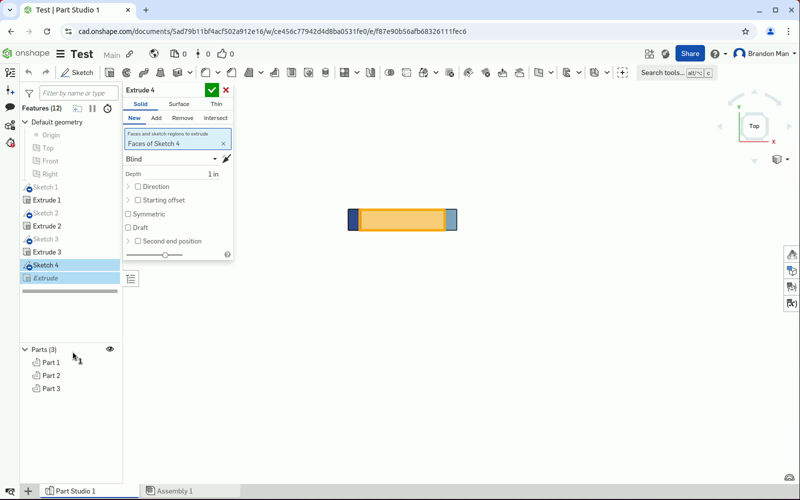
mouse_move(143, 106)
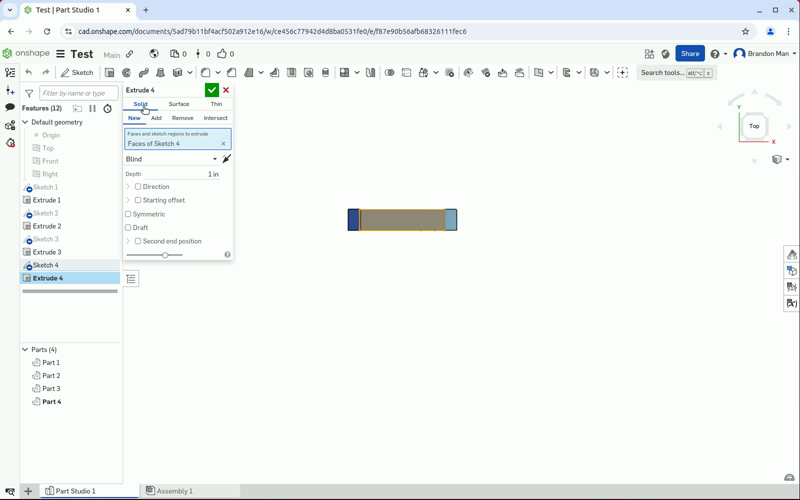
click(143, 106)
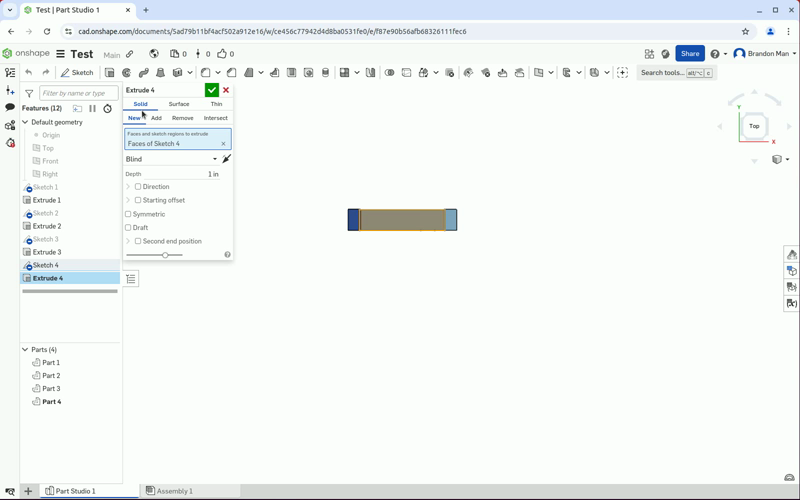
mouse_move(137, 120)
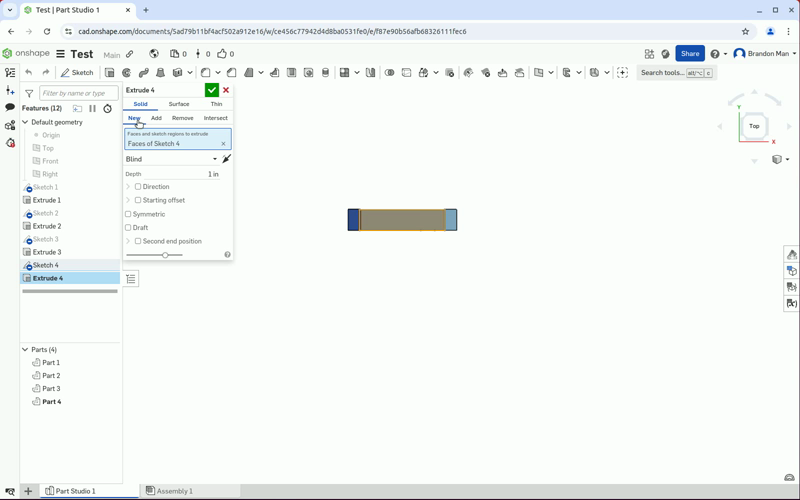
click(137, 120)
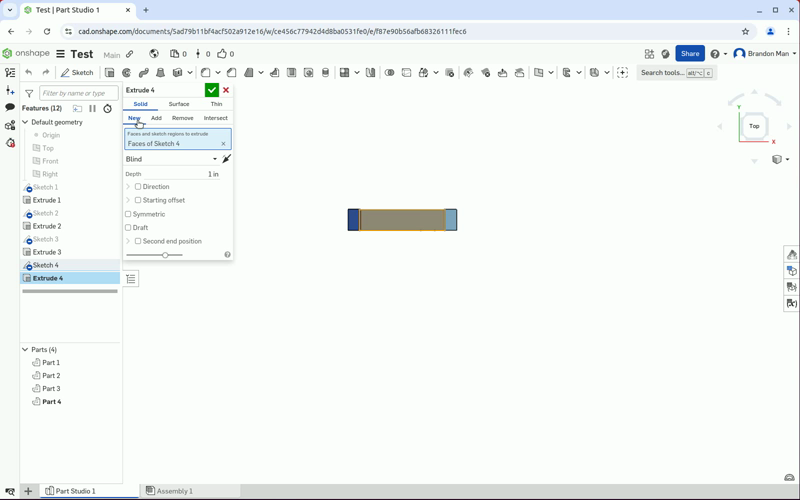
key(tab, 4)
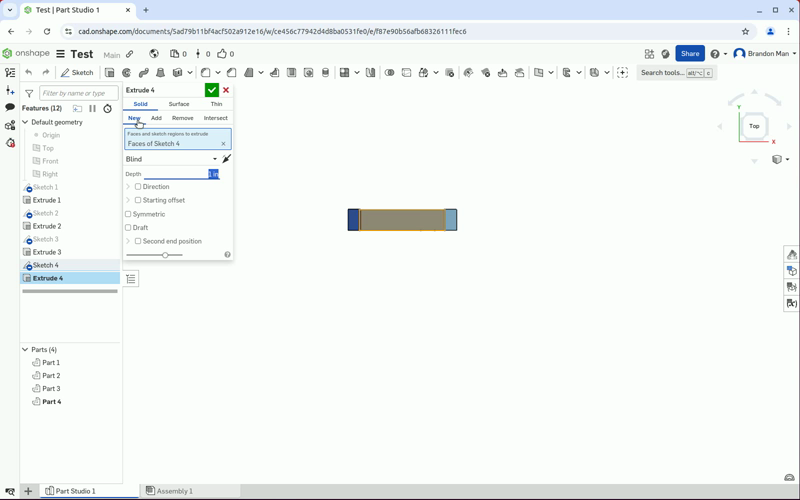
text(3.851)
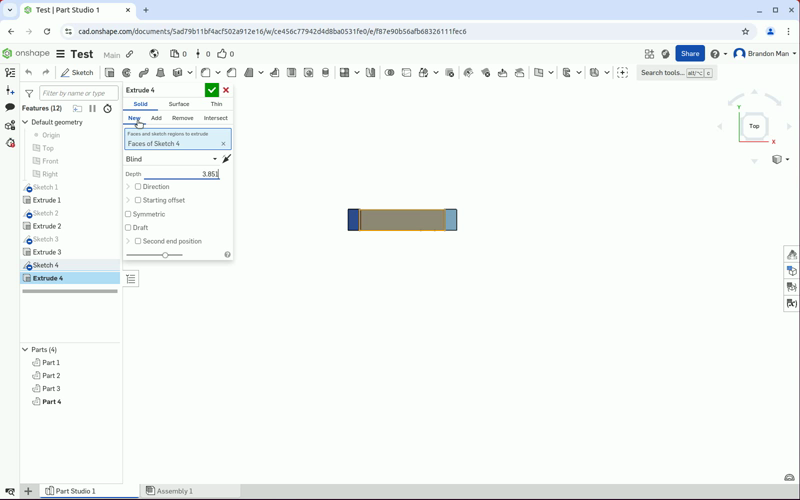
key(enter)
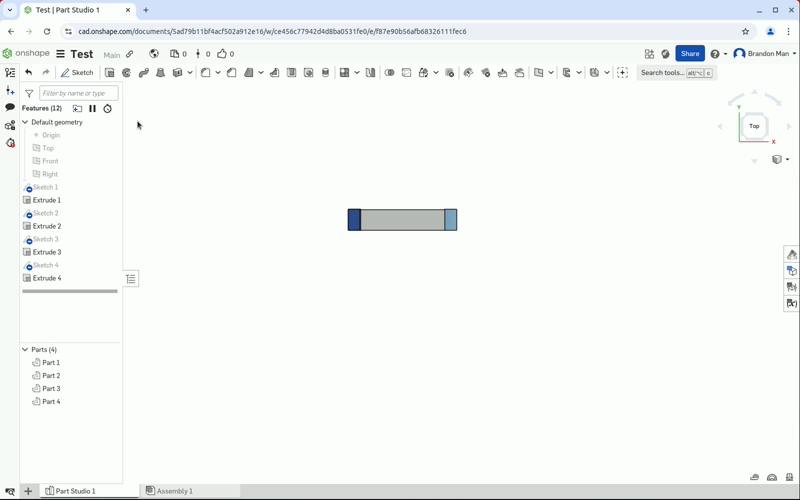
key(shift+h)
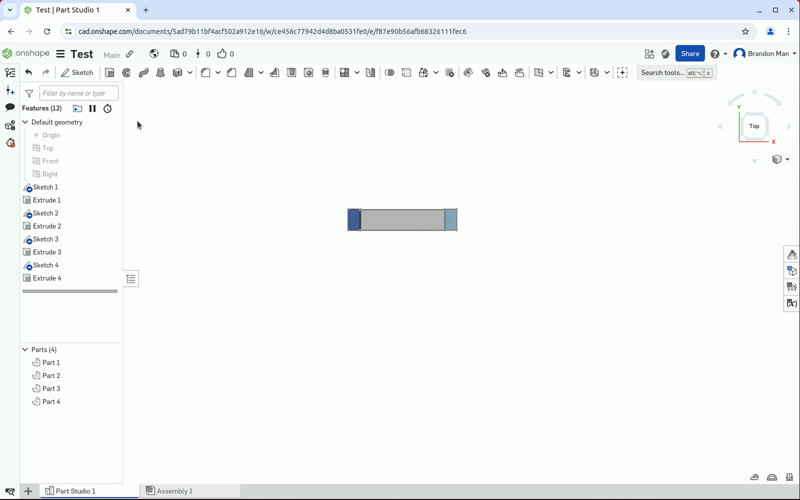
key(shift+h)
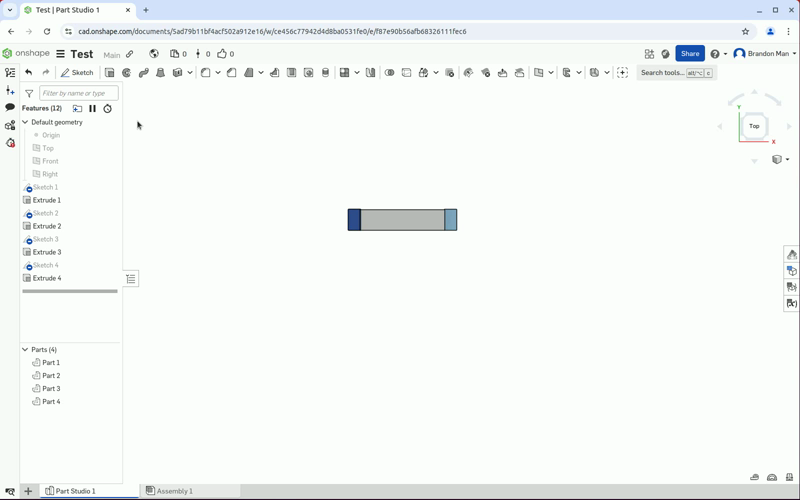
mouse_move(73, 189)
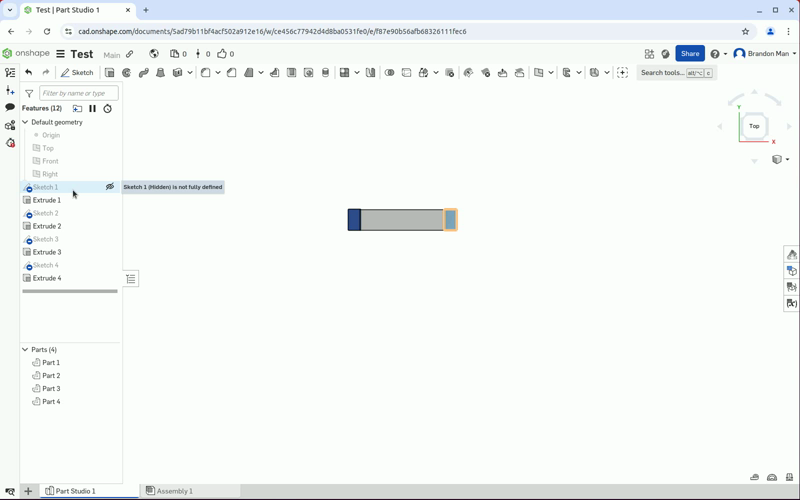
click(73, 189)
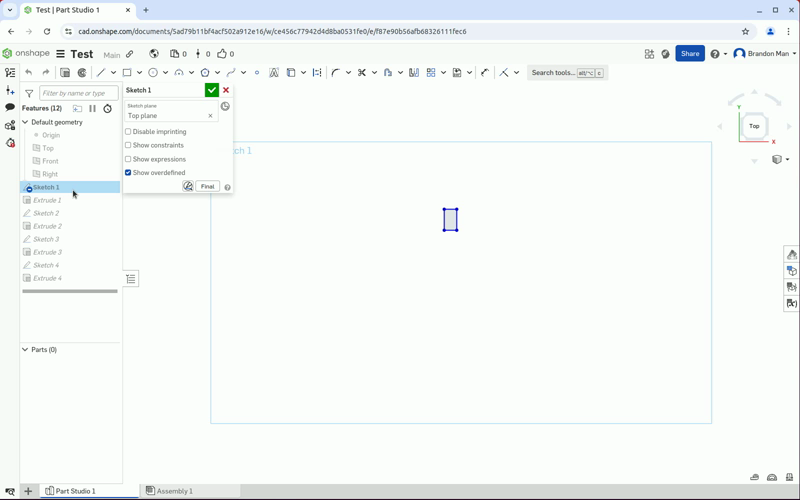
mouse_move(229, 92)
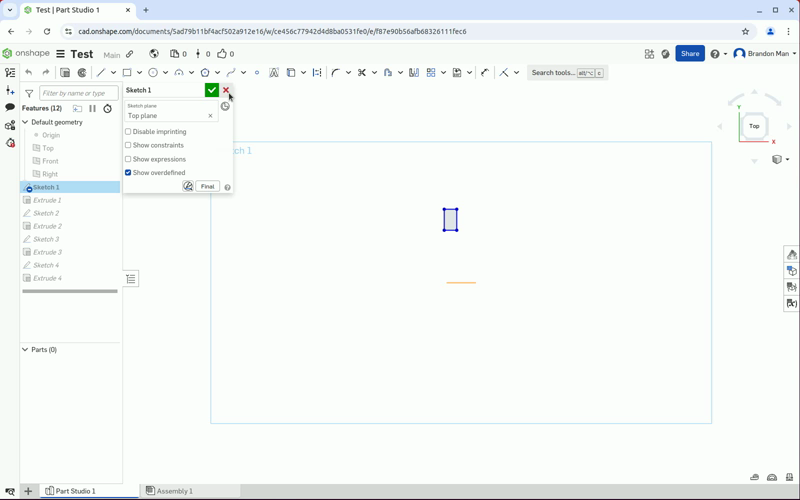
click(229, 92)
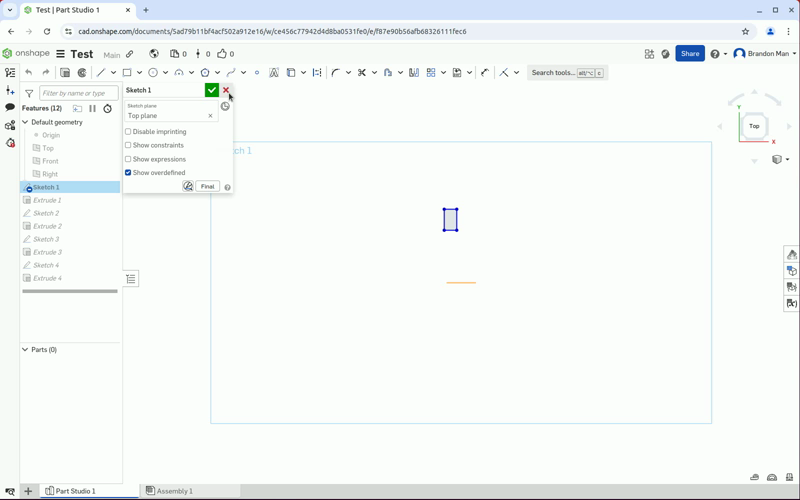
key(shift+s)
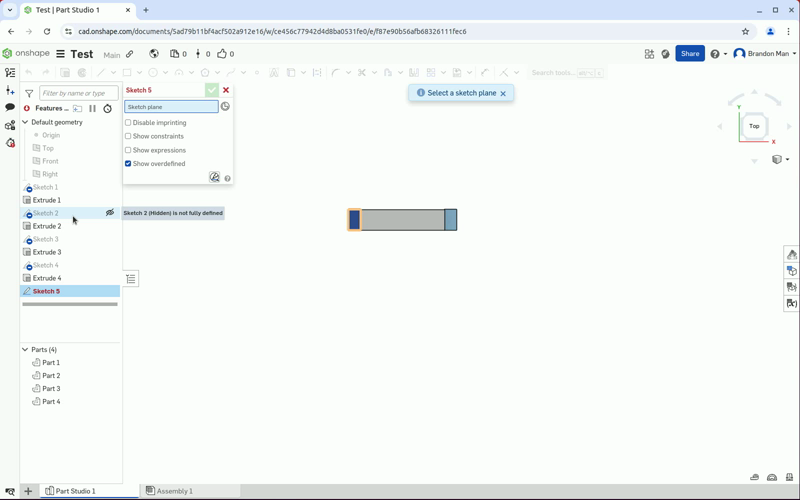
scroll(3)
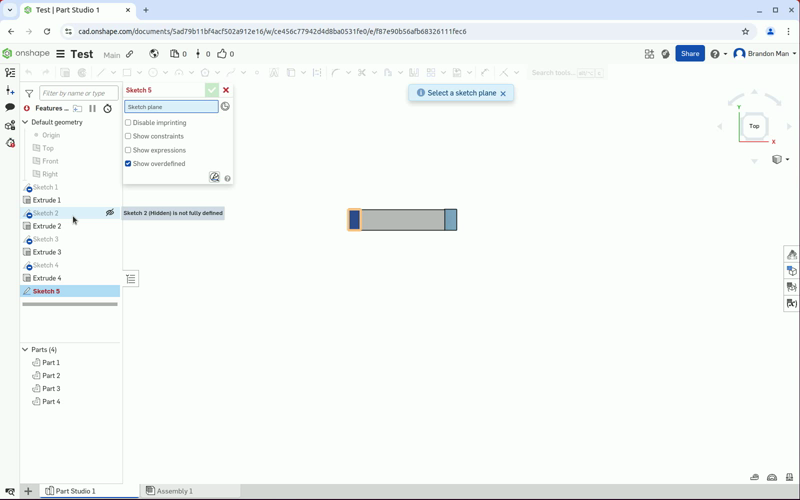
mouse_move(73, 150)
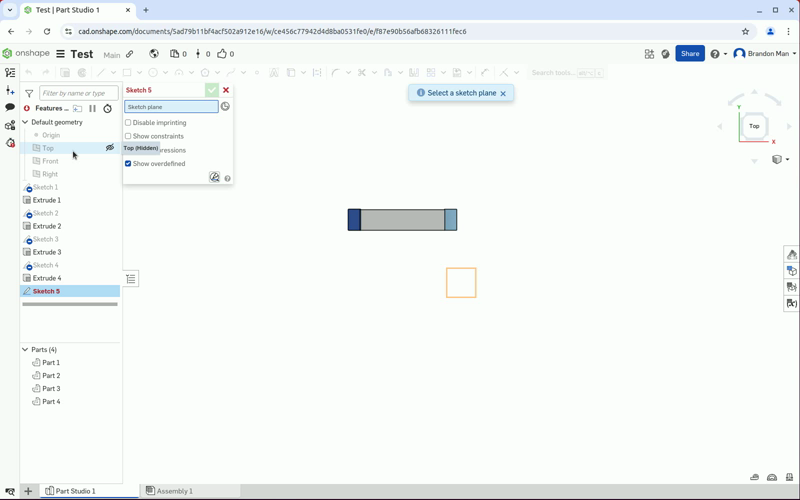
click(73, 150)
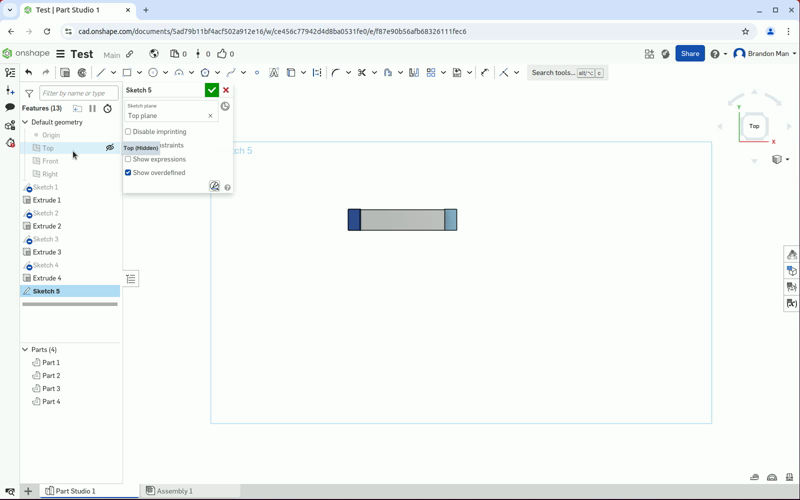
mouse_move(73, 352)
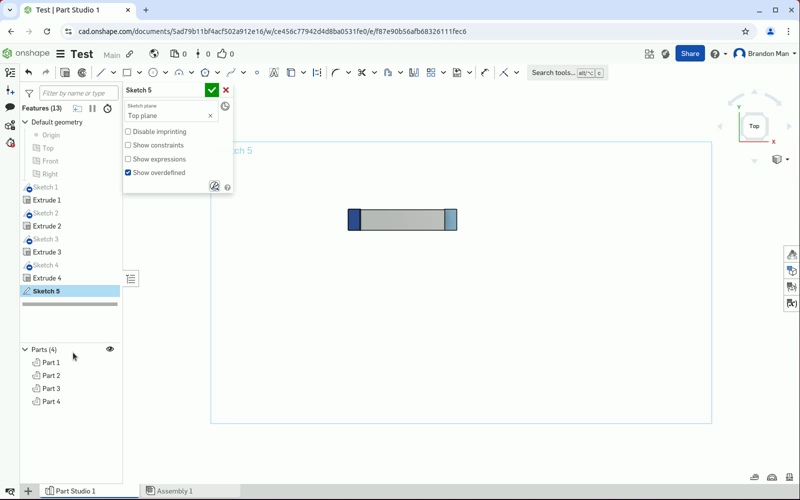
key(y)
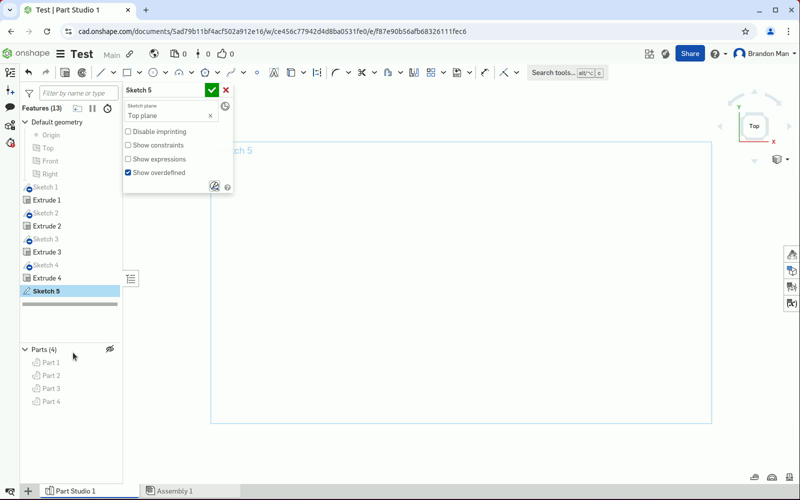
key(l)
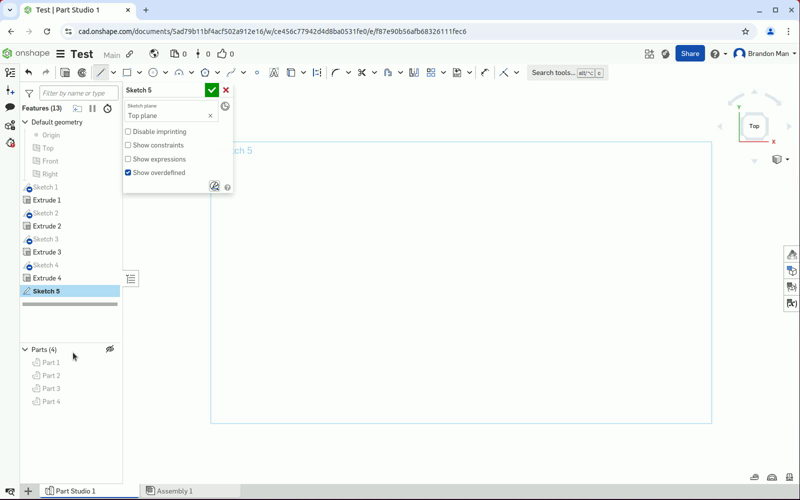
key_down(shift)
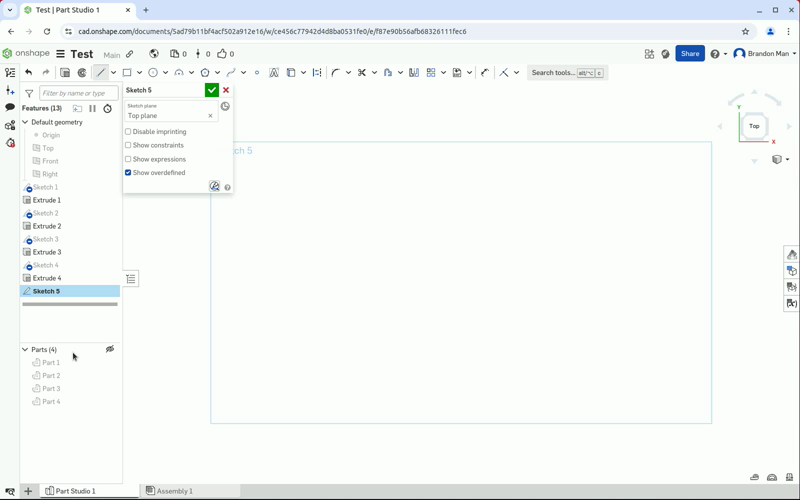
mouse_move(444, 230)
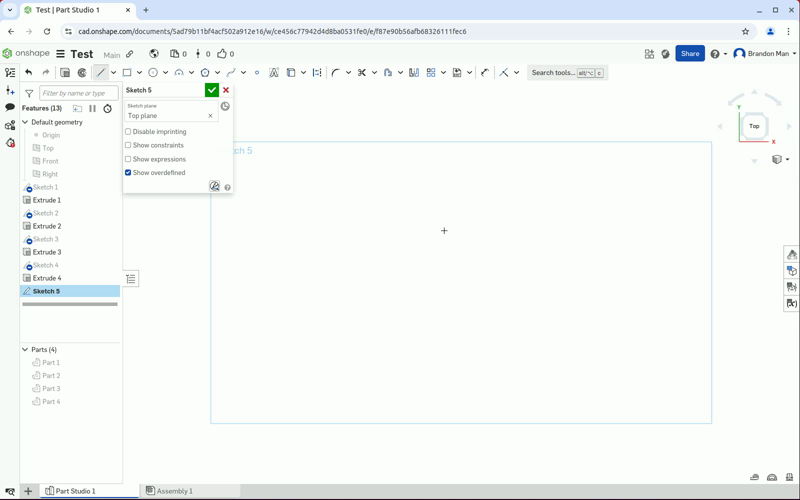
click(444, 230)
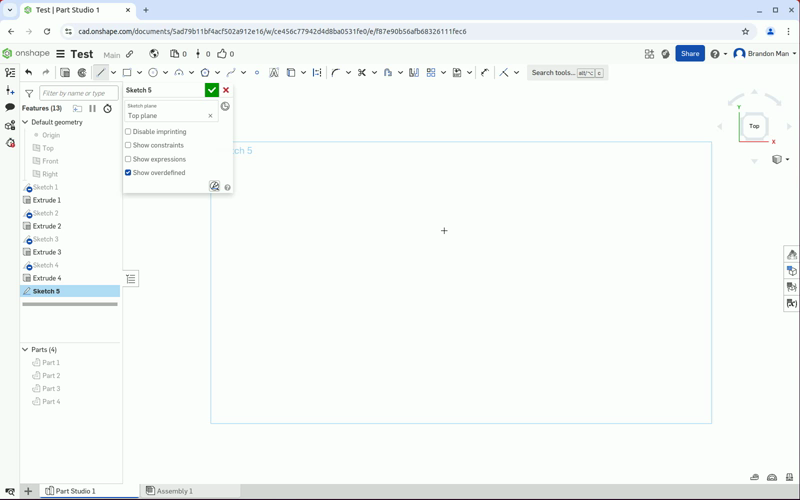
key_up(shift)
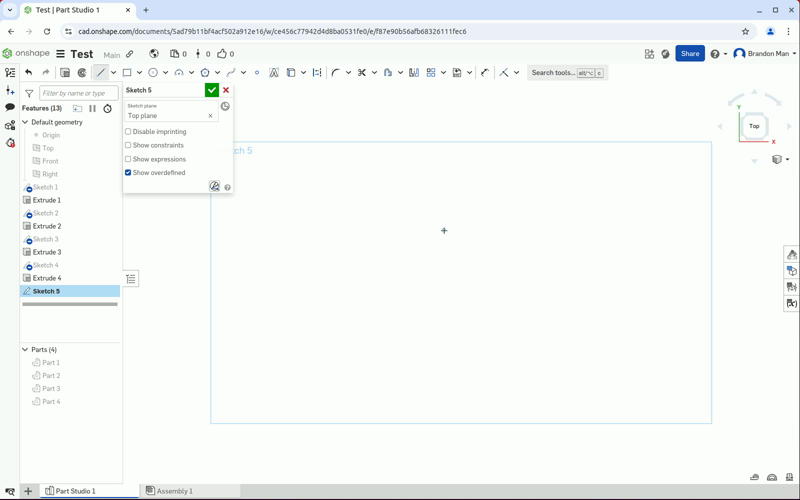
key_down(shift)
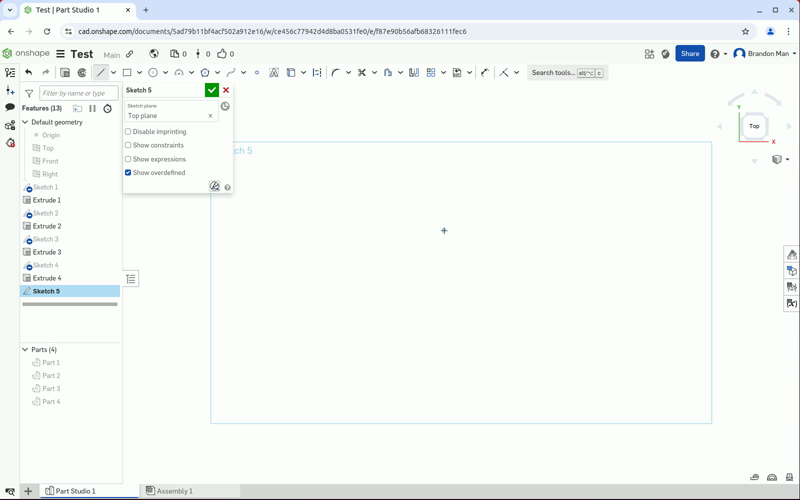
mouse_move(474, 230)
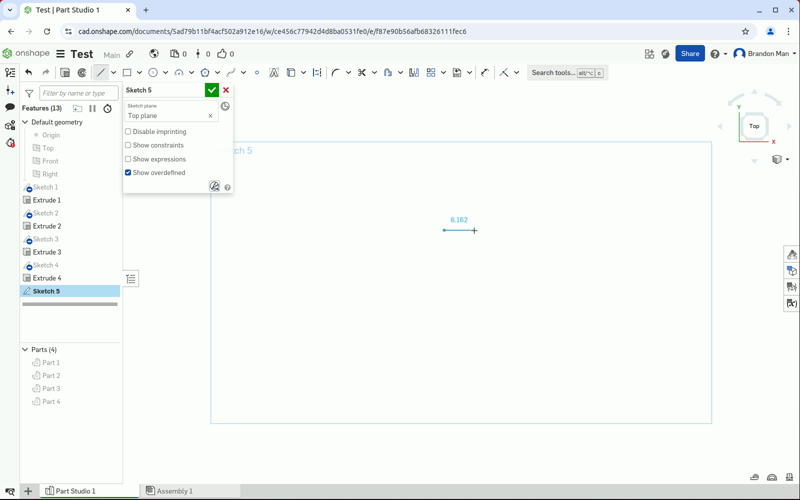
mouse_move(456, 230)
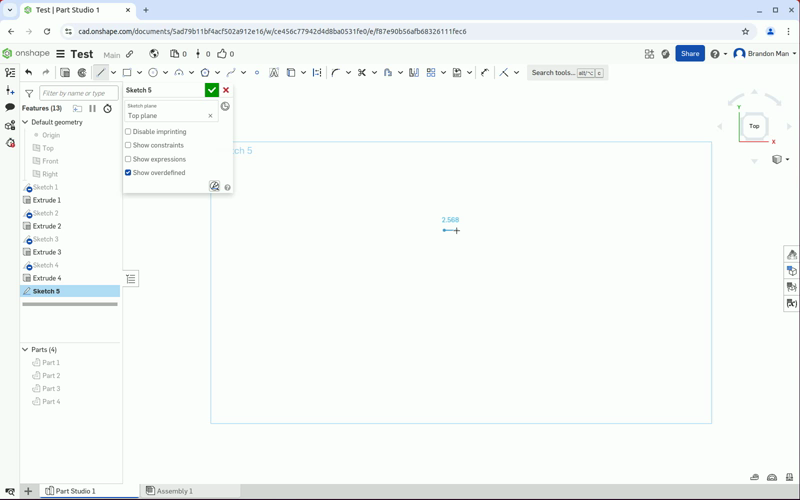
click(456, 230)
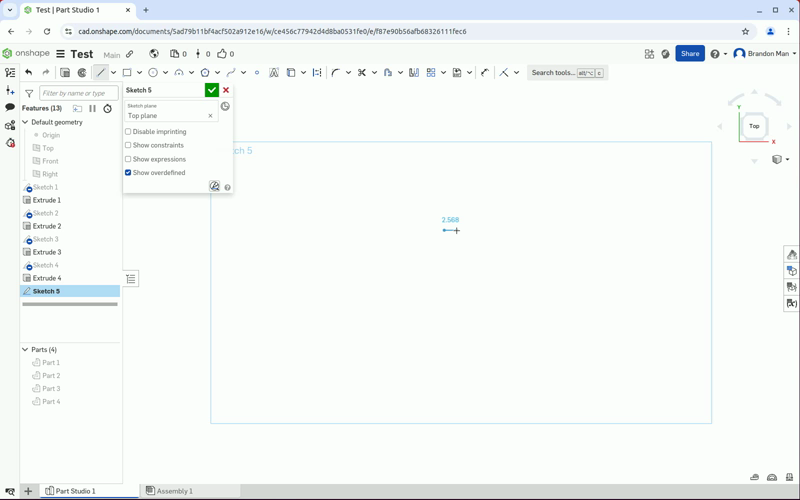
key_up(shift)
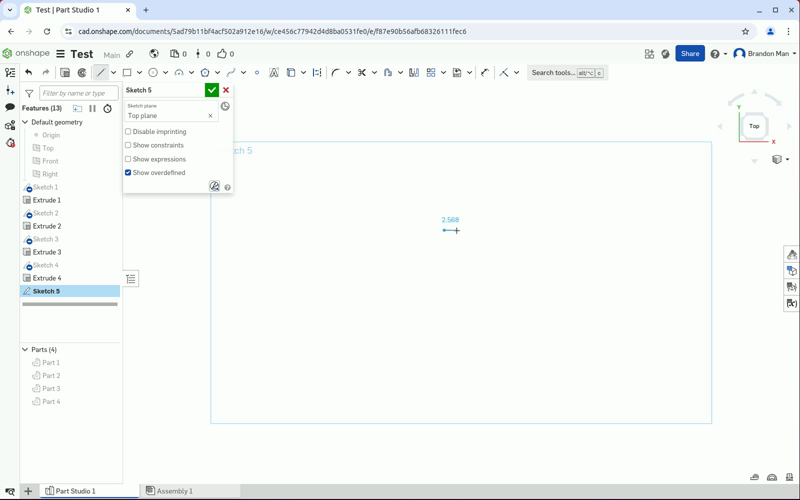
key_down(shift)
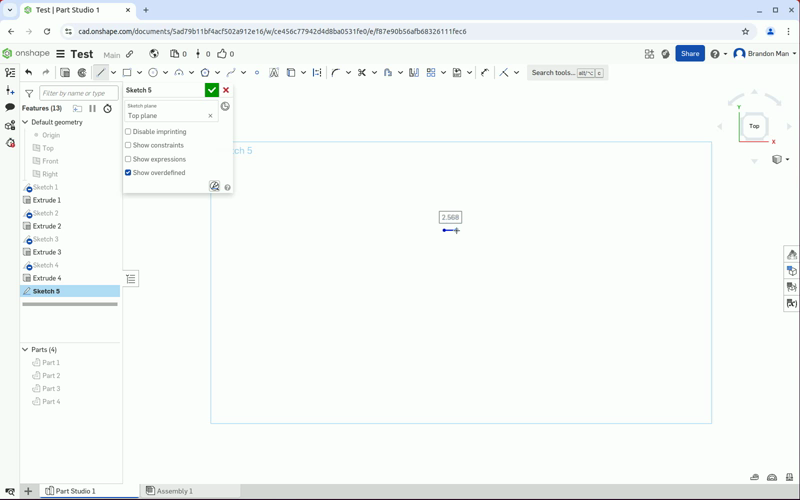
mouse_move(486, 230)
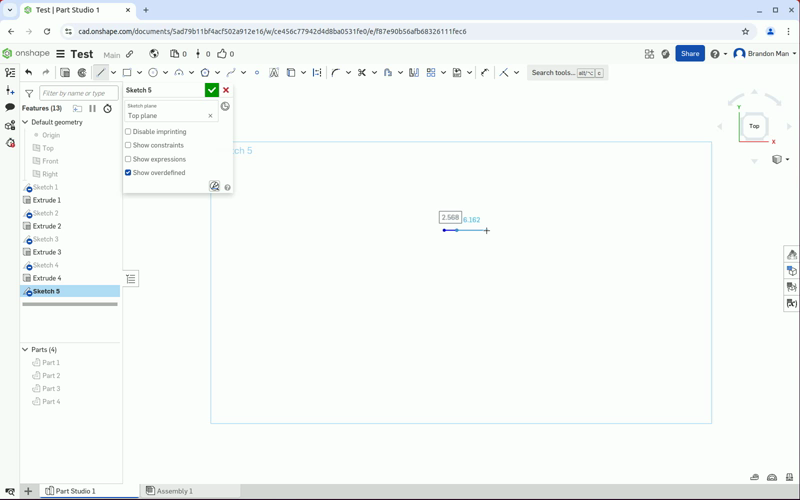
mouse_move(456, 209)
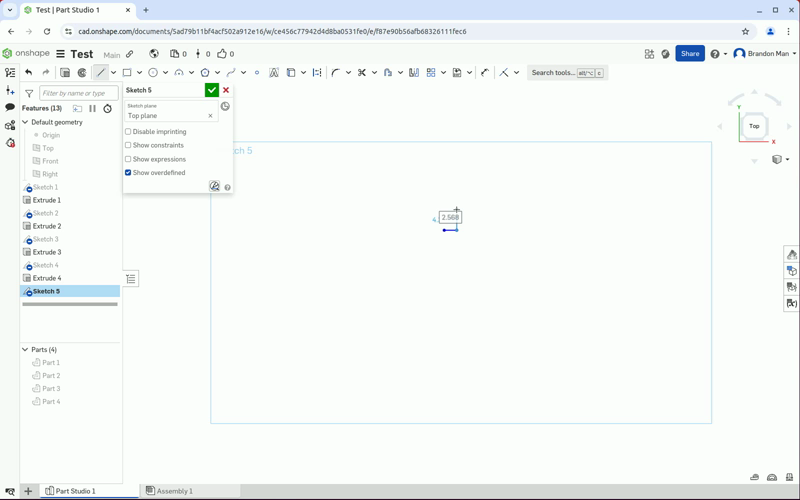
click(456, 209)
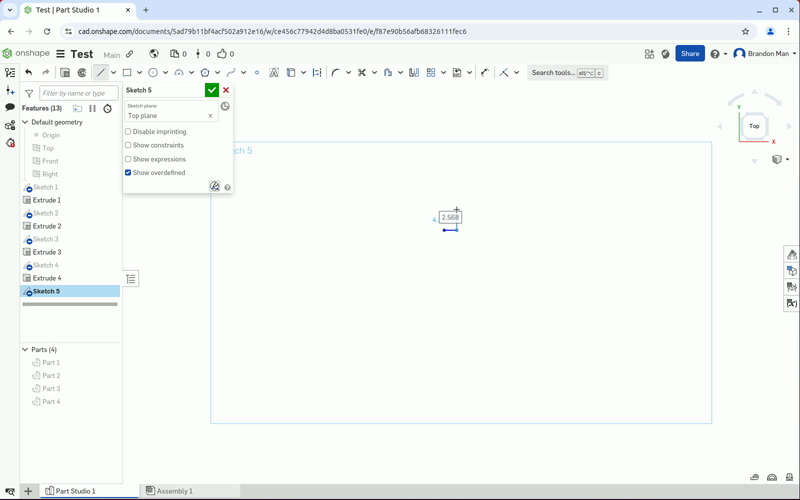
key_up(shift)
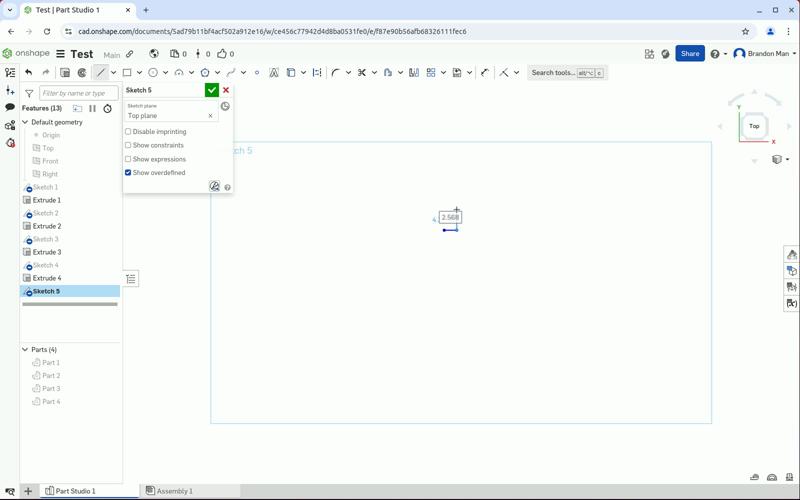
key_down(shift)
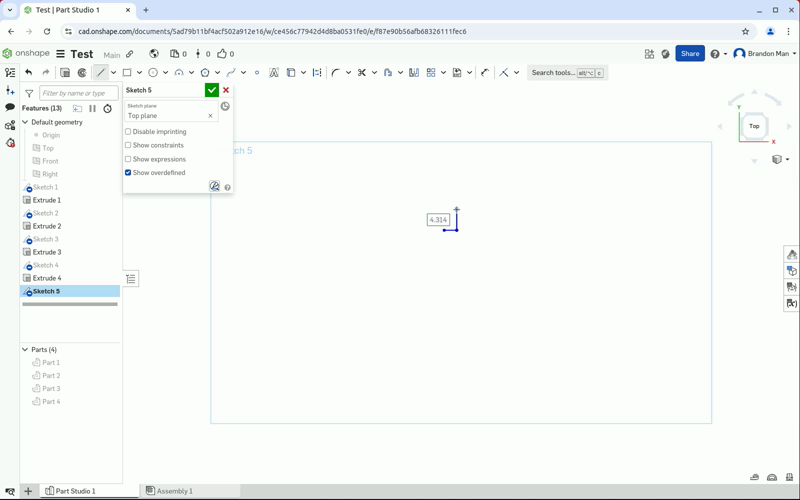
mouse_move(486, 209)
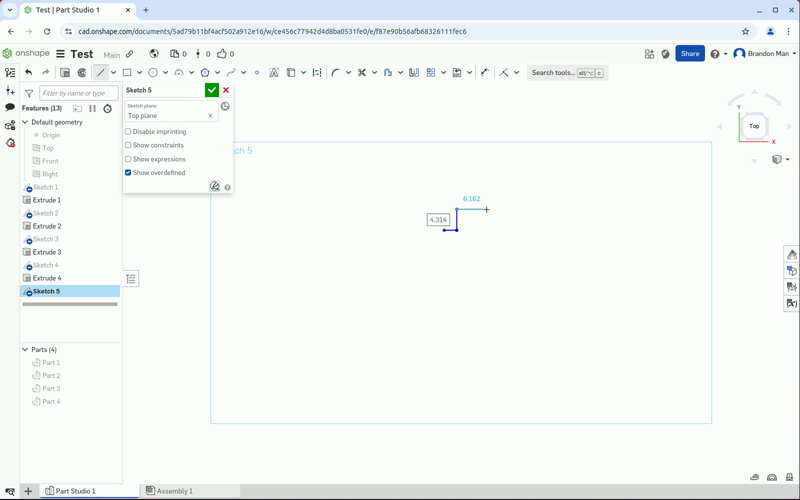
mouse_move(444, 209)
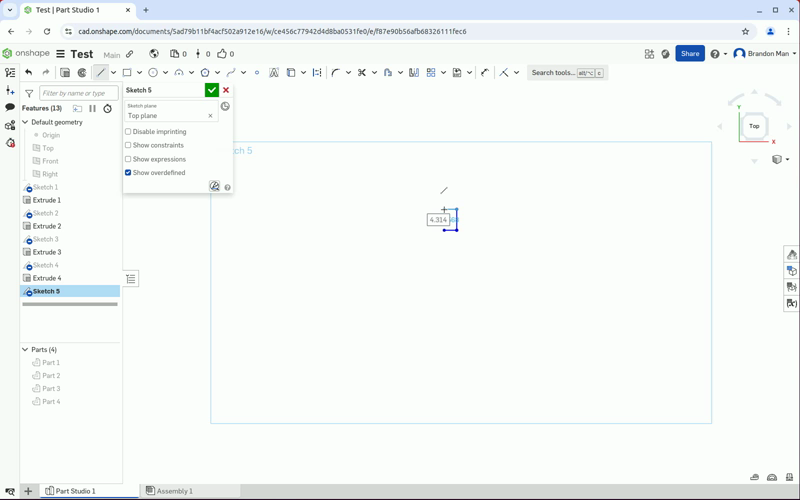
click(444, 209)
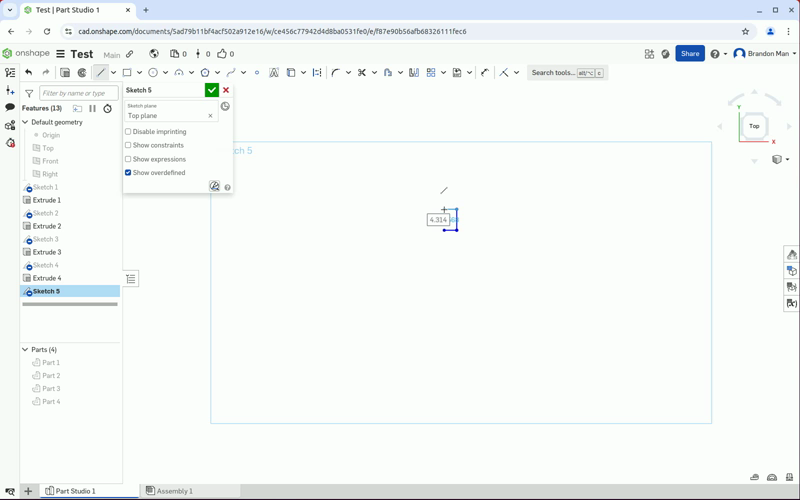
key_up(shift)
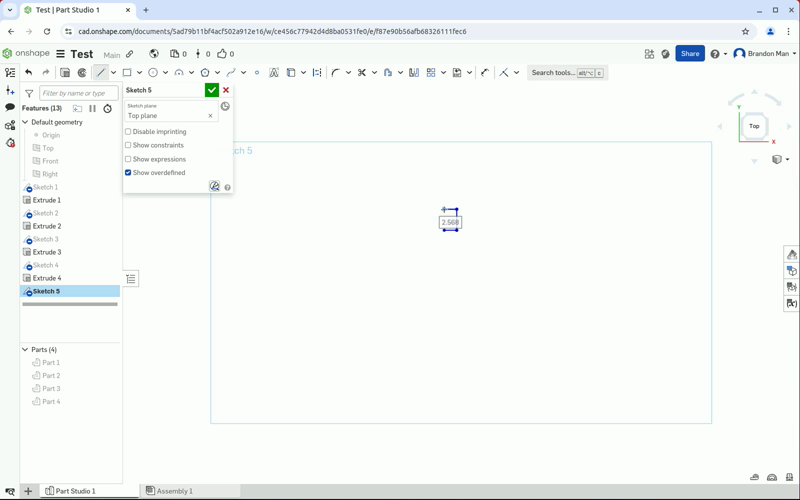
mouse_move(474, 209)
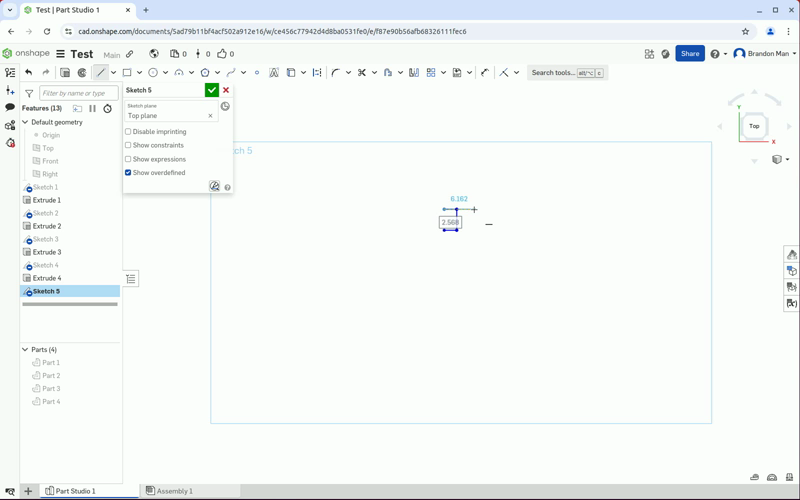
key_down(shift)
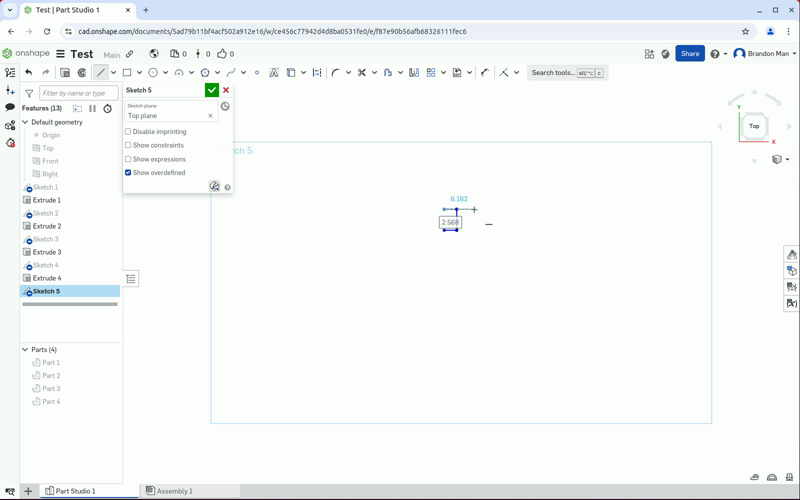
mouse_move(444, 230)
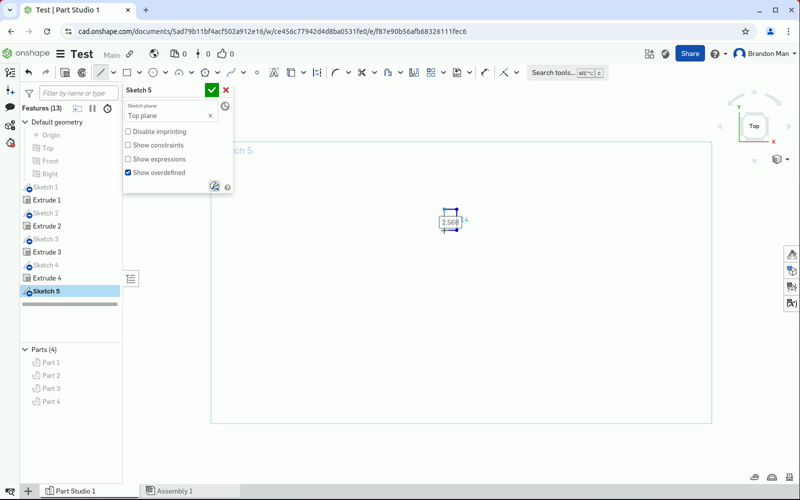
key_up(shift)
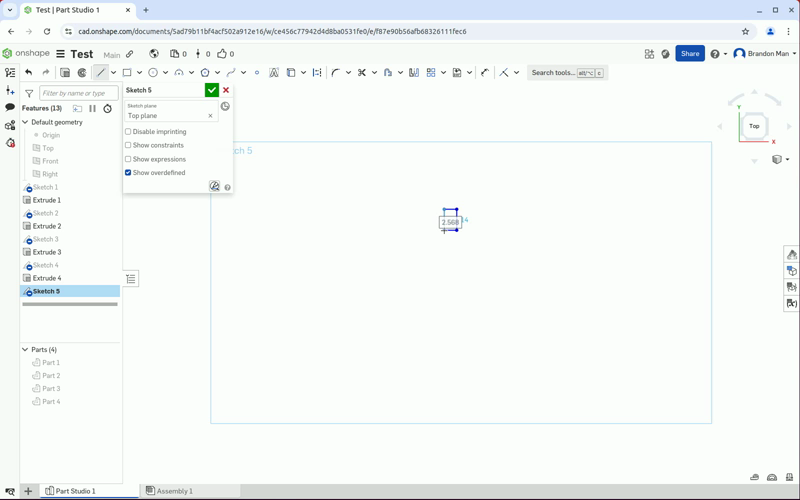
click(444, 230)
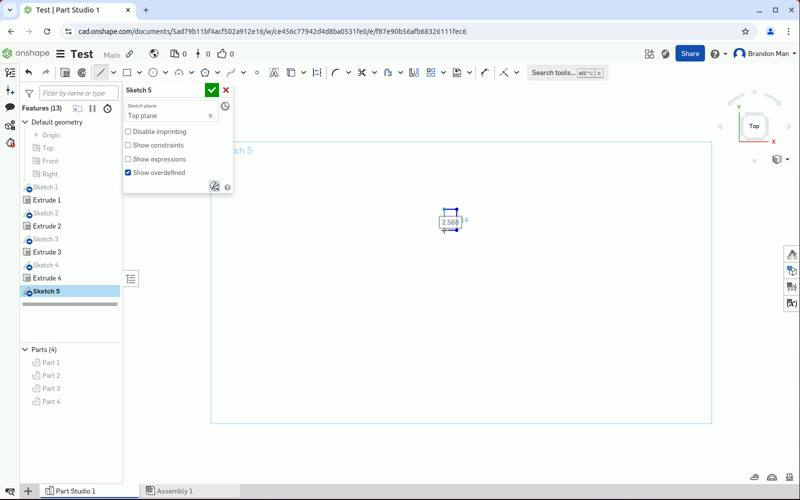
key(esc)
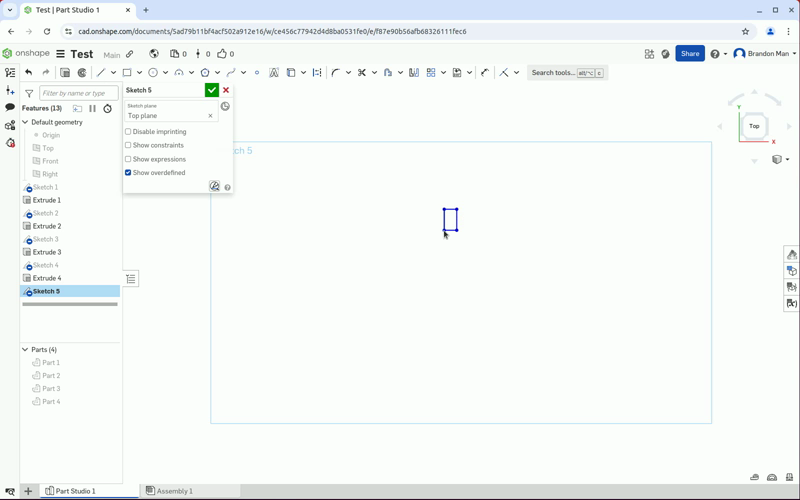
mouse_move(448, 223)
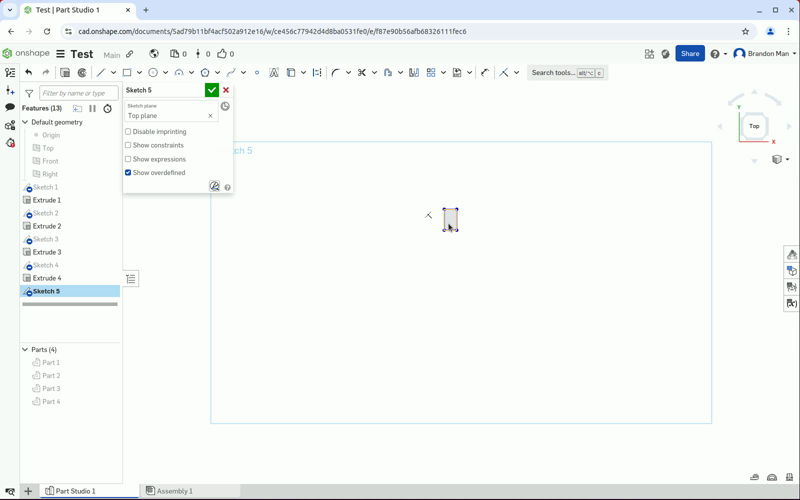
scroll(6)
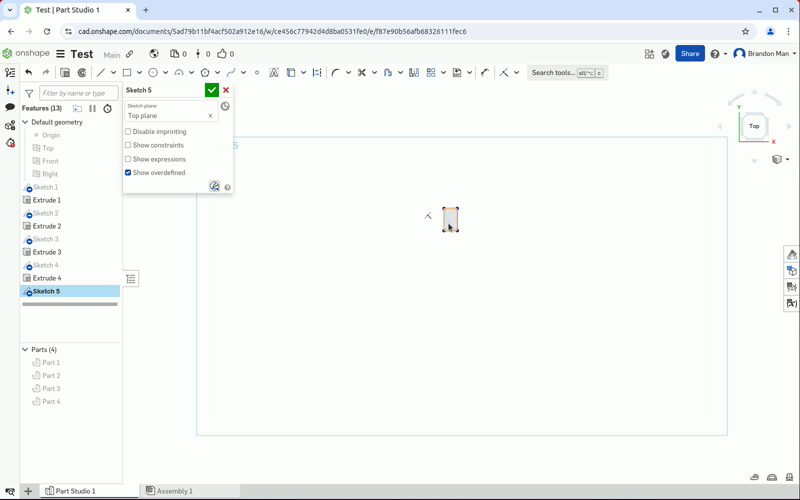
scroll(6)
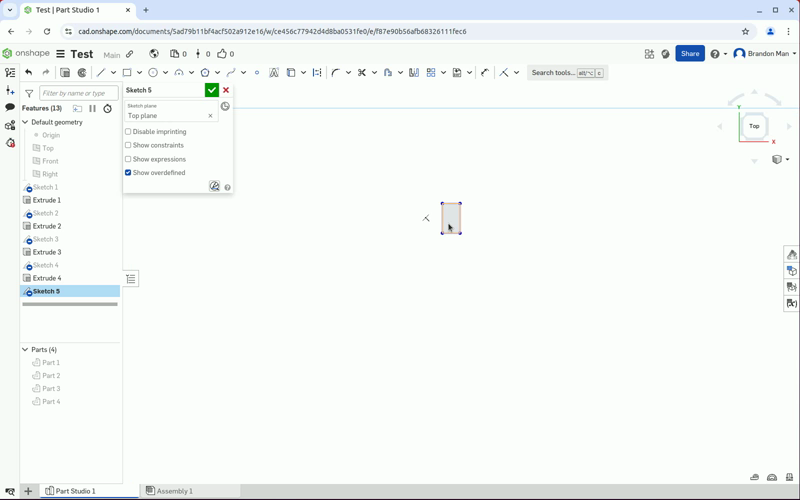
scroll(6)
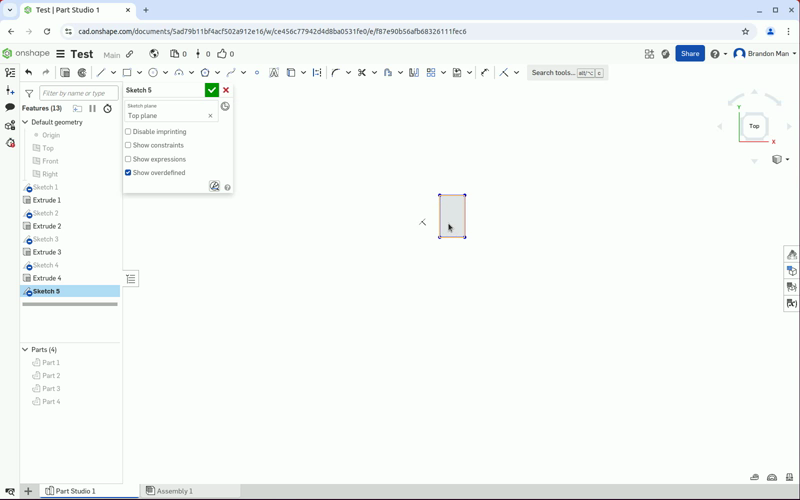
scroll(6)
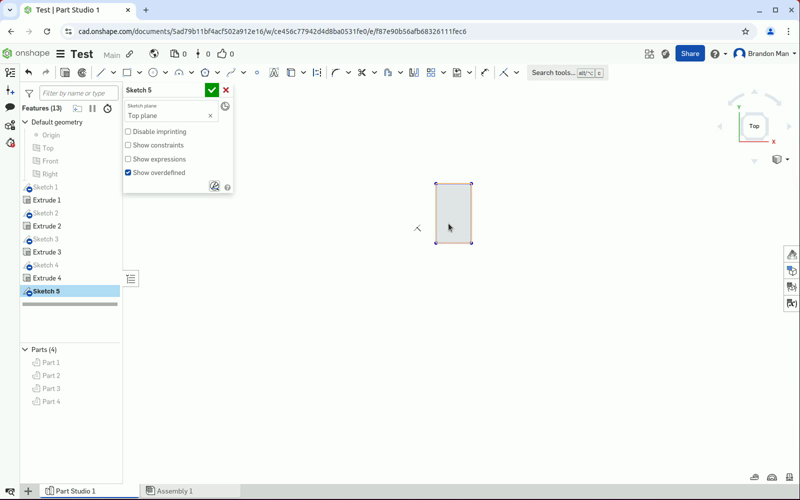
scroll(6)
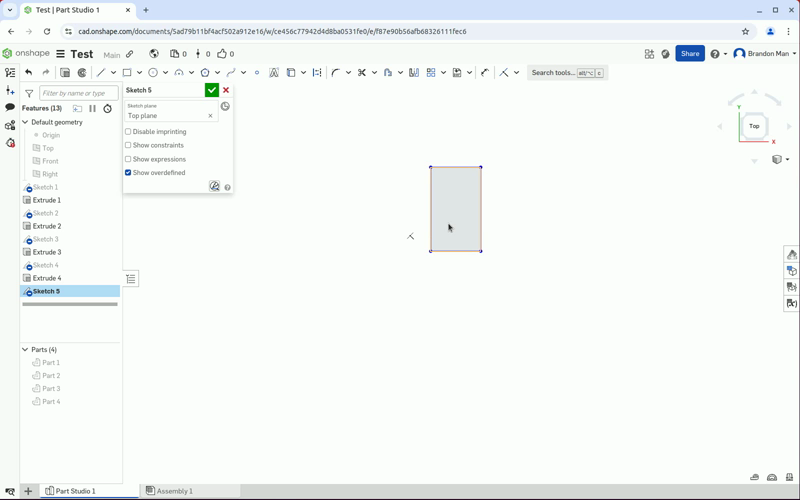
scroll(6)
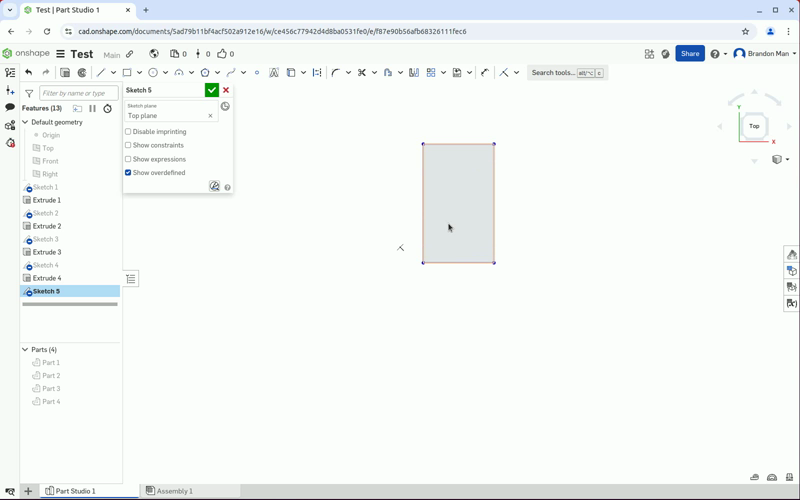
scroll(6)
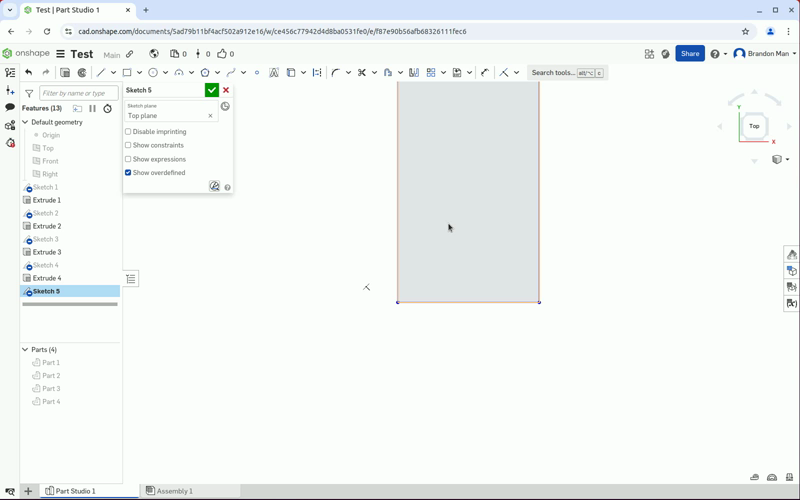
click(448, 223)
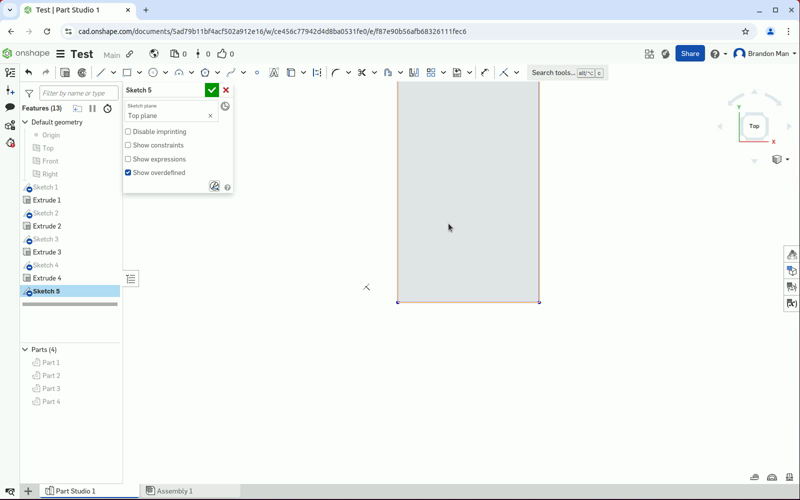
scroll(-6)
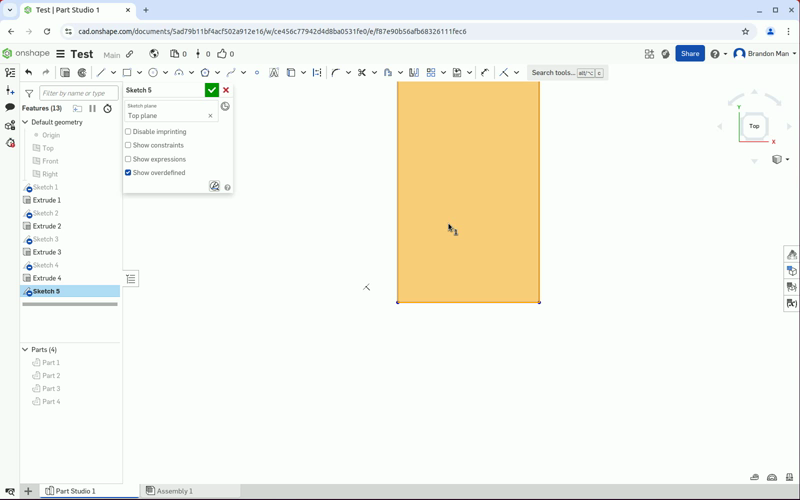
scroll(-6)
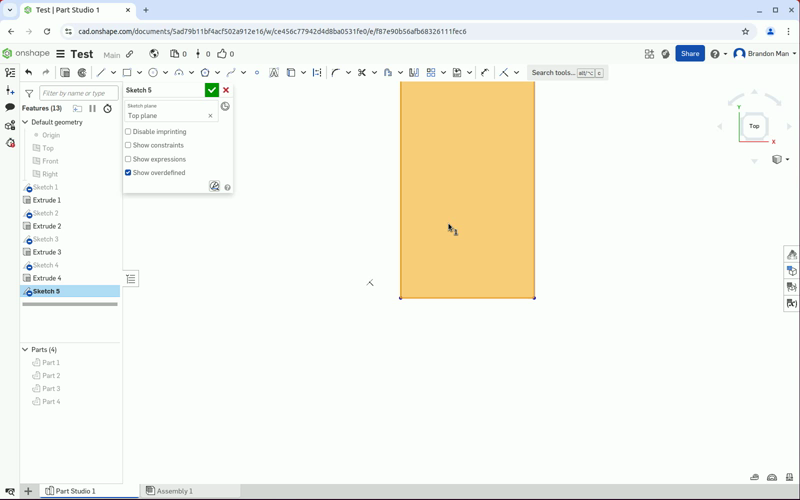
scroll(-6)
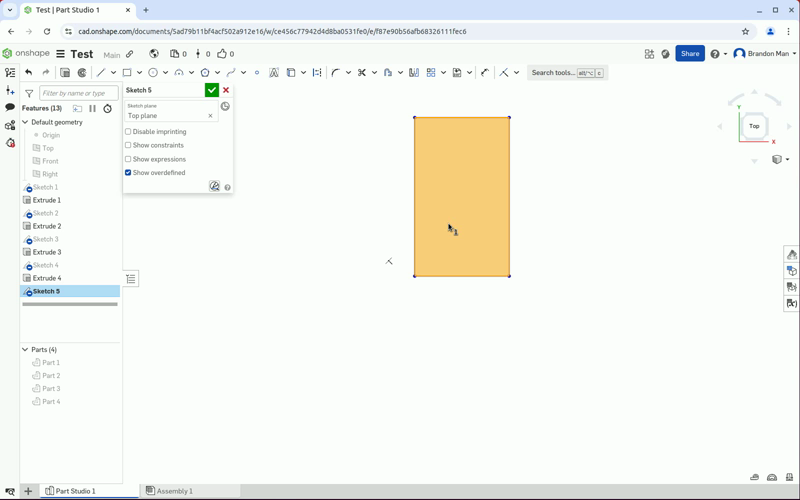
scroll(-6)
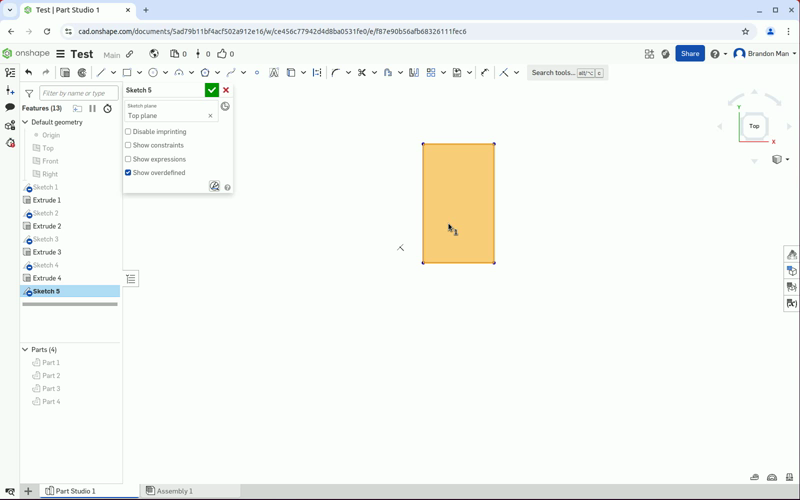
scroll(-6)
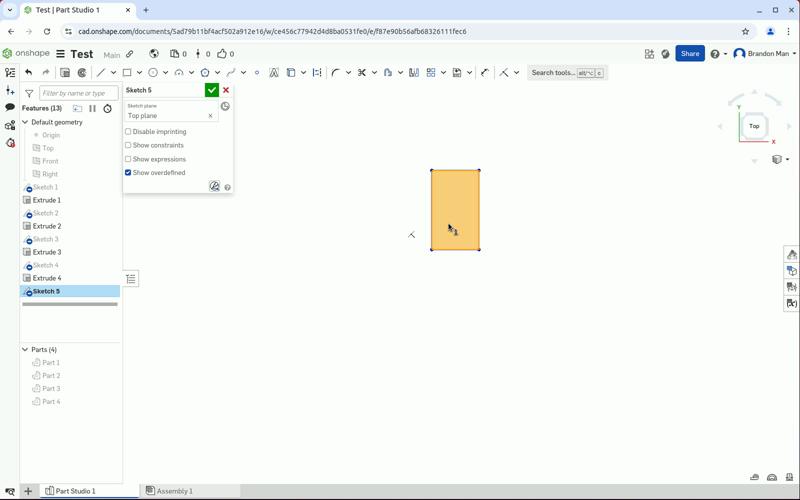
scroll(-6)
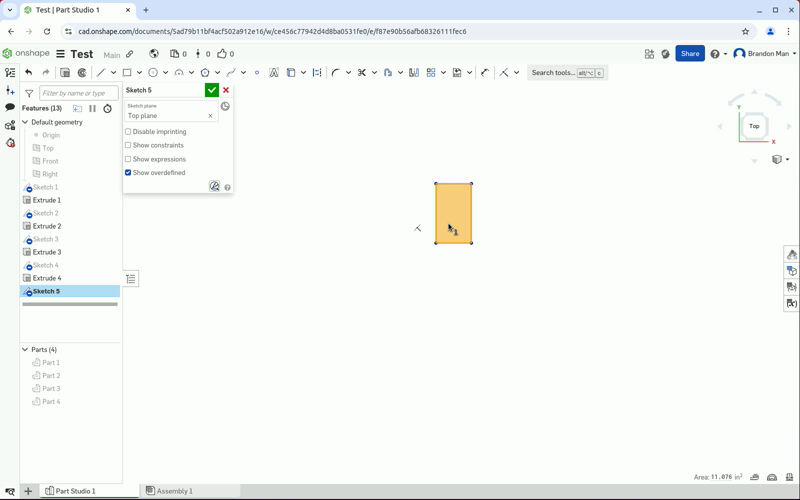
scroll(-6)
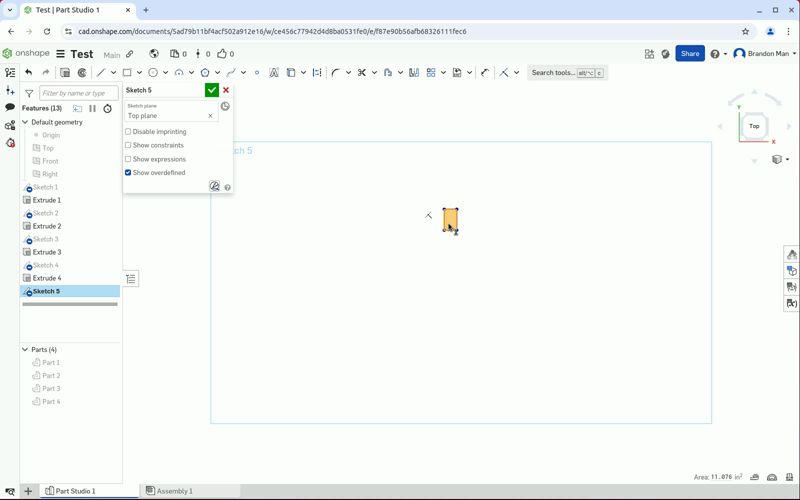
mouse_move(73, 352)
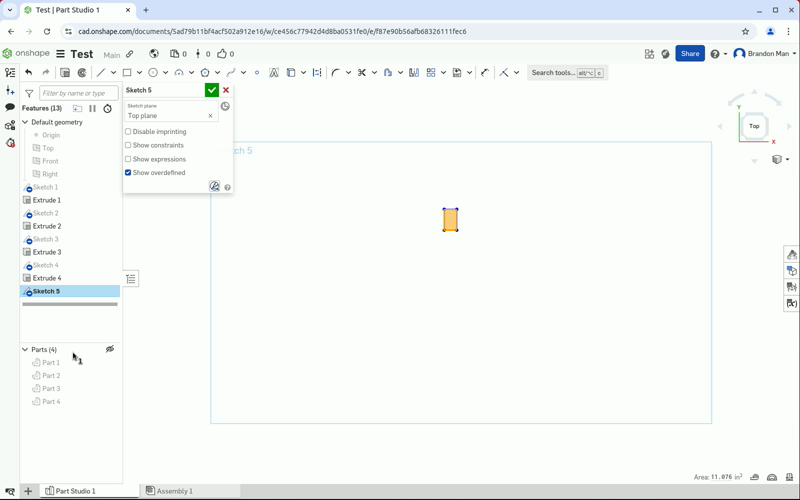
key(shift+y)
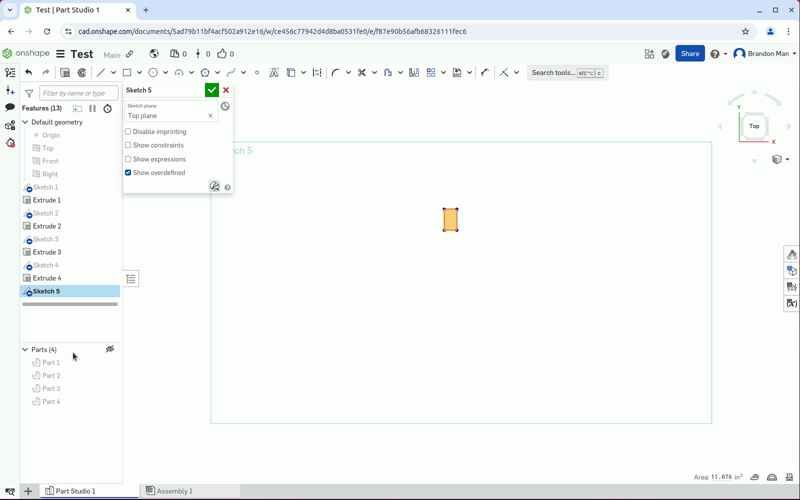
key(shift+e)
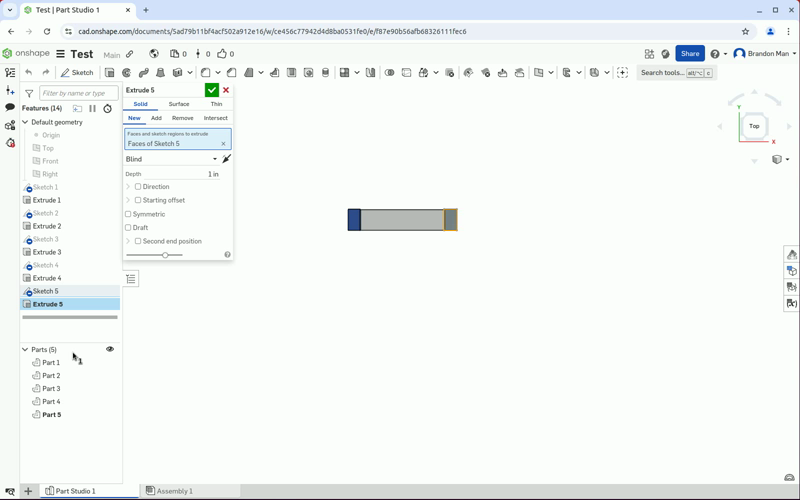
mouse_move(143, 106)
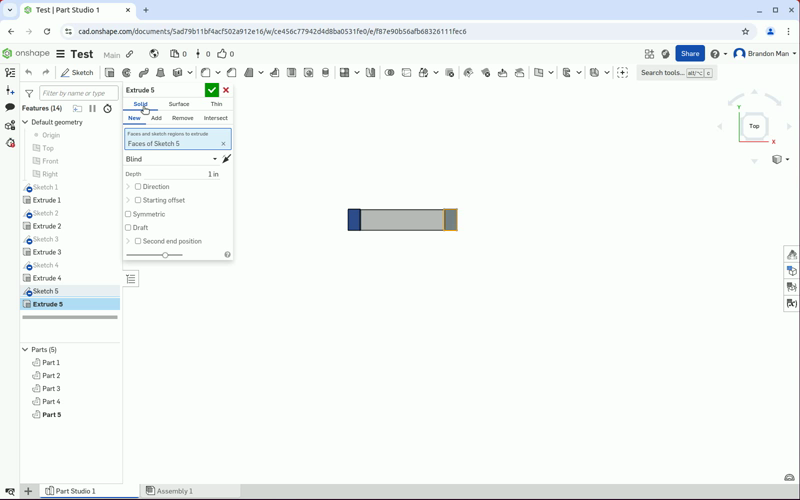
click(143, 106)
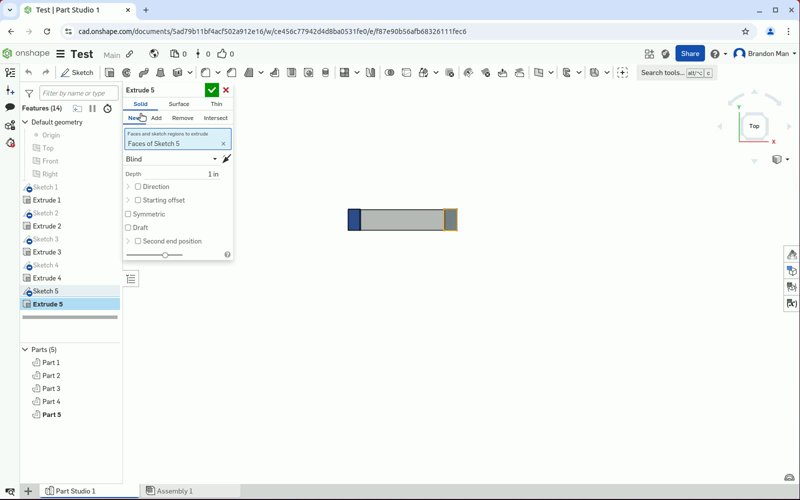
mouse_move(137, 120)
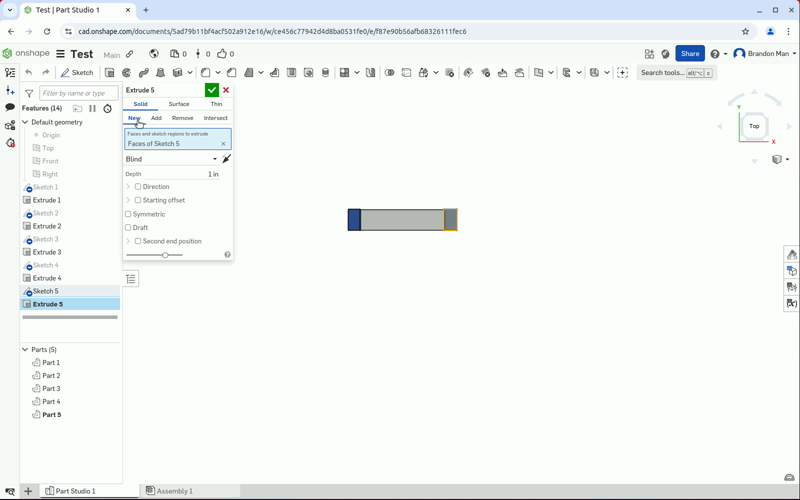
click(137, 120)
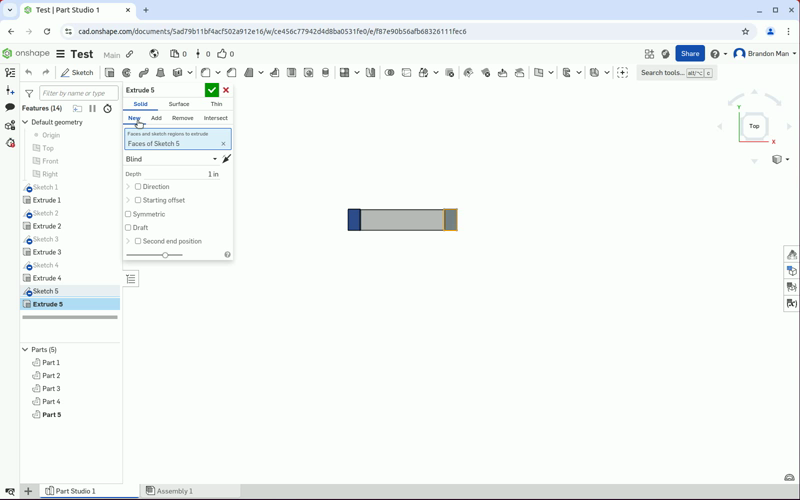
key(tab, 4)
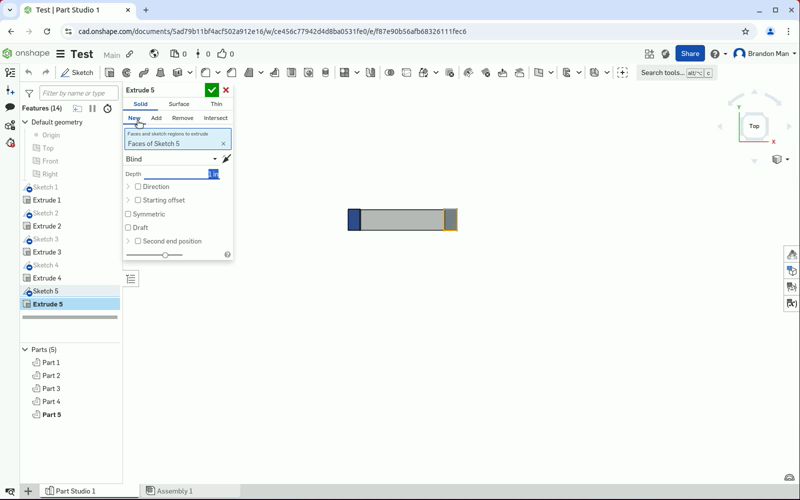
text(3.851)
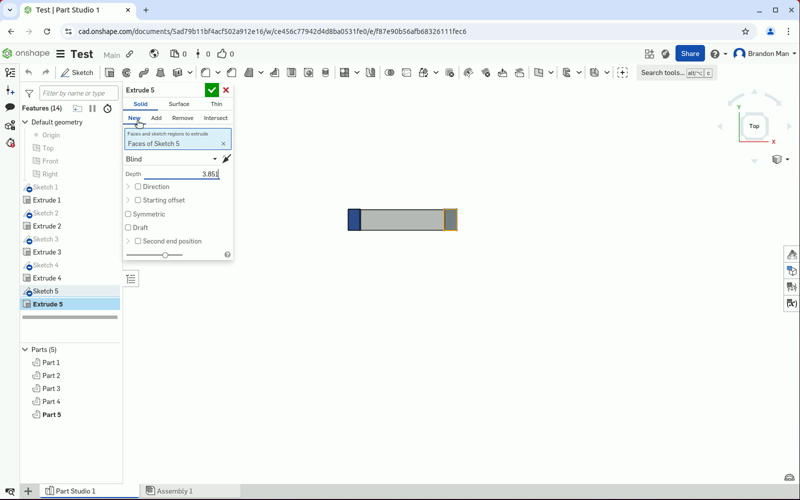
key(enter)
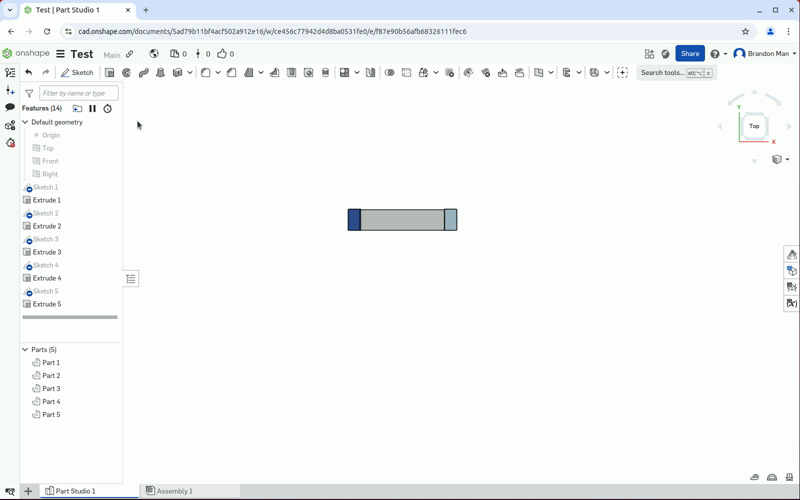
key(shift+h)
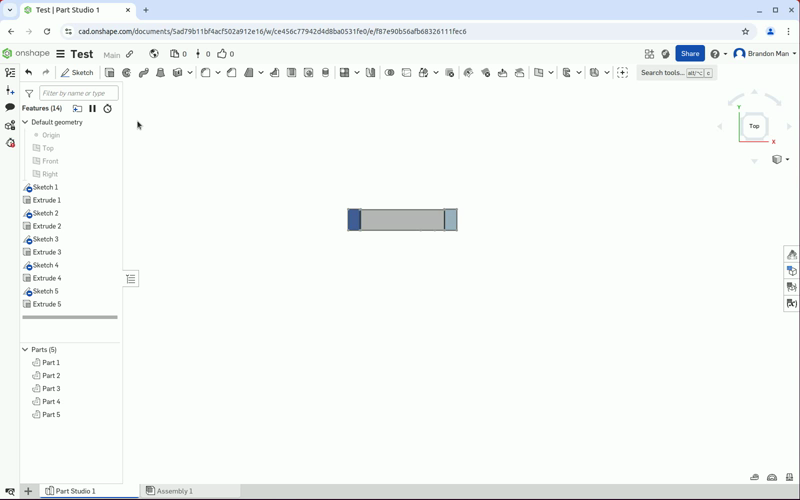
key(shift+h)
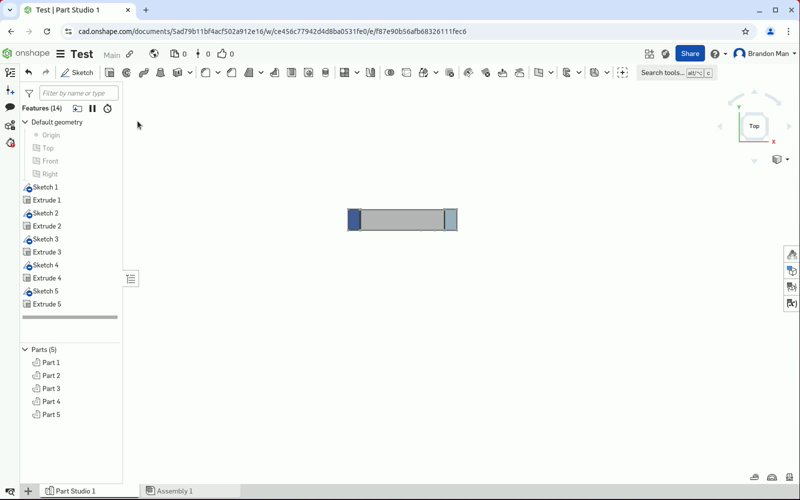
key(shift+7)
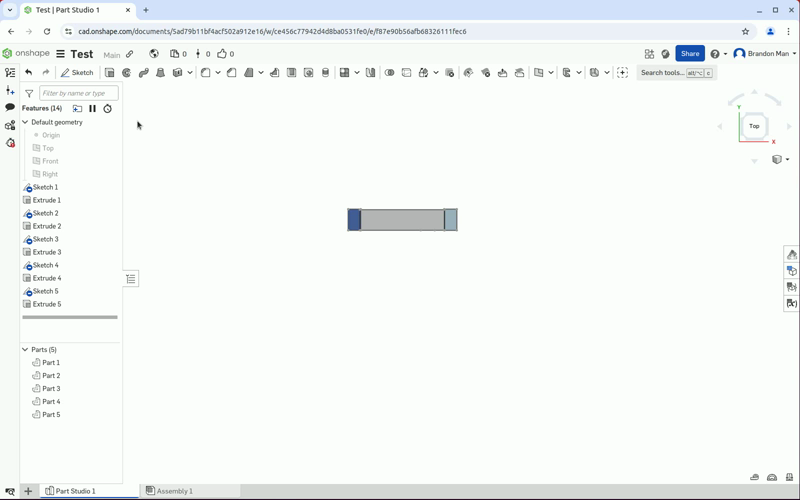
key(up, 3)
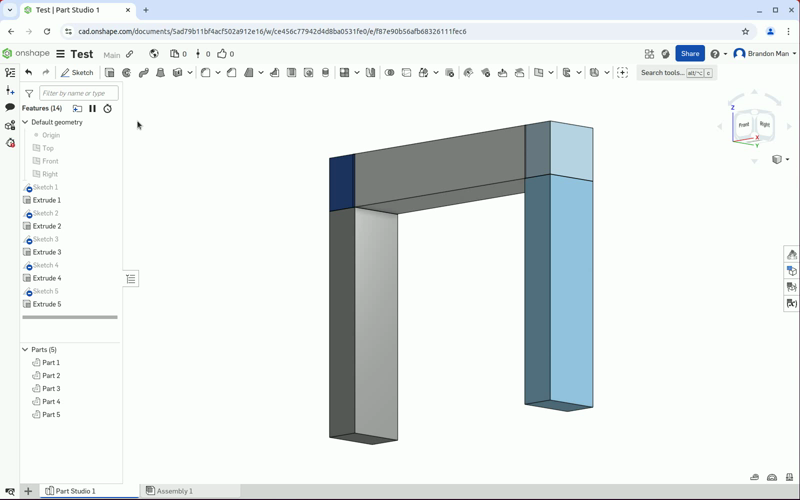
key(left, 3)
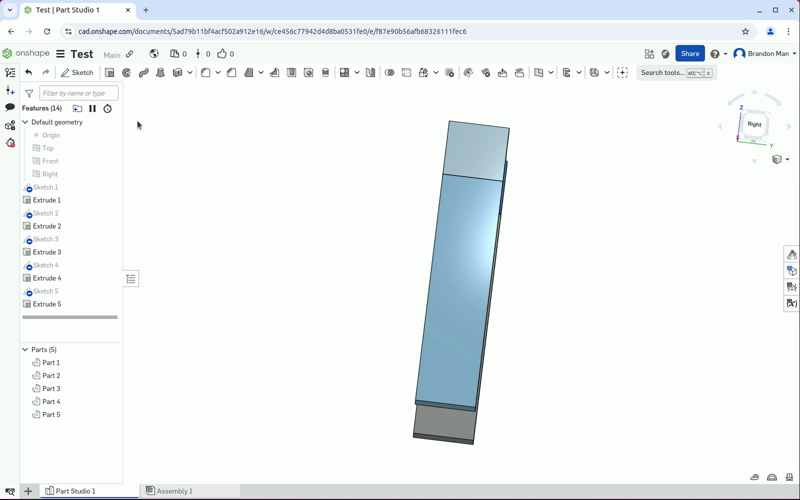
key(right, 3)
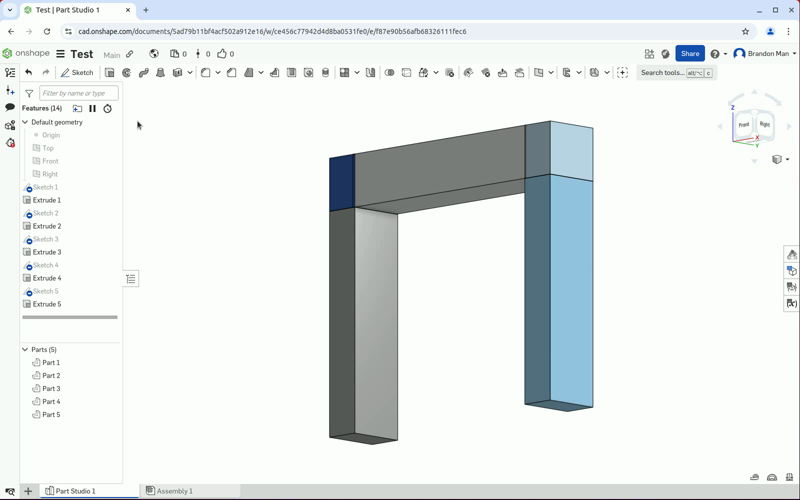
key(down, 3)
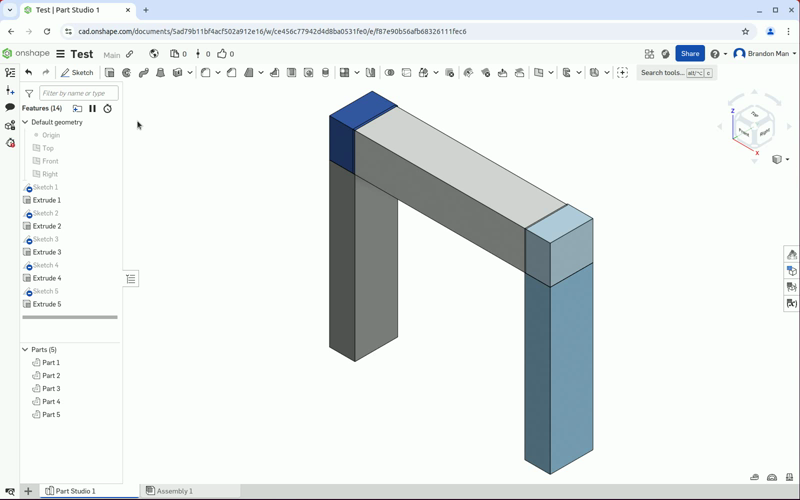
mouse_move(73, 189)
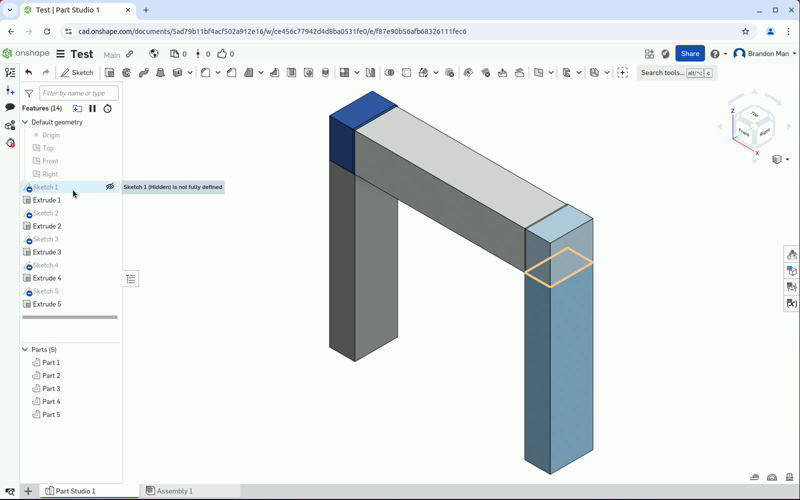
click(73, 189)